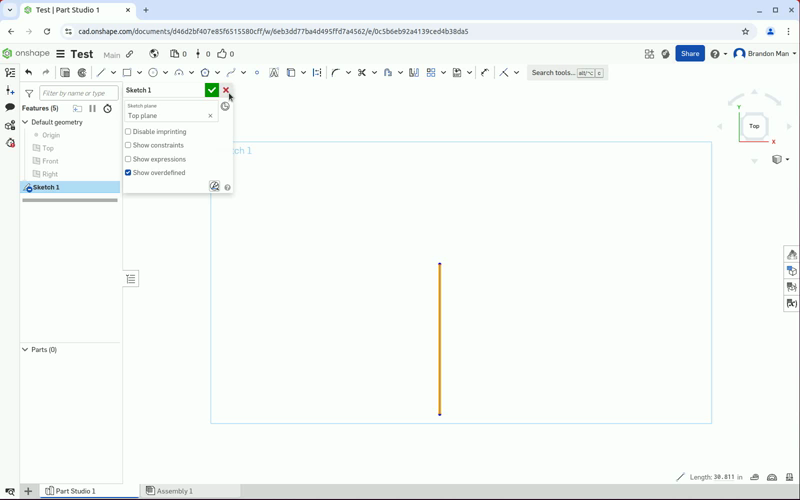
key(shift+h)
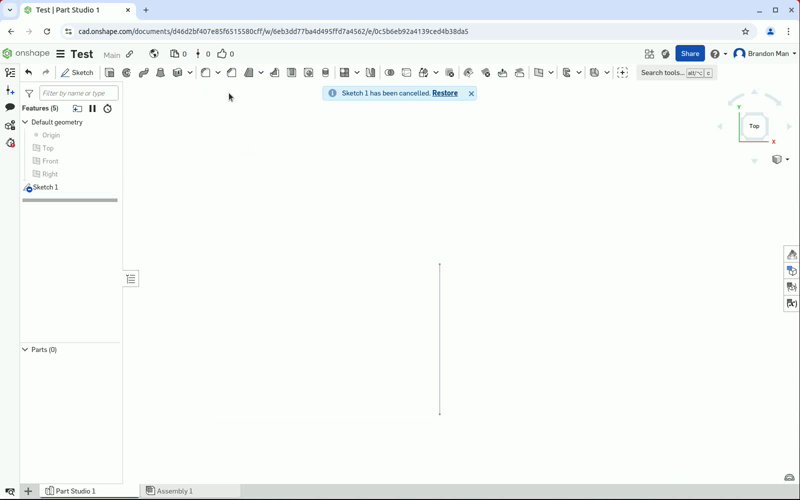
key(shift+s)
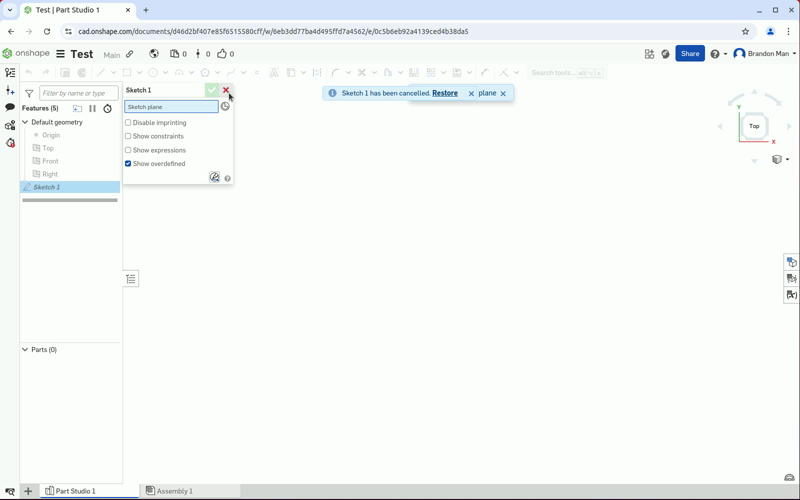
mouse_move(73, 150)
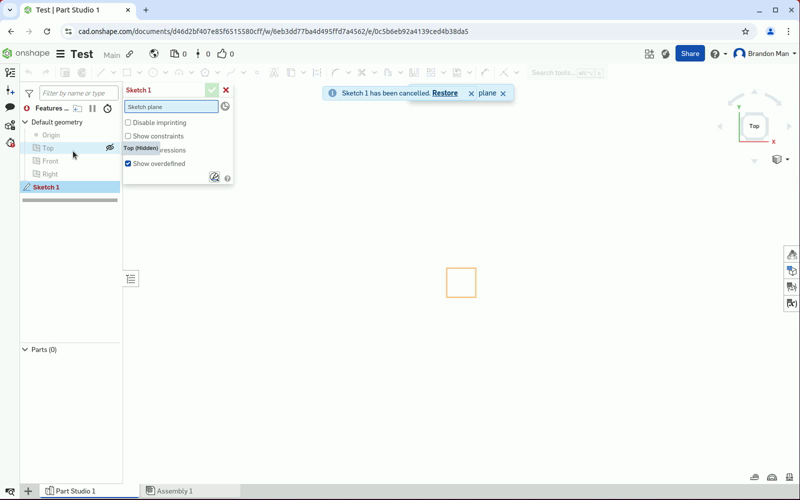
click(73, 150)
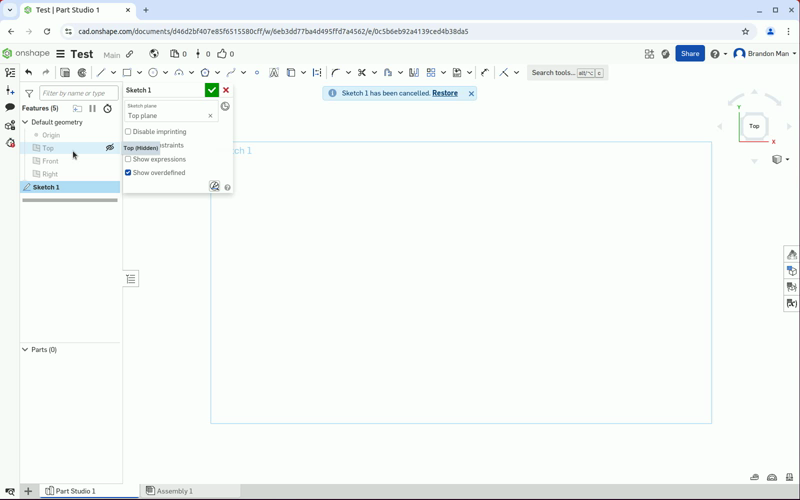
mouse_move(73, 352)
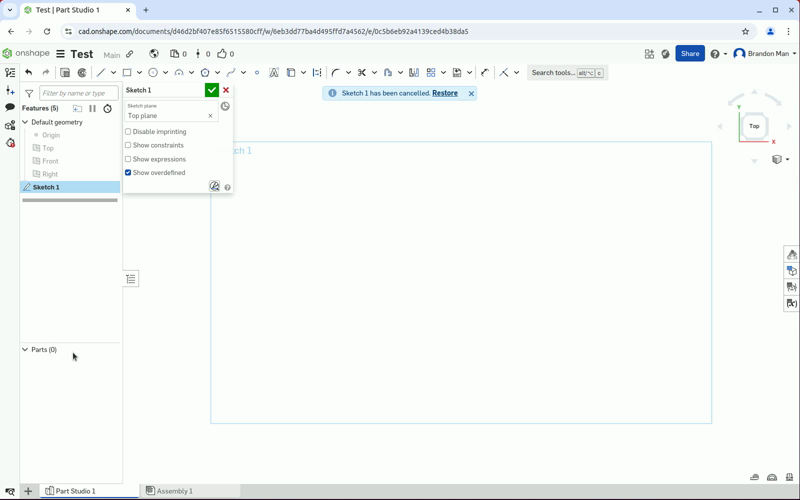
key(y)
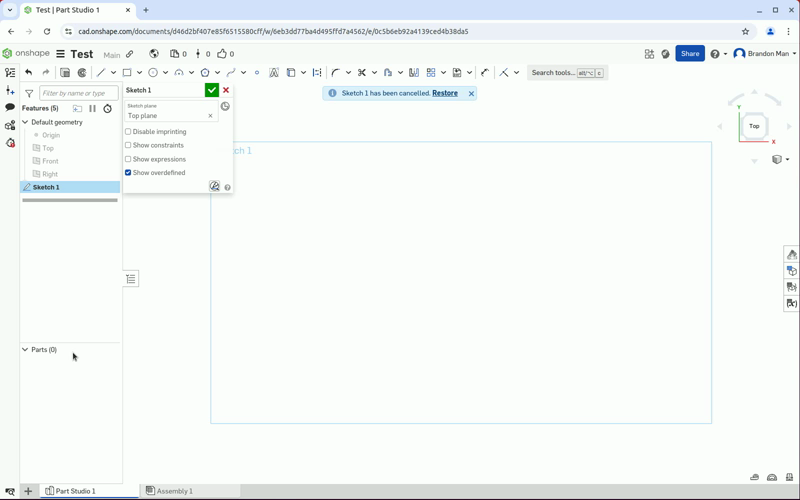
key(l)
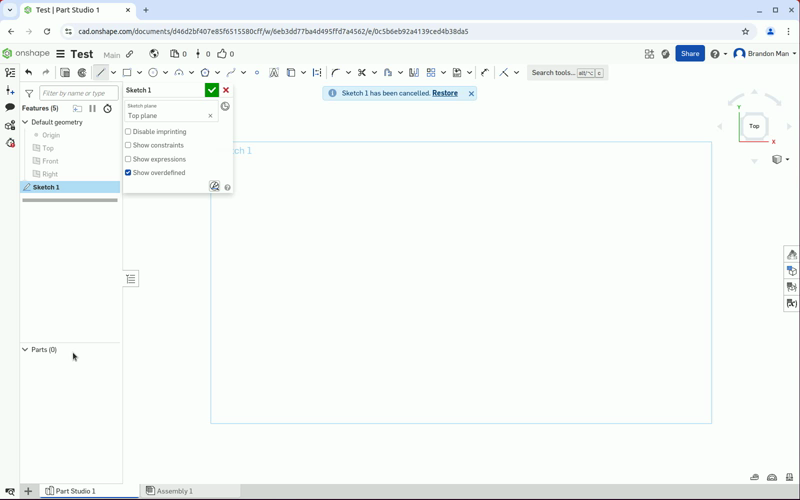
key_down(shift)
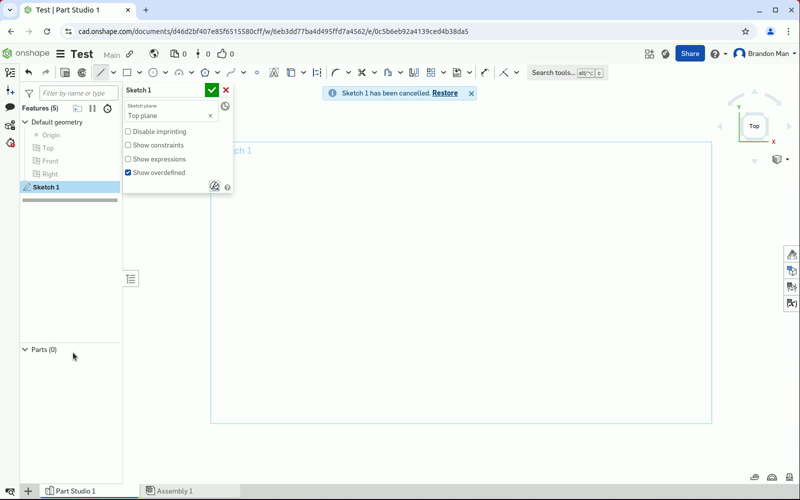
mouse_move(348, 293)
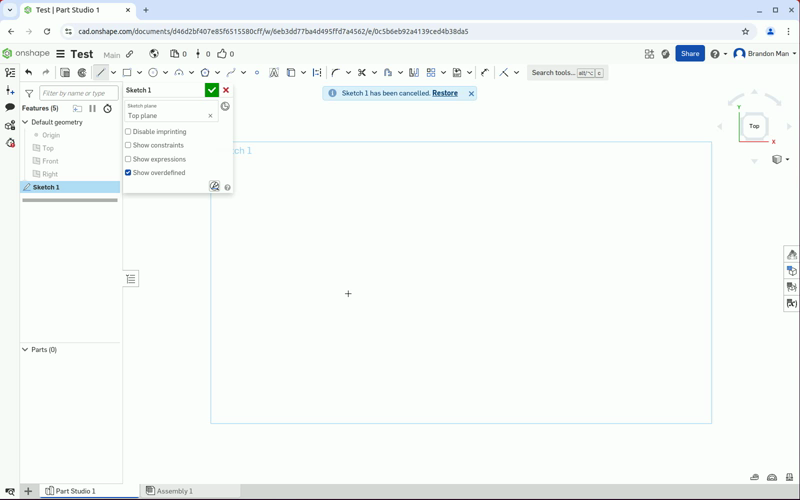
click(348, 293)
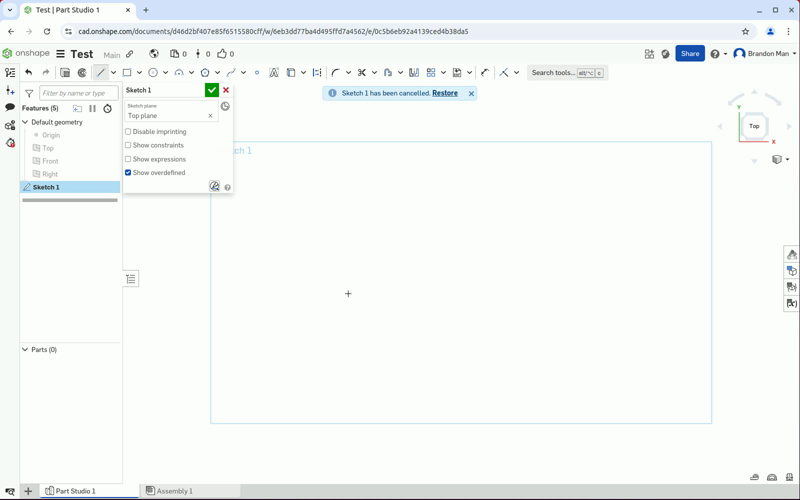
key_up(shift)
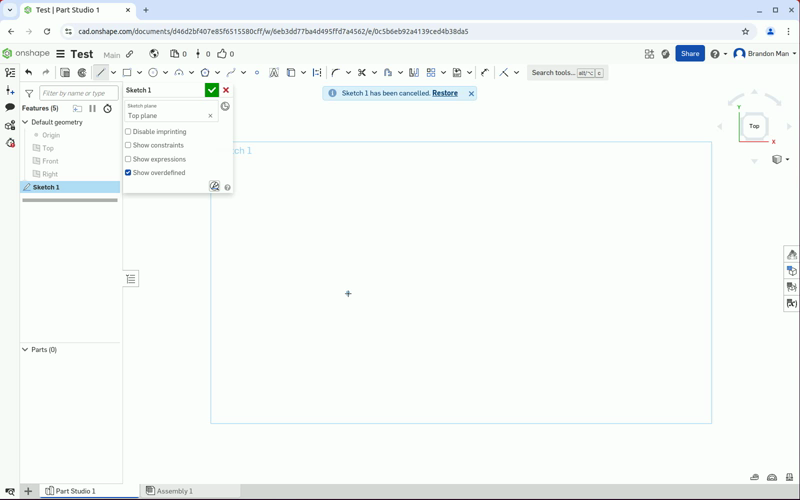
key_down(shift)
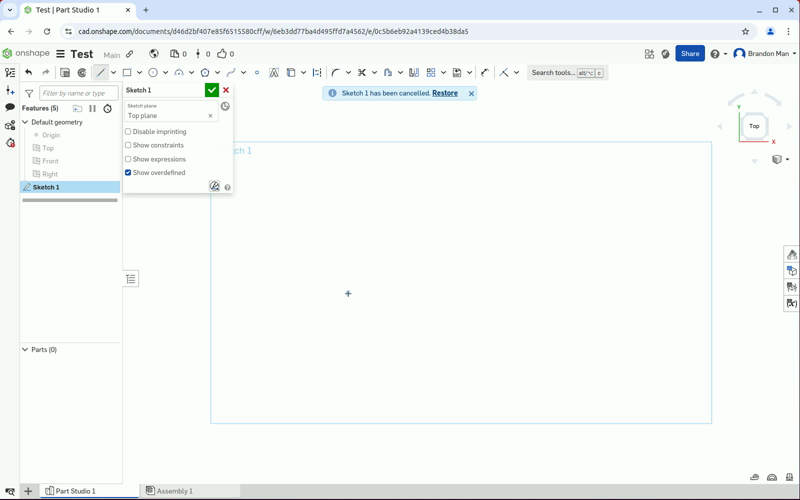
mouse_move(378, 293)
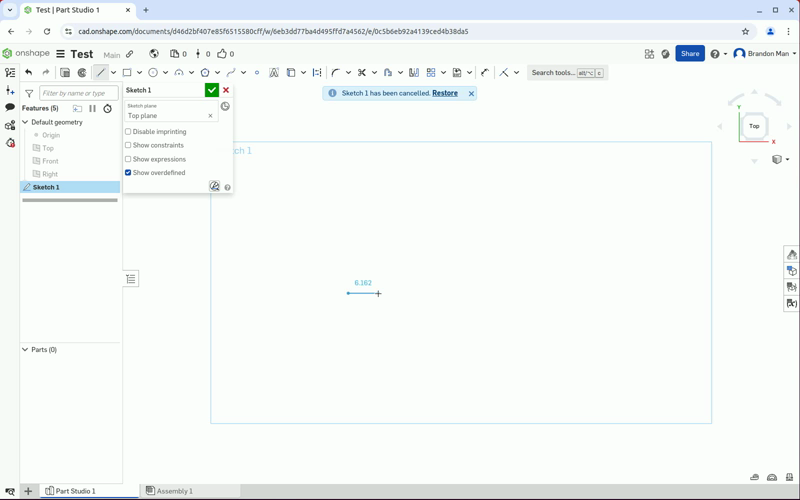
mouse_move(356, 302)
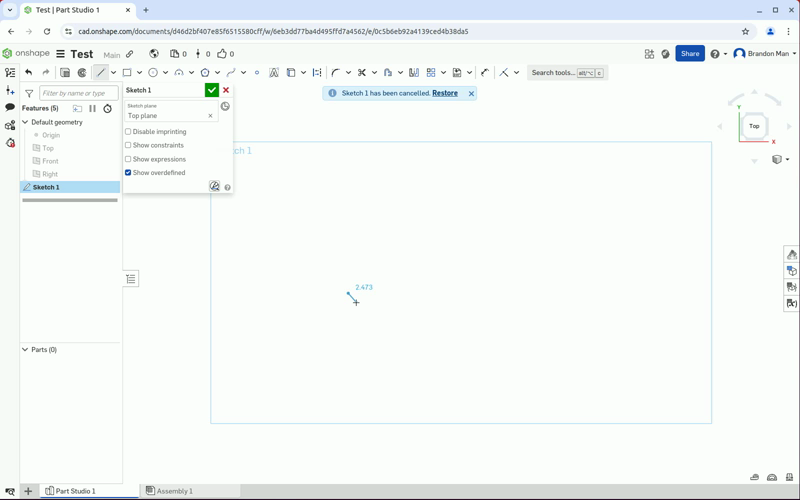
click(356, 302)
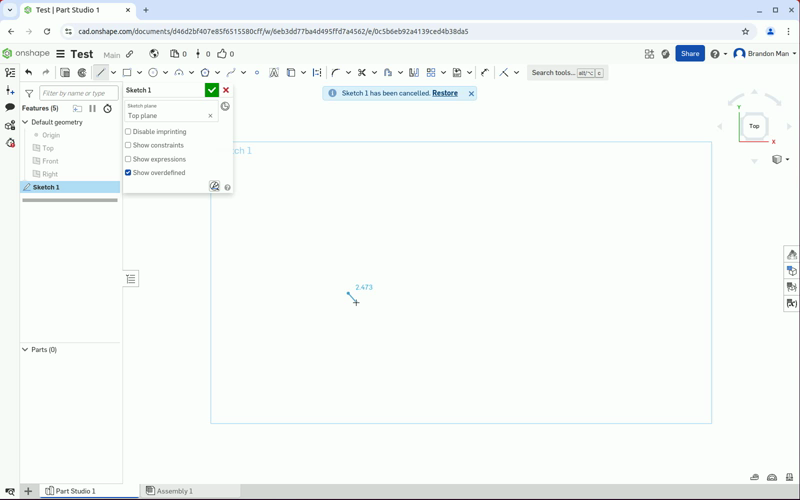
key_up(shift)
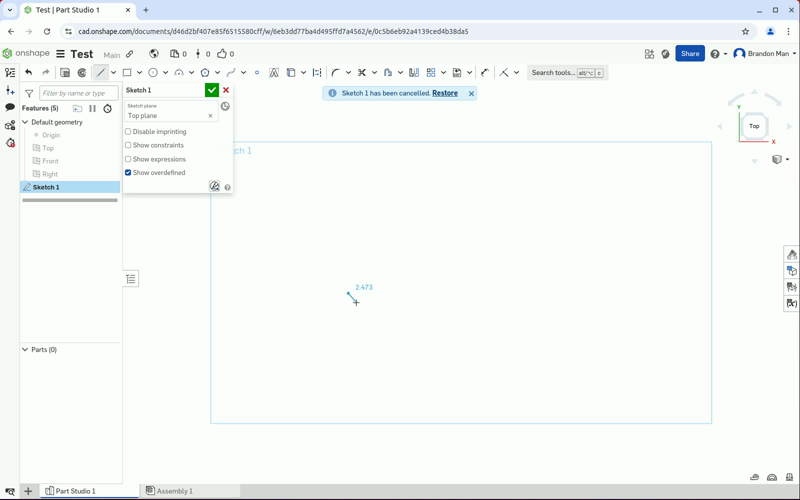
key_down(shift)
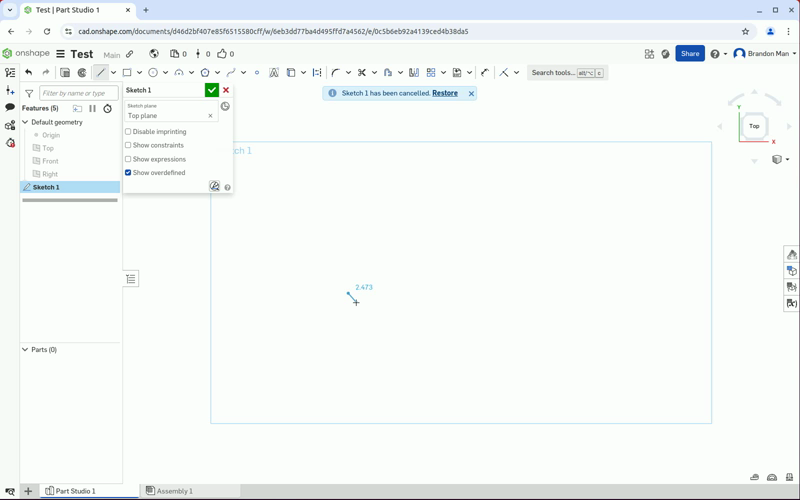
mouse_move(386, 302)
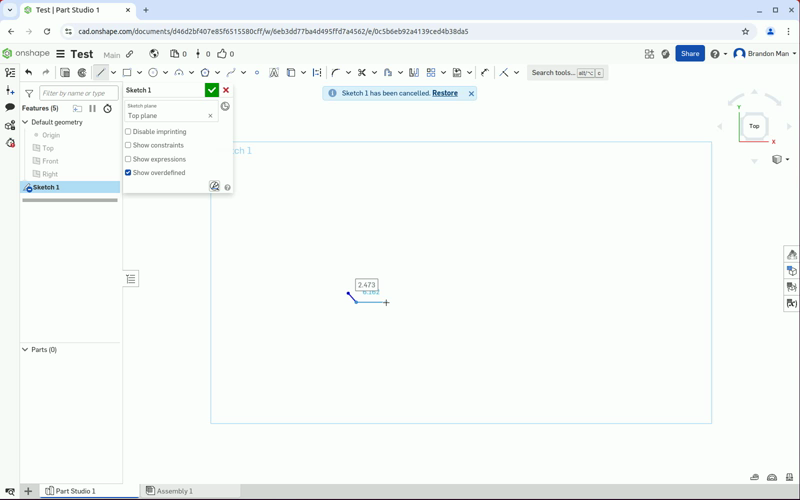
mouse_move(356, 311)
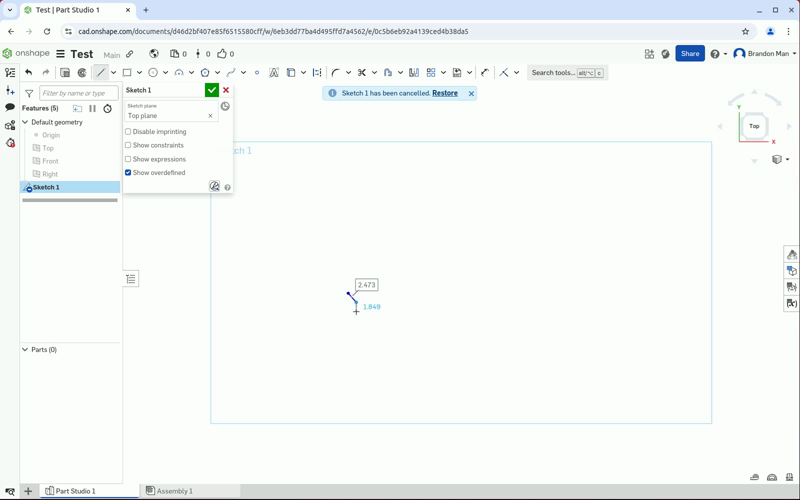
click(356, 311)
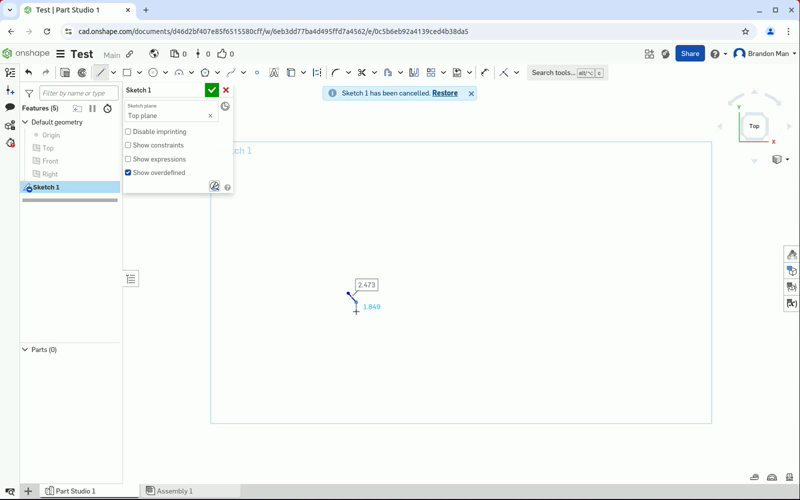
key_up(shift)
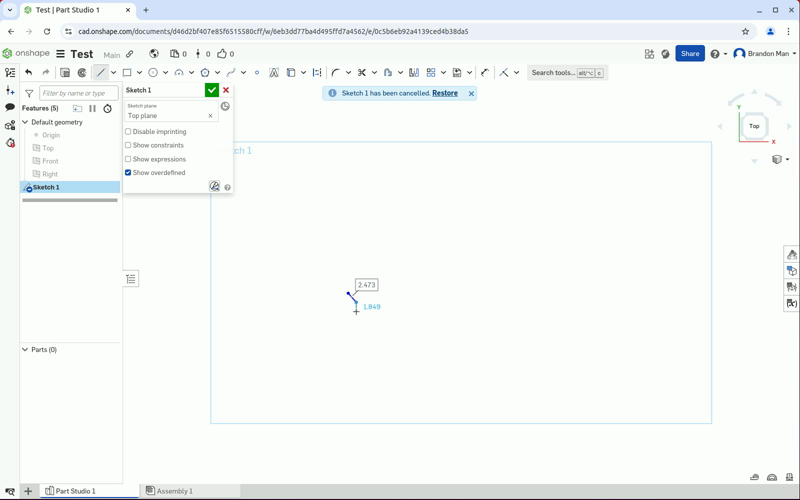
key_down(shift)
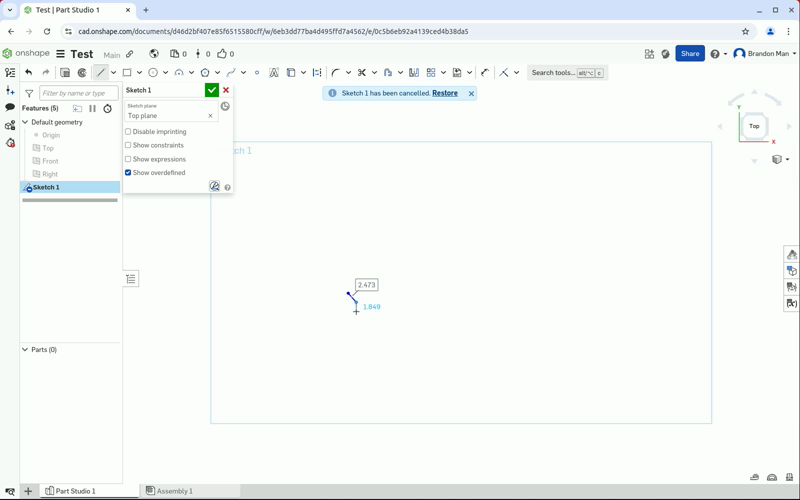
mouse_move(386, 311)
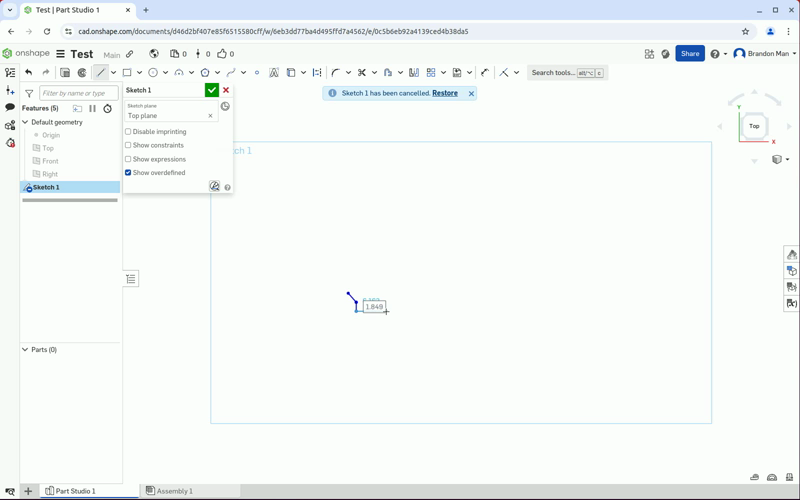
mouse_move(370, 311)
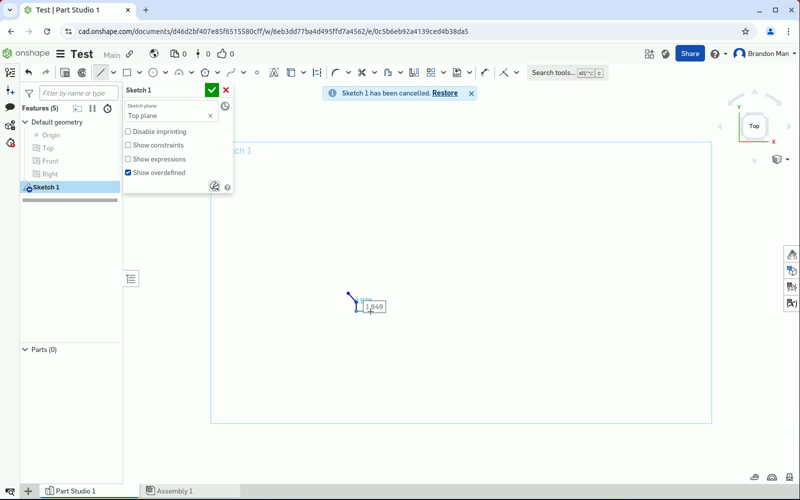
click(370, 311)
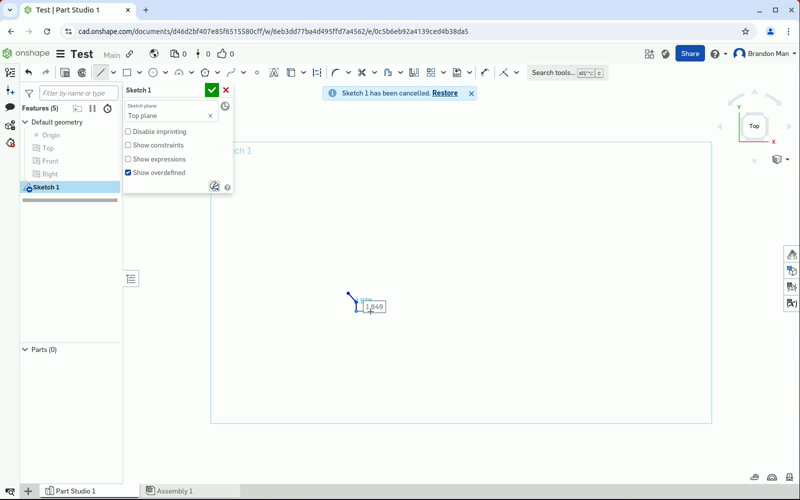
key_up(shift)
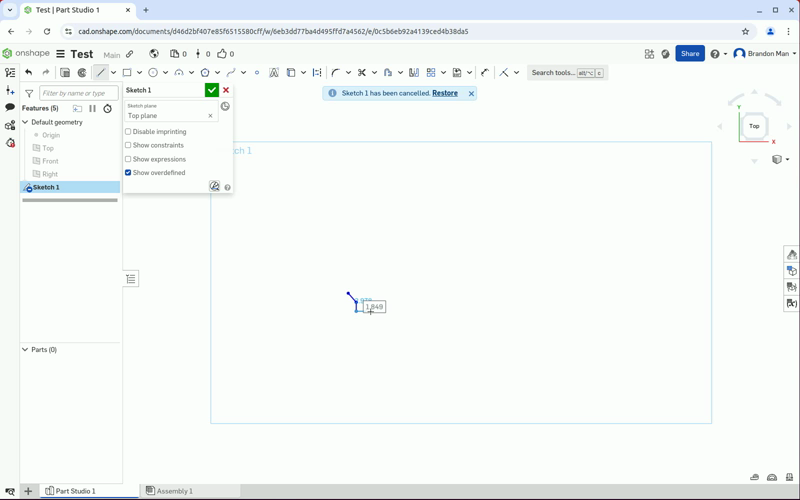
key_down(shift)
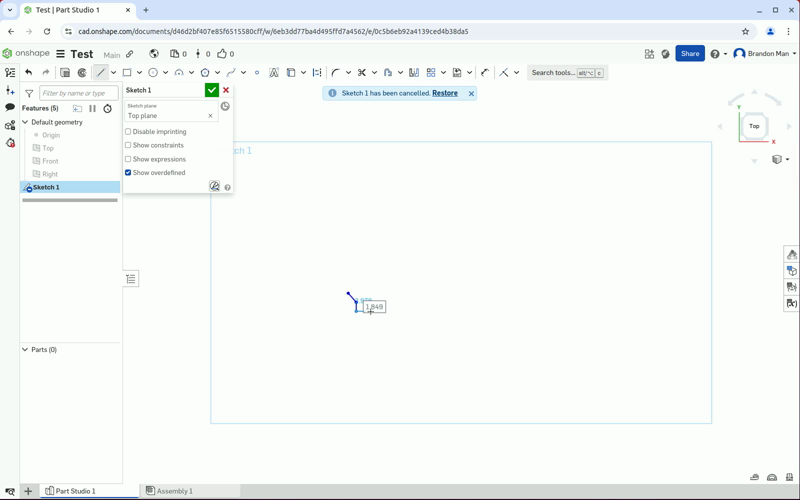
mouse_move(400, 311)
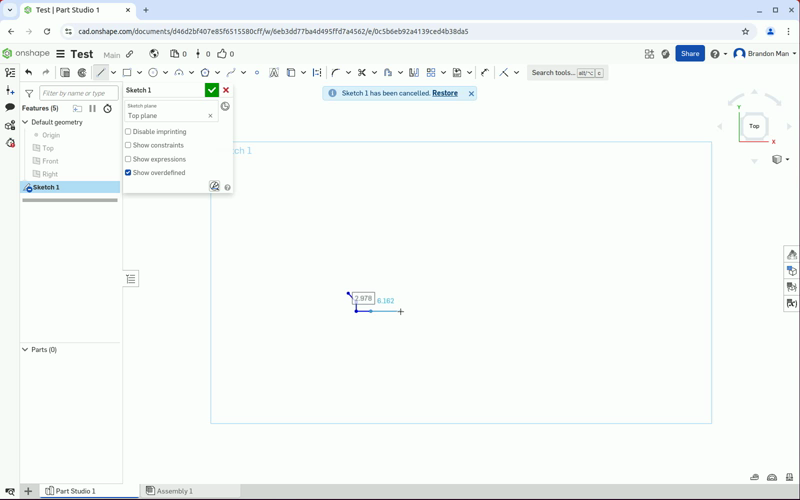
mouse_move(370, 299)
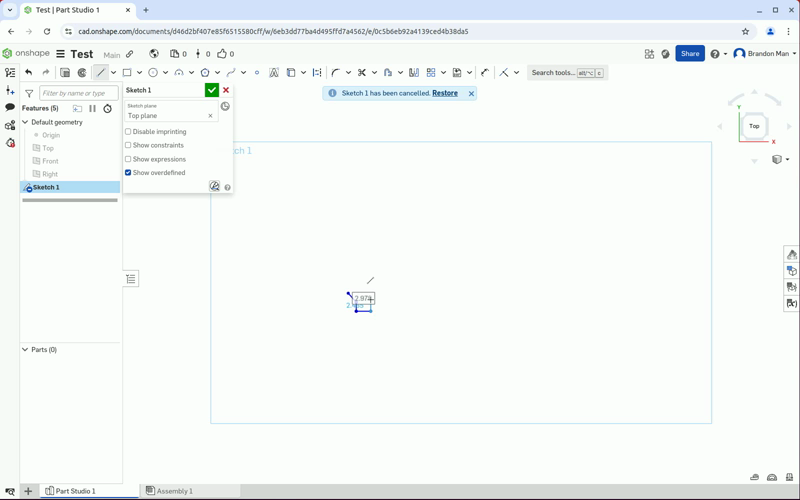
click(370, 299)
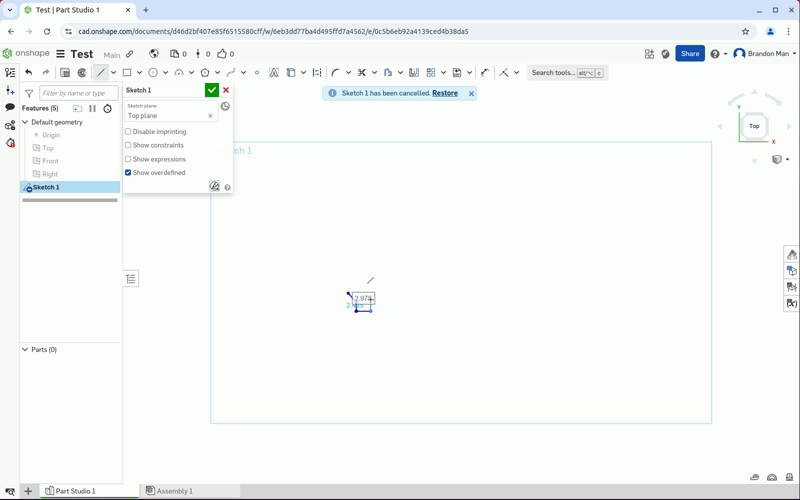
key_up(shift)
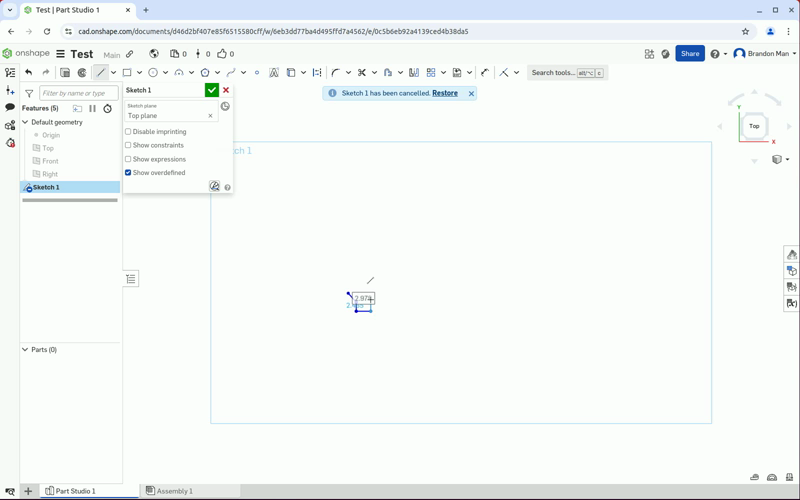
key_down(shift)
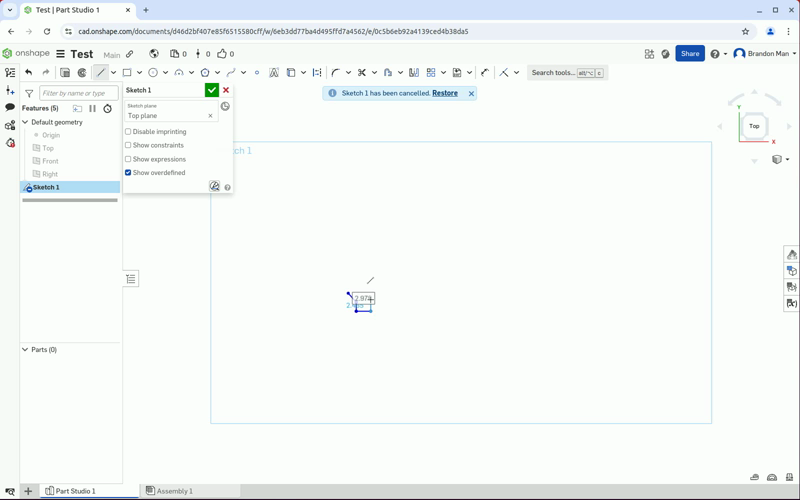
mouse_move(400, 299)
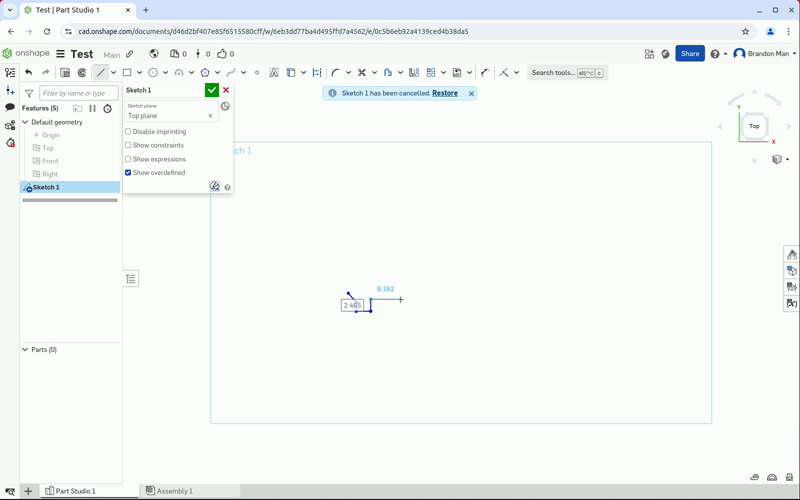
mouse_move(379, 296)
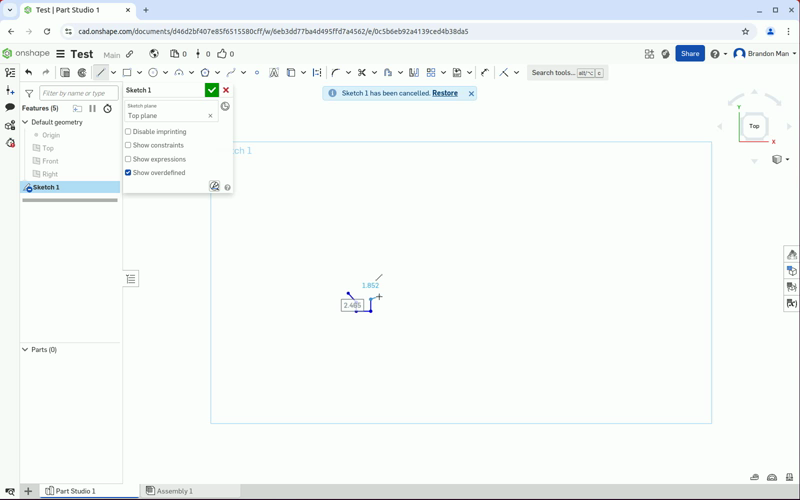
click(379, 296)
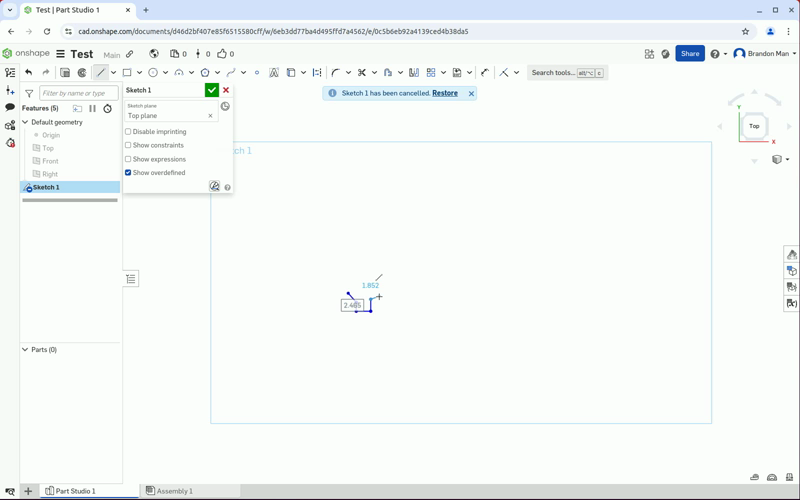
key_up(shift)
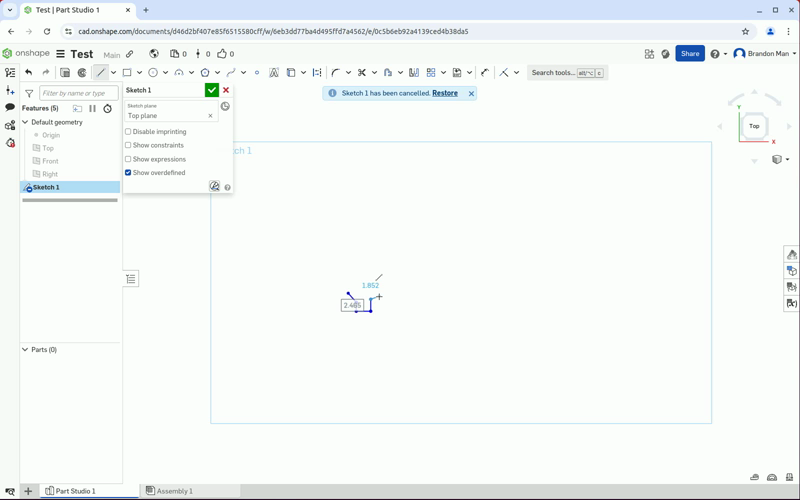
key_down(shift)
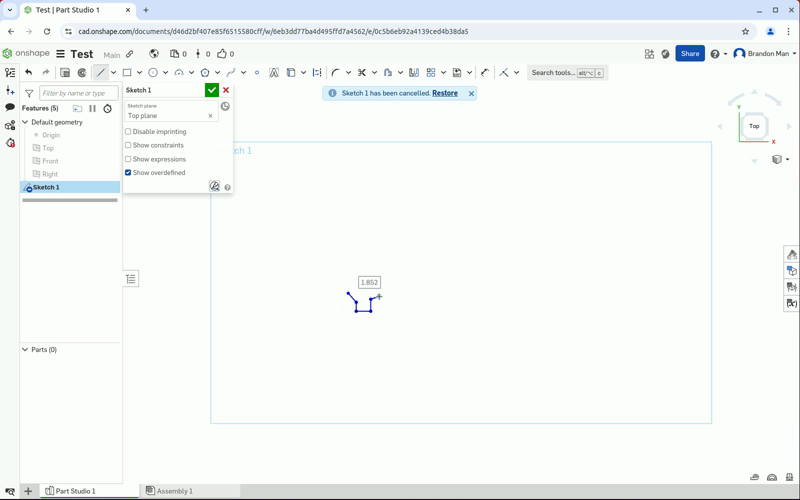
mouse_move(409, 296)
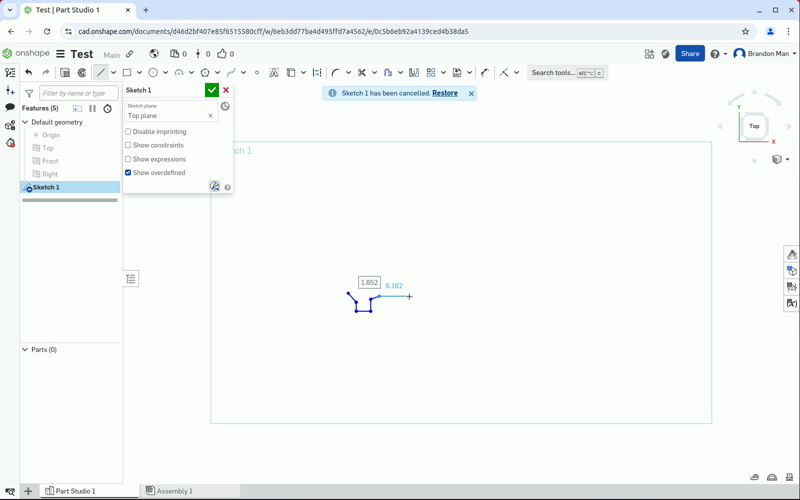
mouse_move(371, 285)
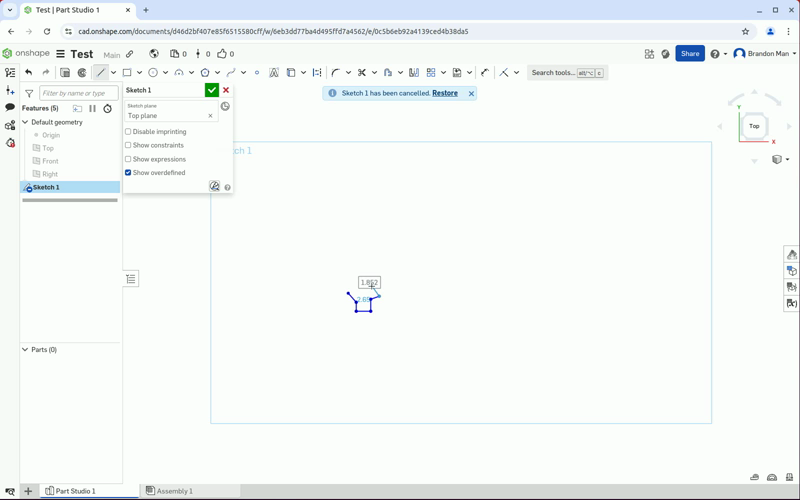
click(371, 285)
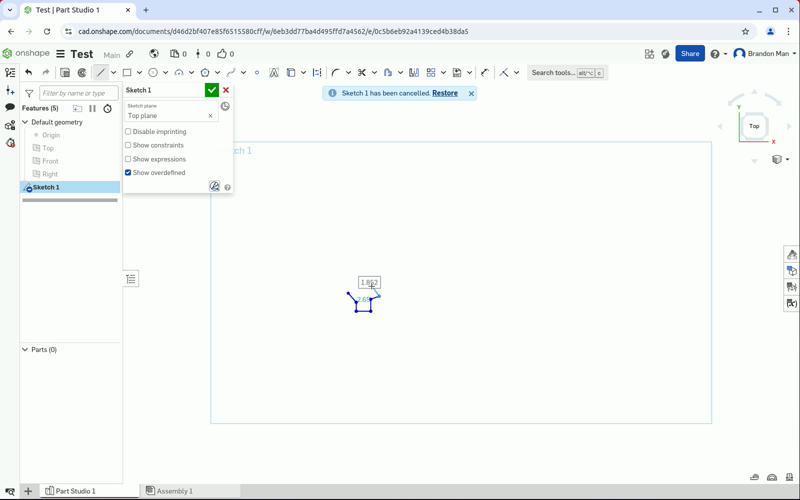
key_up(shift)
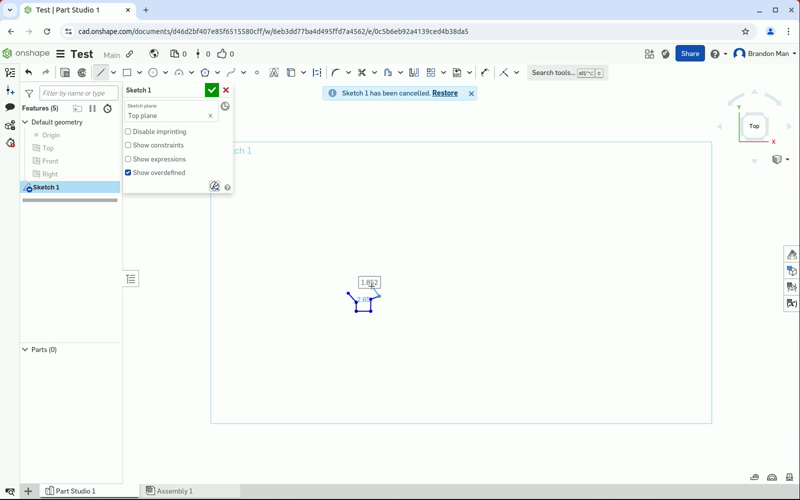
key_down(shift)
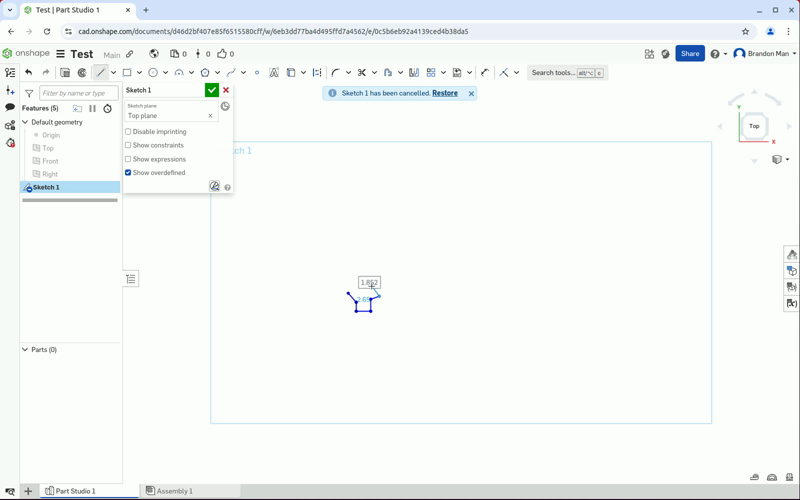
mouse_move(401, 285)
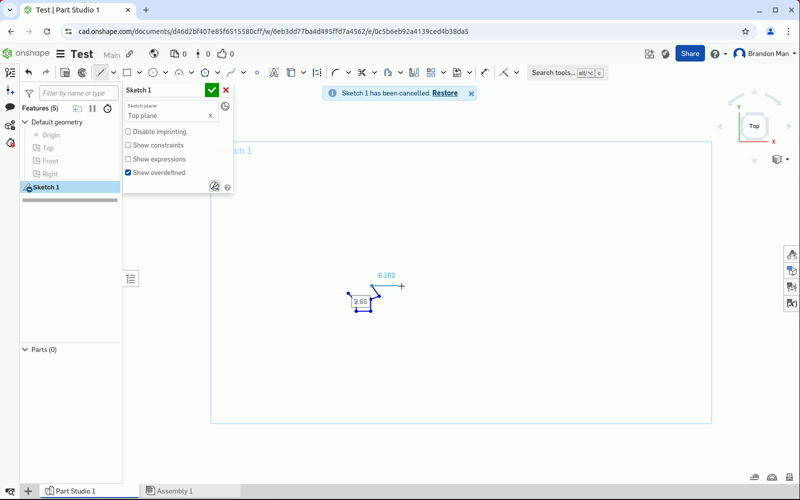
mouse_move(357, 285)
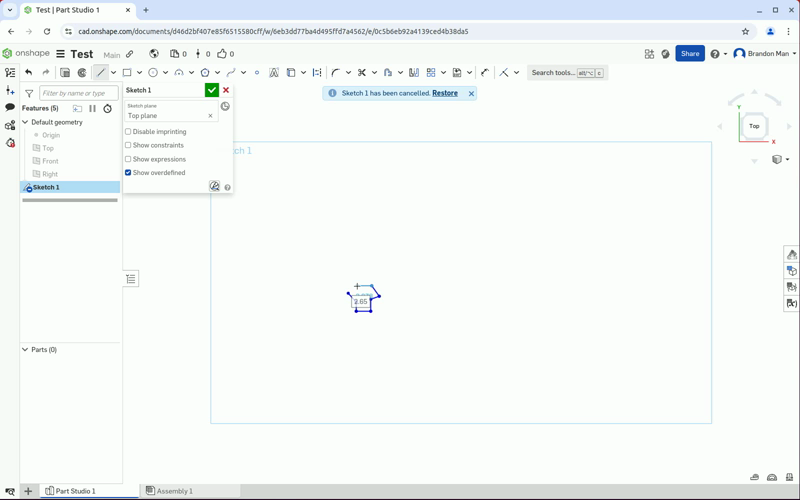
click(357, 285)
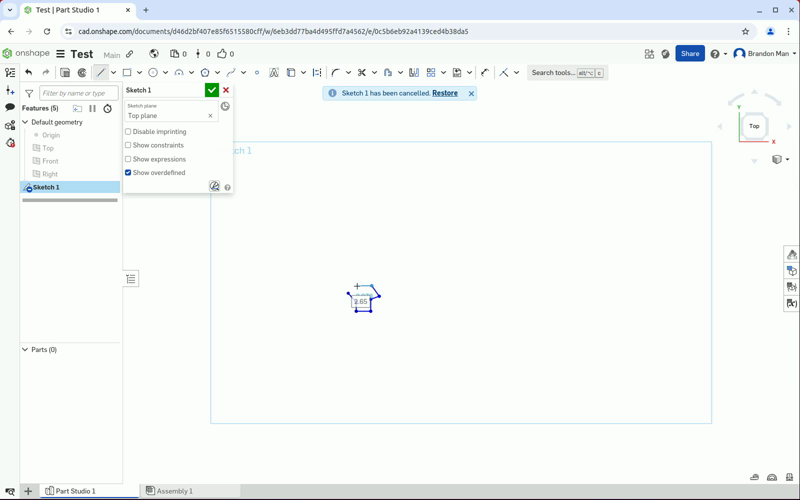
key_up(shift)
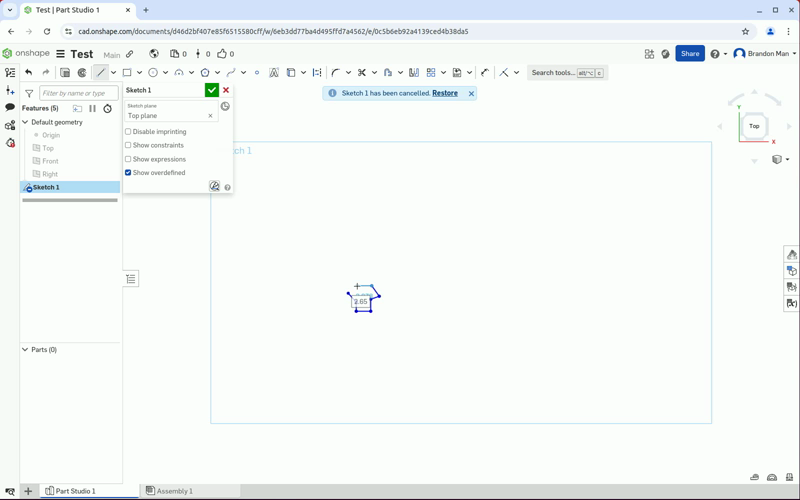
mouse_move(387, 285)
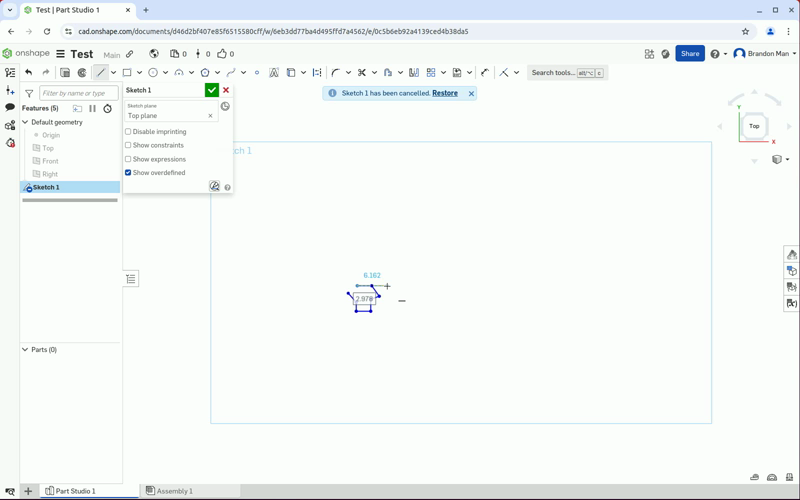
key_down(shift)
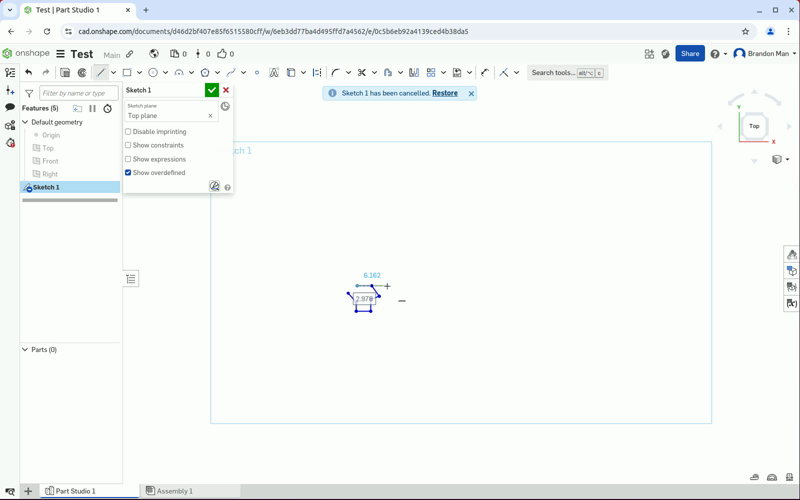
mouse_move(348, 293)
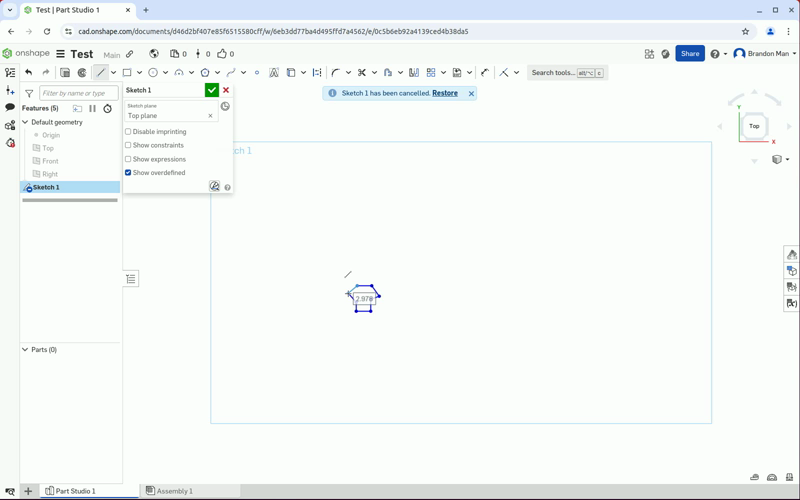
key_up(shift)
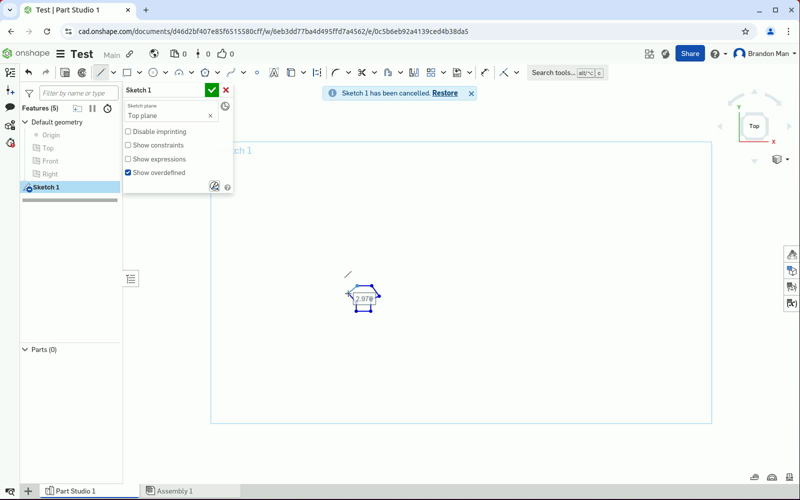
click(348, 293)
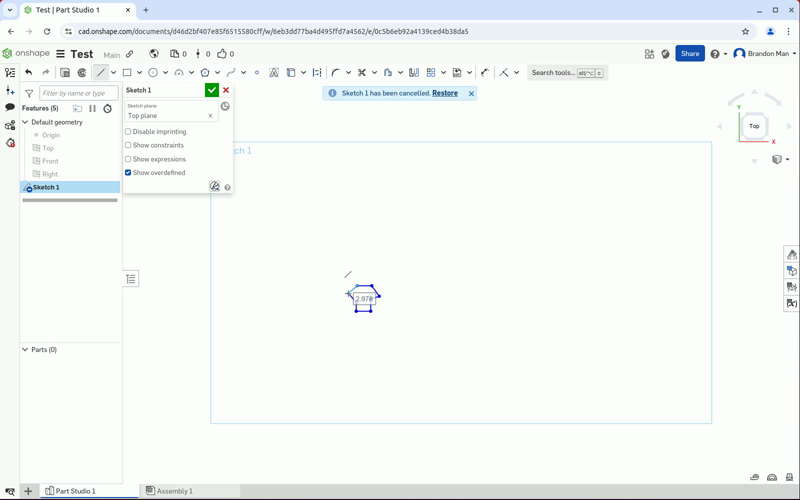
key(esc)
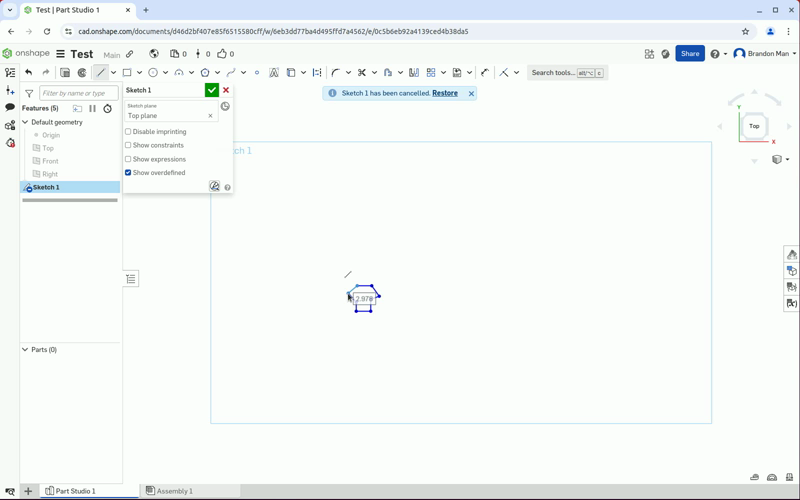
mouse_move(350, 293)
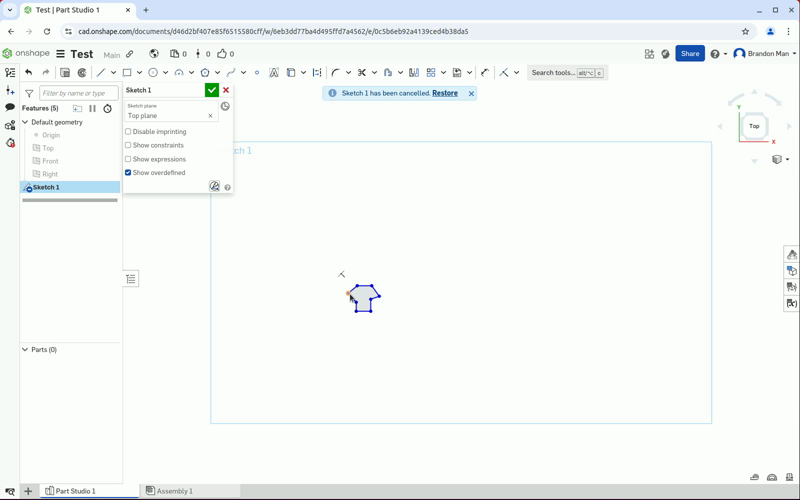
scroll(6)
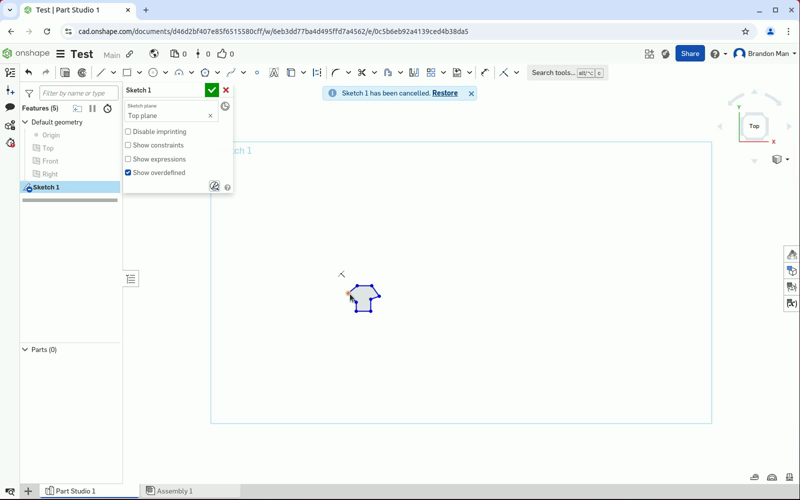
scroll(6)
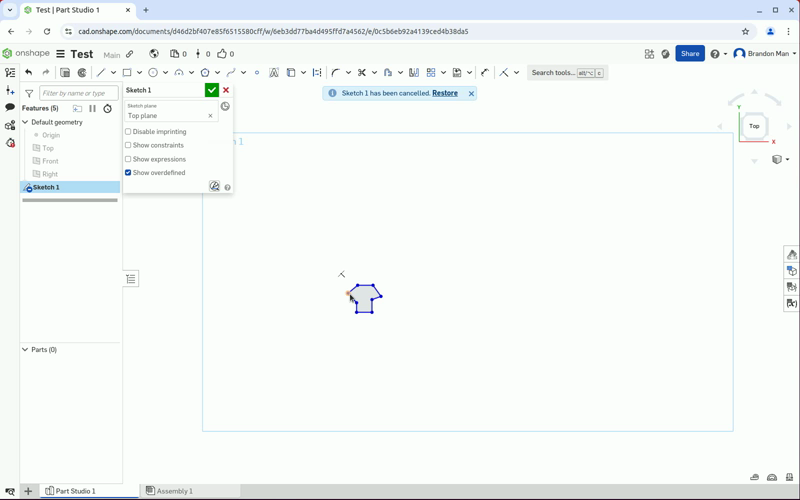
scroll(6)
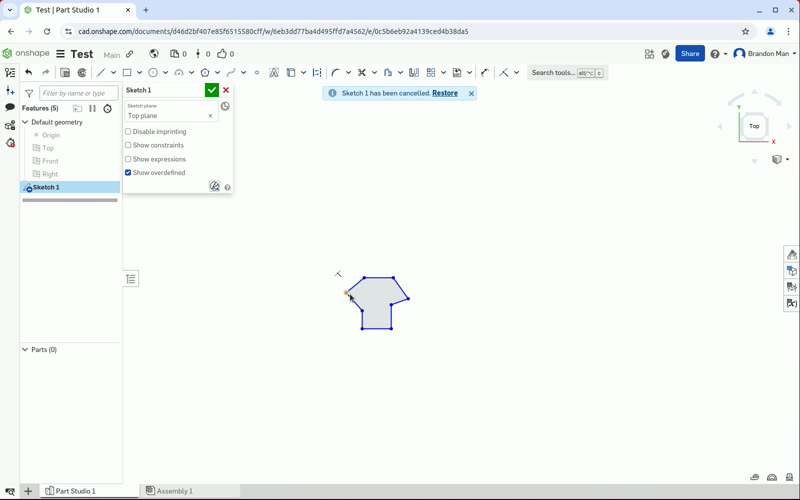
scroll(6)
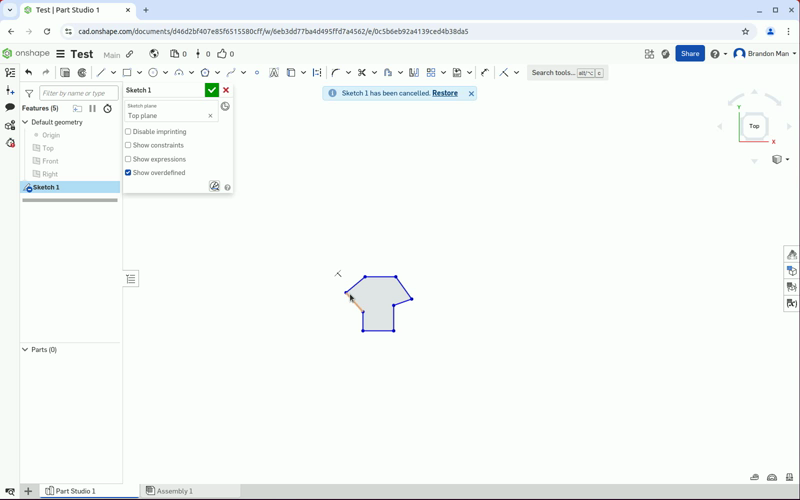
scroll(6)
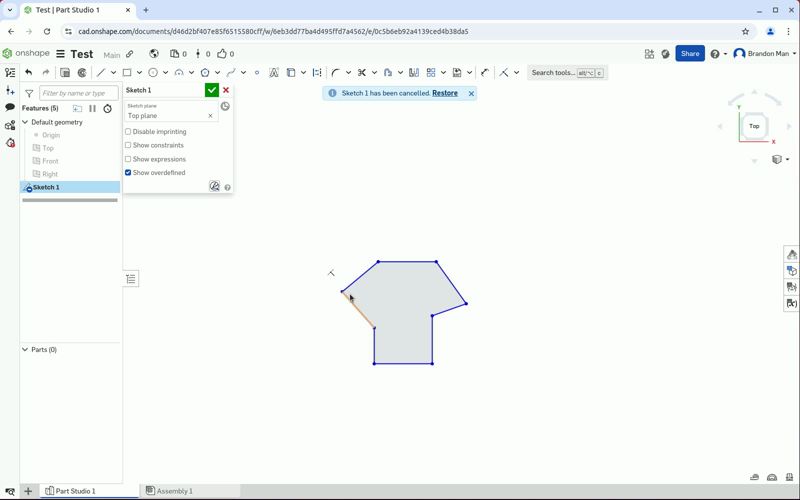
scroll(6)
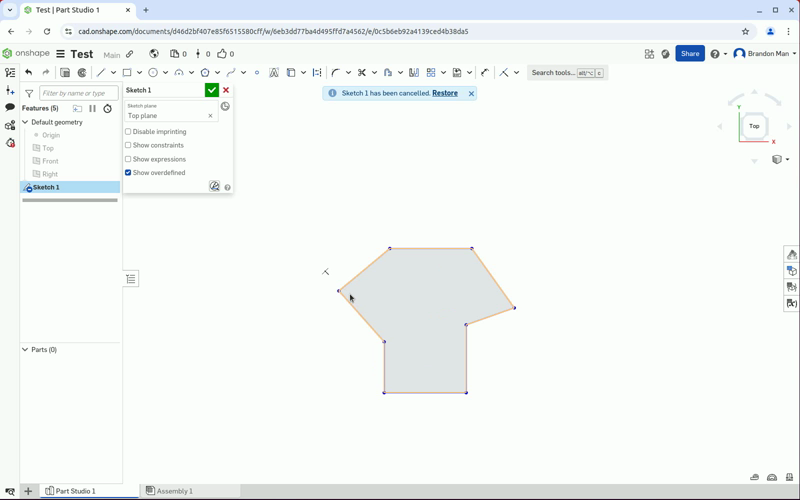
scroll(6)
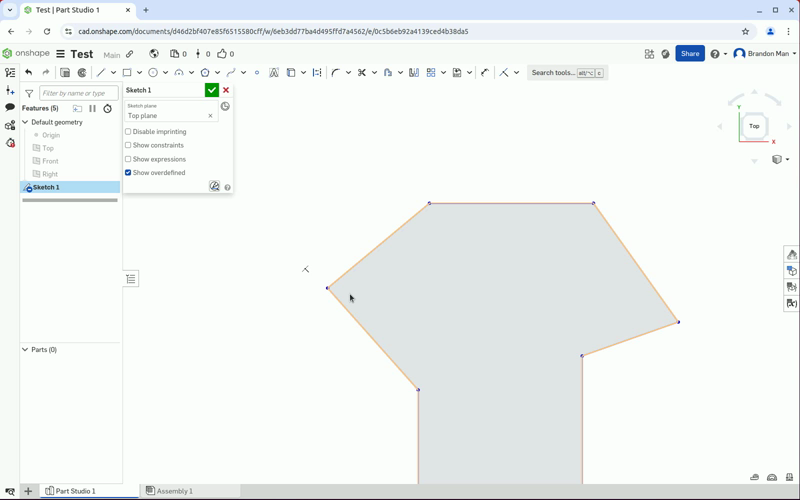
click(350, 293)
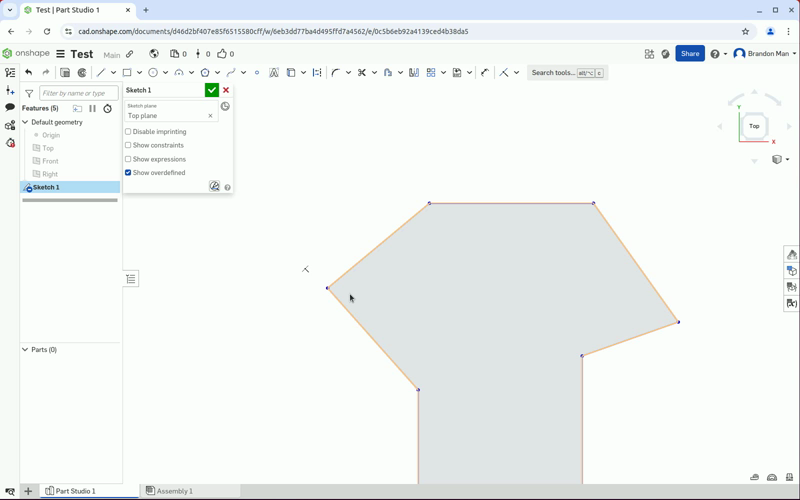
scroll(-6)
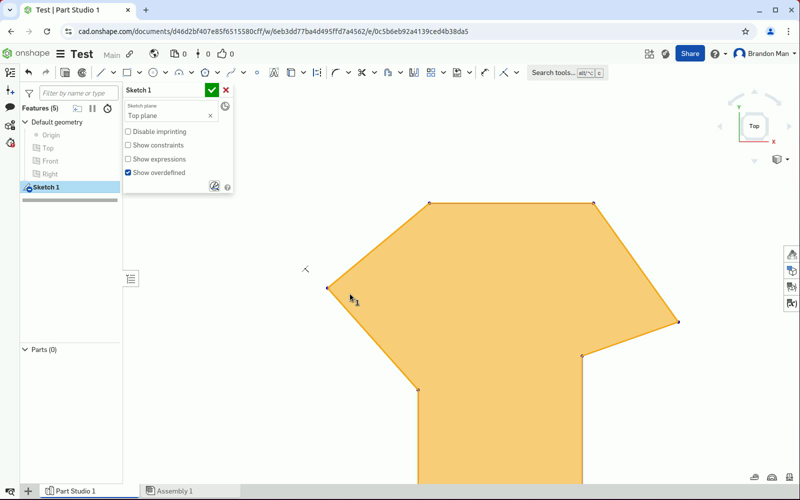
scroll(-6)
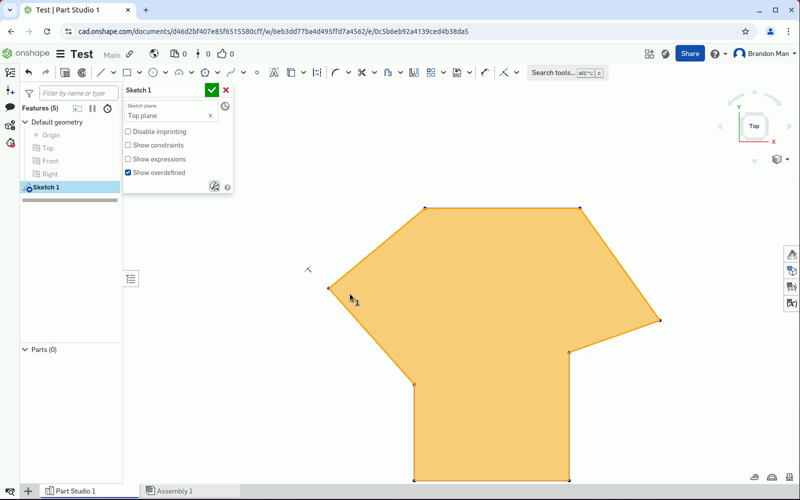
scroll(-6)
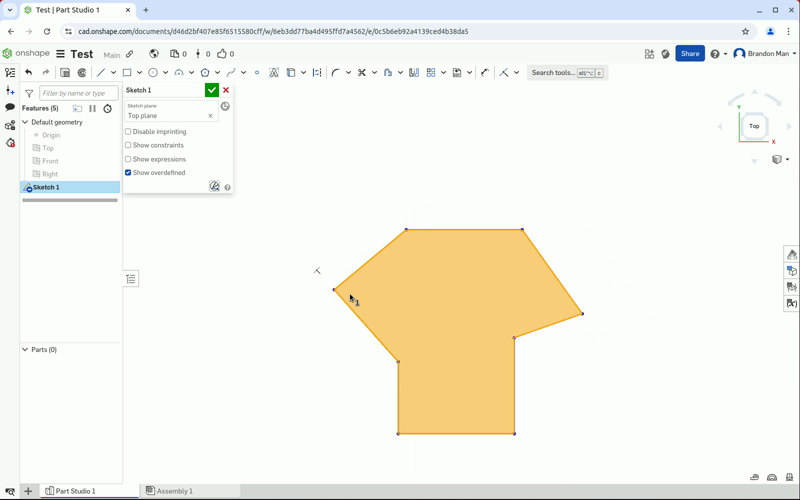
scroll(-6)
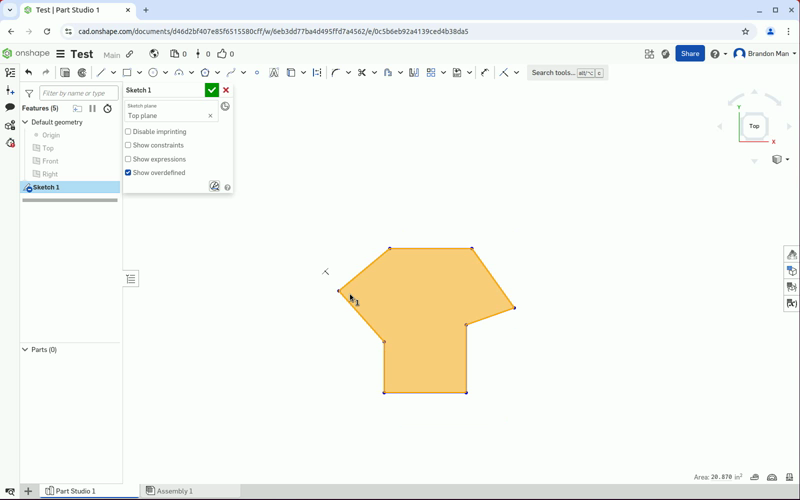
scroll(-6)
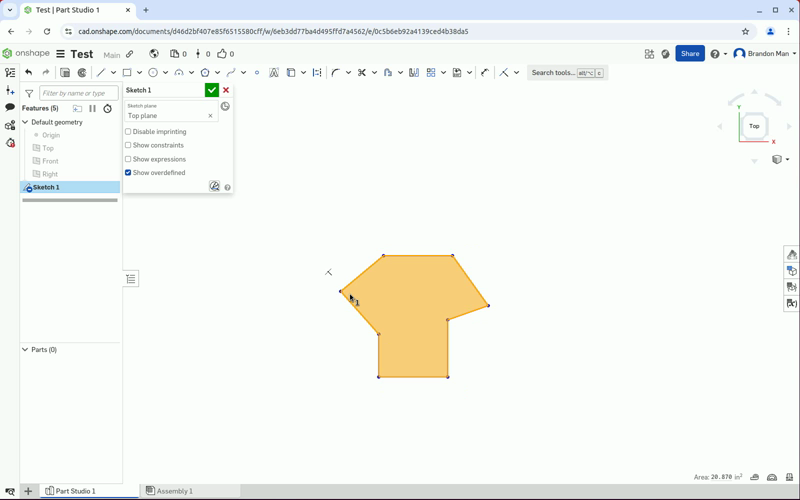
scroll(-6)
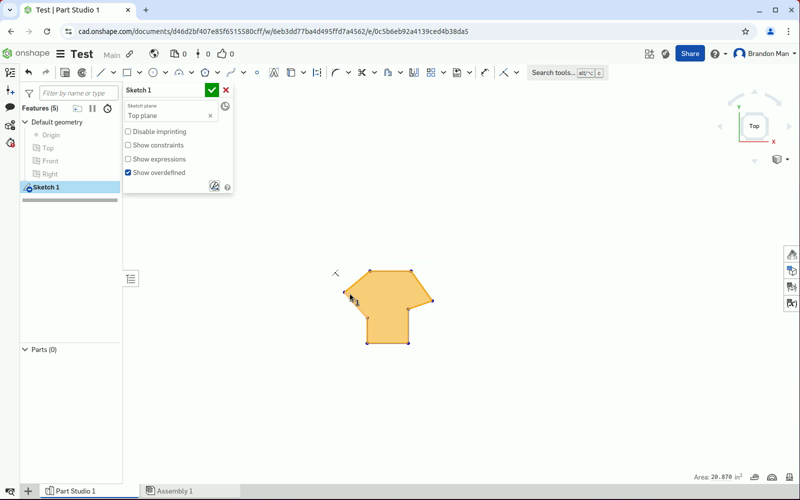
scroll(-6)
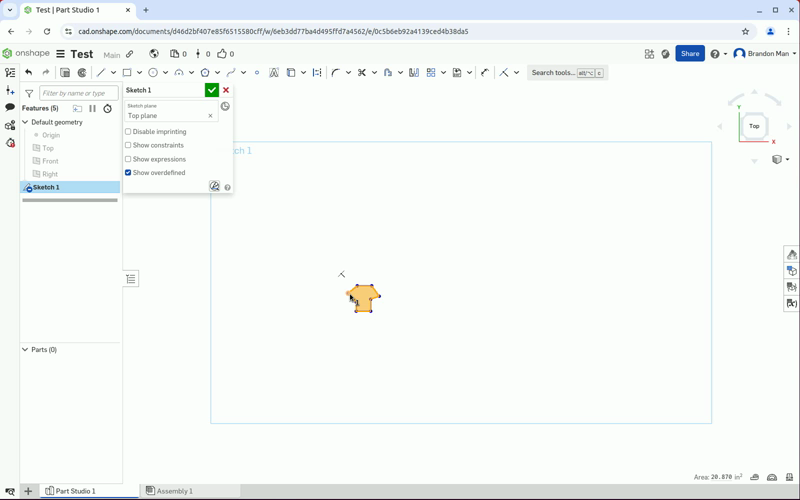
mouse_move(73, 352)
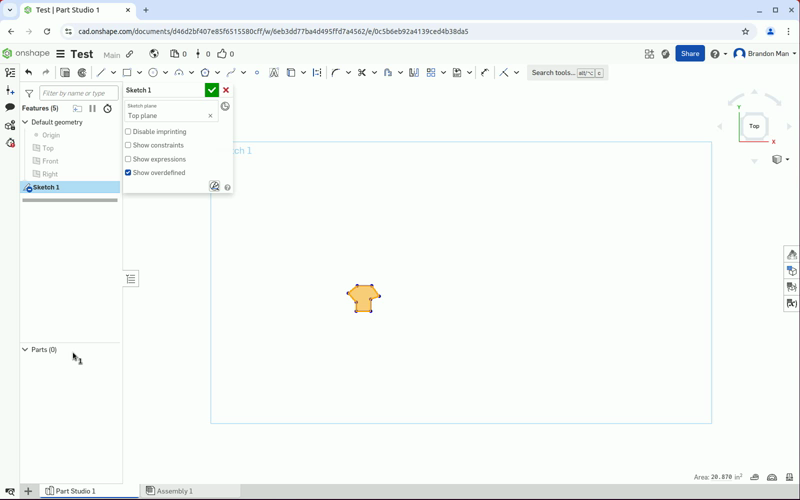
key(shift+y)
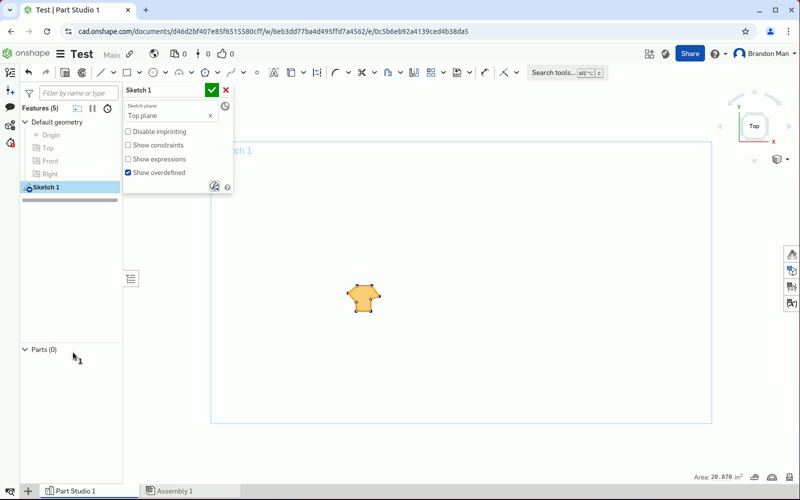
key(shift+e)
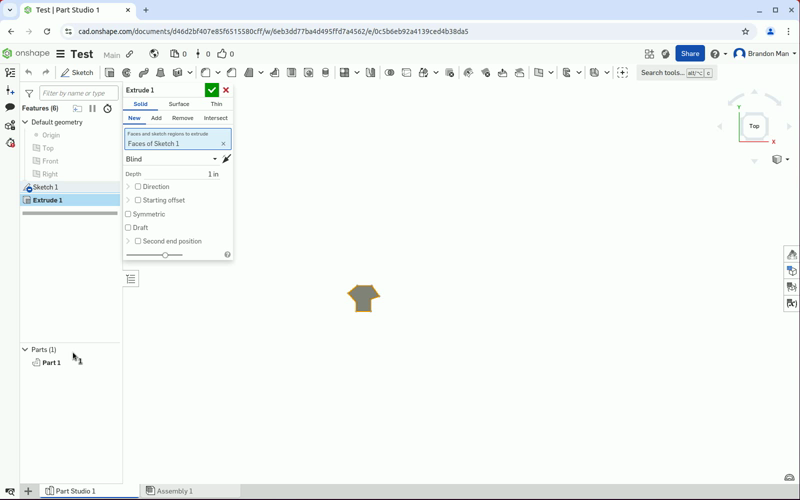
mouse_move(143, 106)
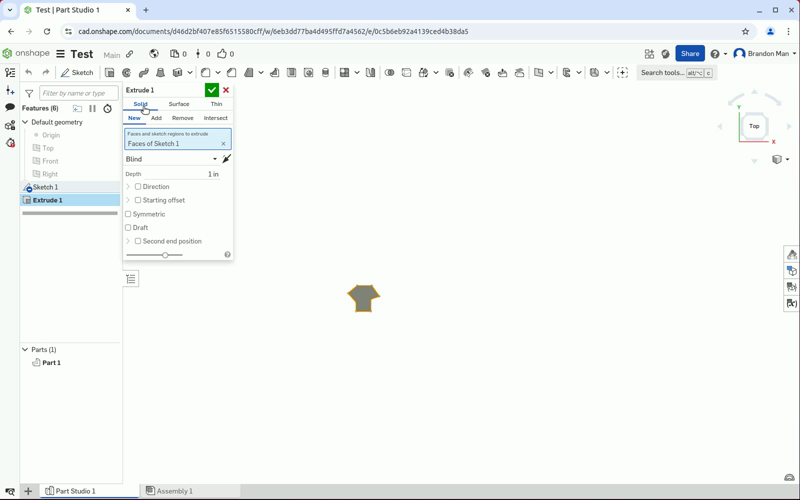
click(143, 106)
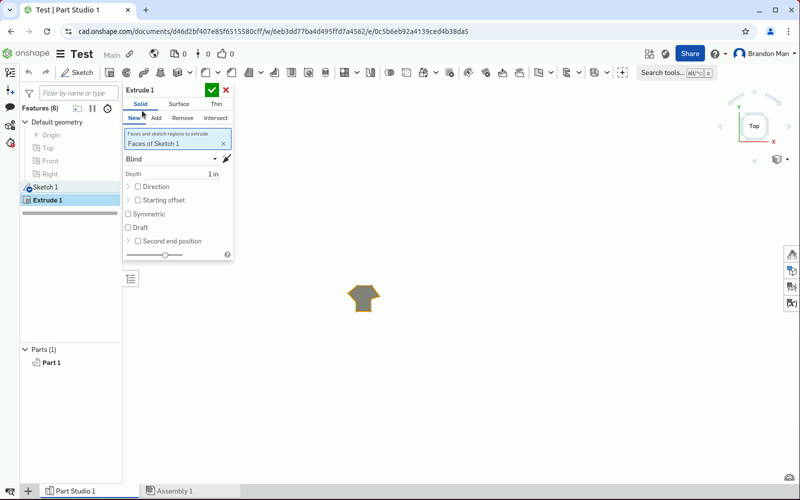
mouse_move(137, 120)
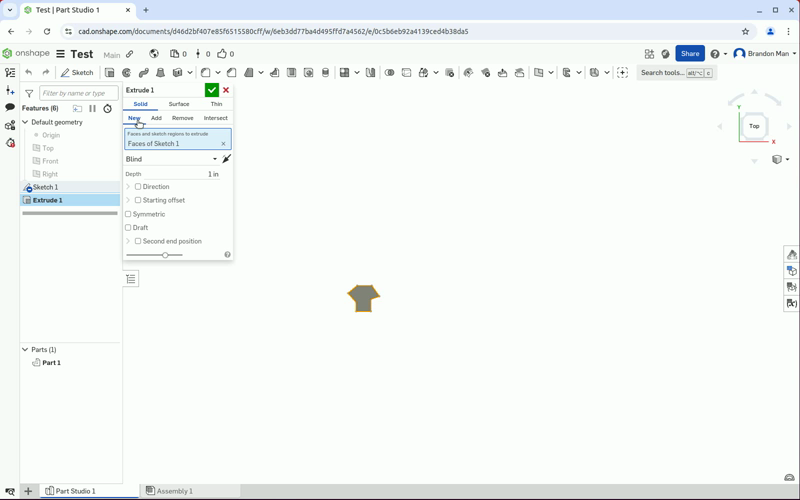
click(137, 120)
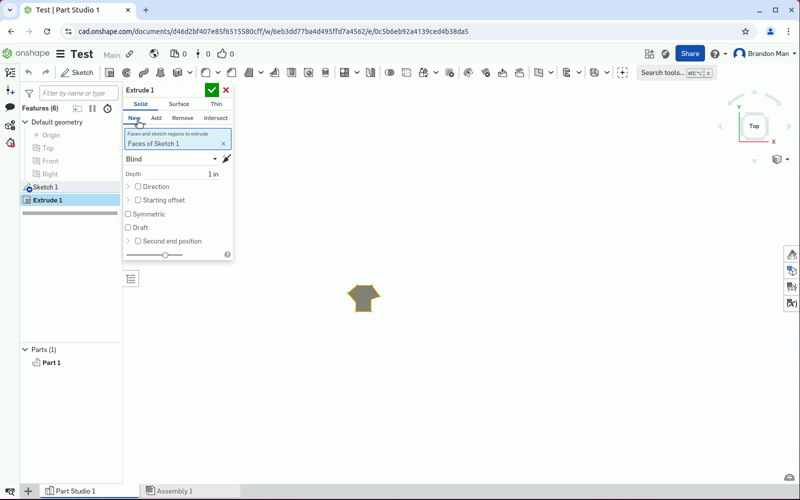
key(tab, 4)
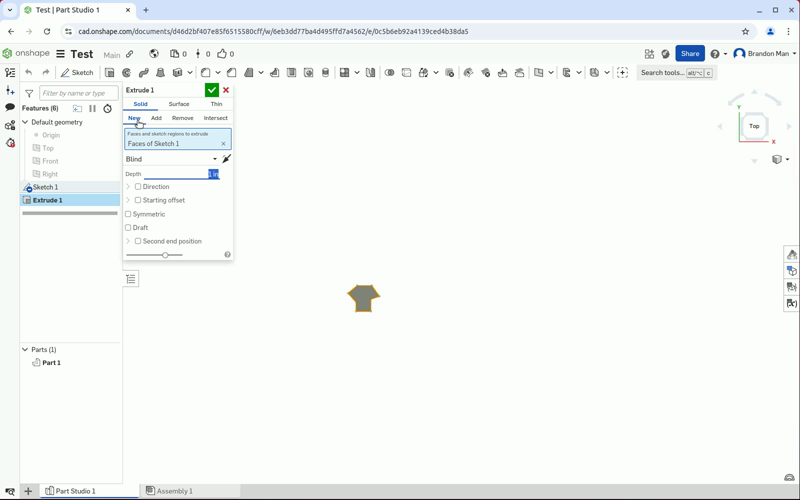
text(1.204)
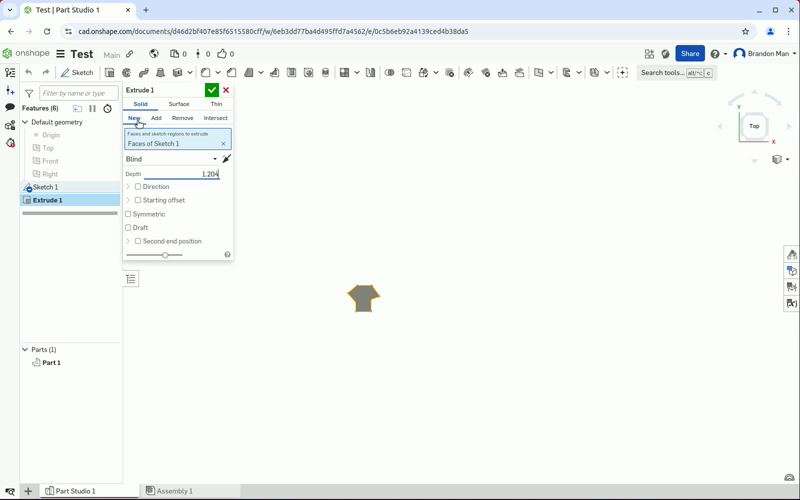
key(enter)
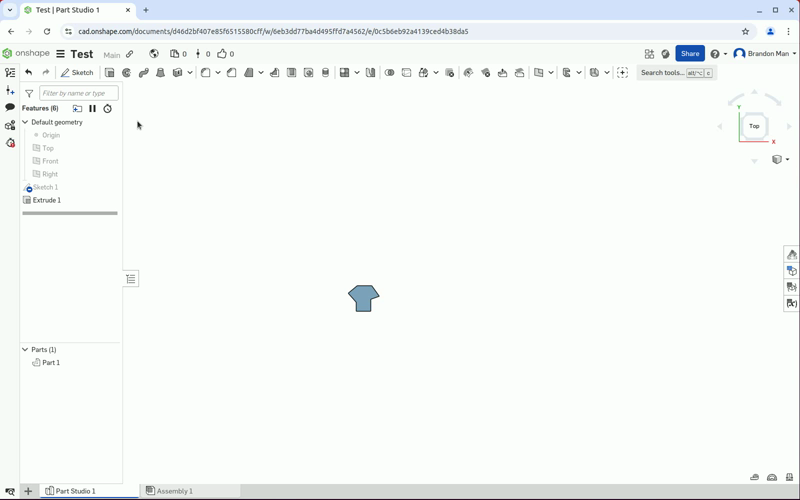
key(shift+h)
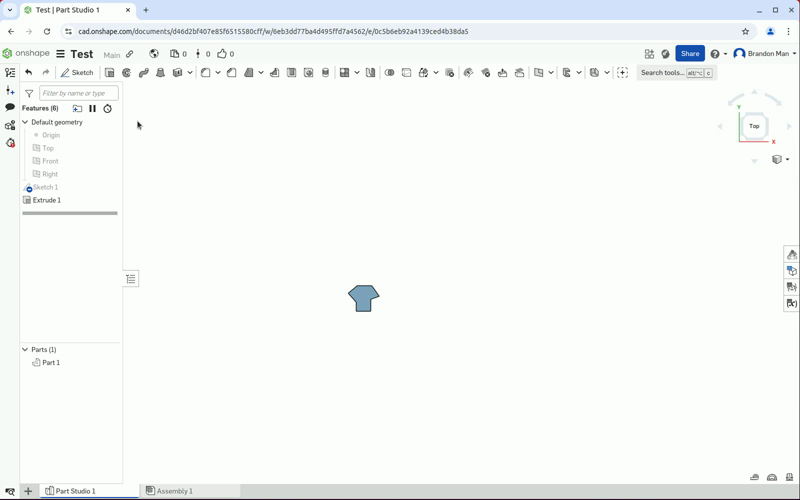
key(shift+h)
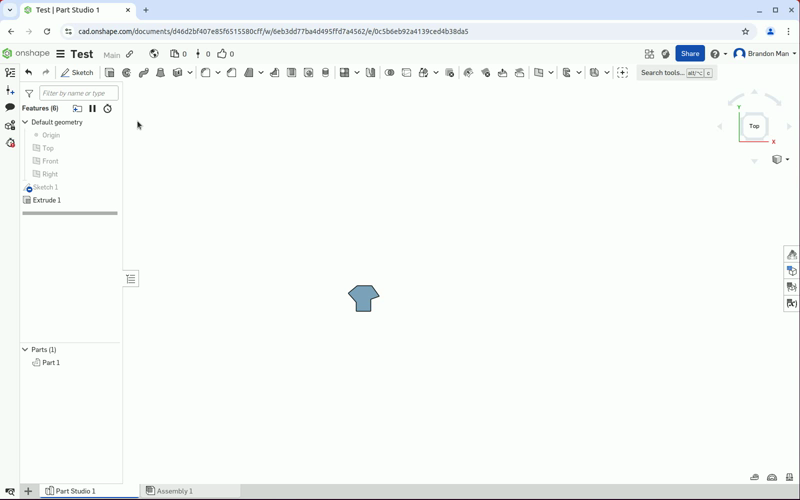
mouse_move(73, 189)
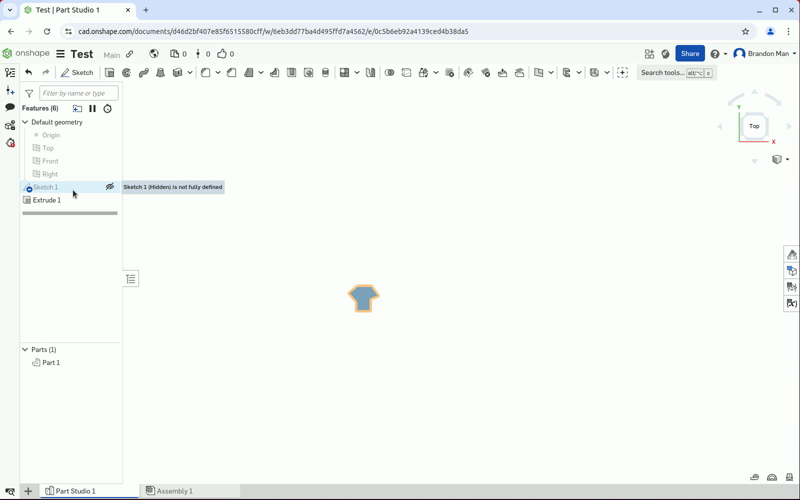
click(73, 189)
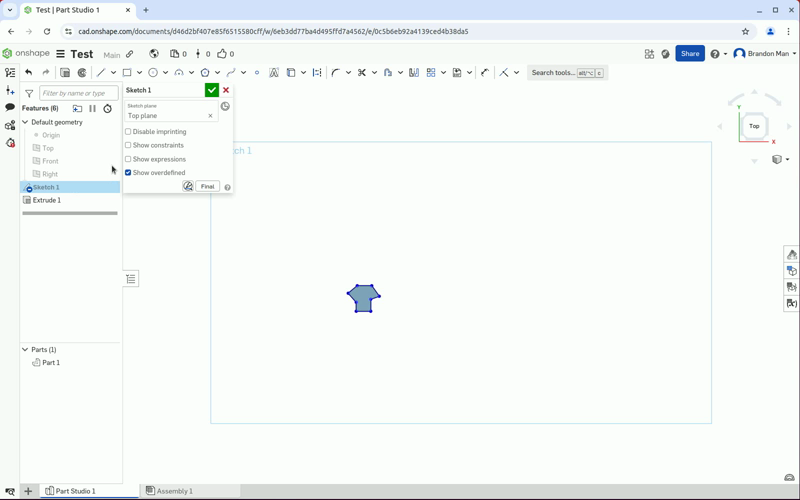
mouse_move(229, 92)
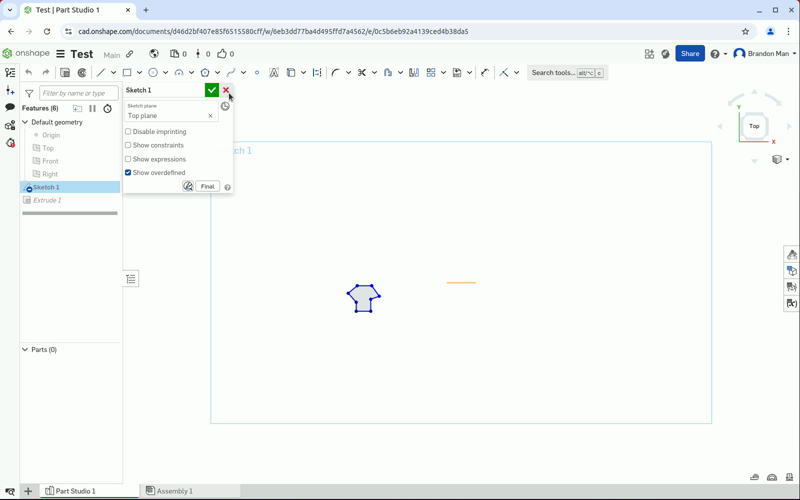
click(229, 92)
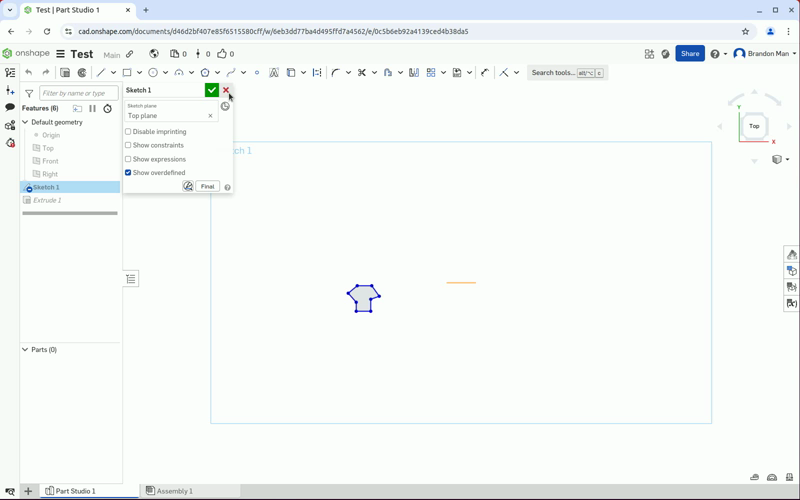
key(shift+s)
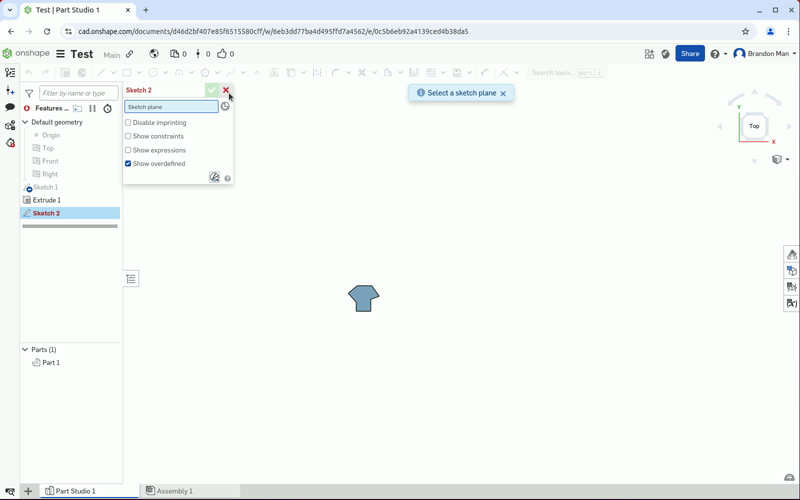
mouse_move(73, 150)
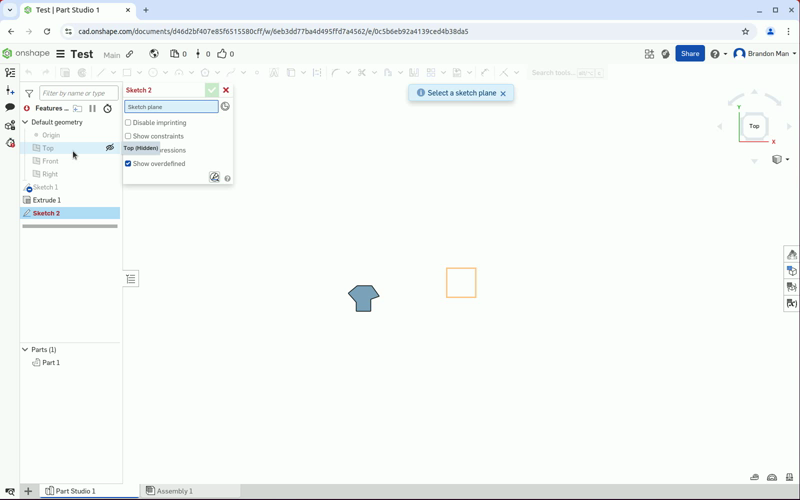
click(73, 150)
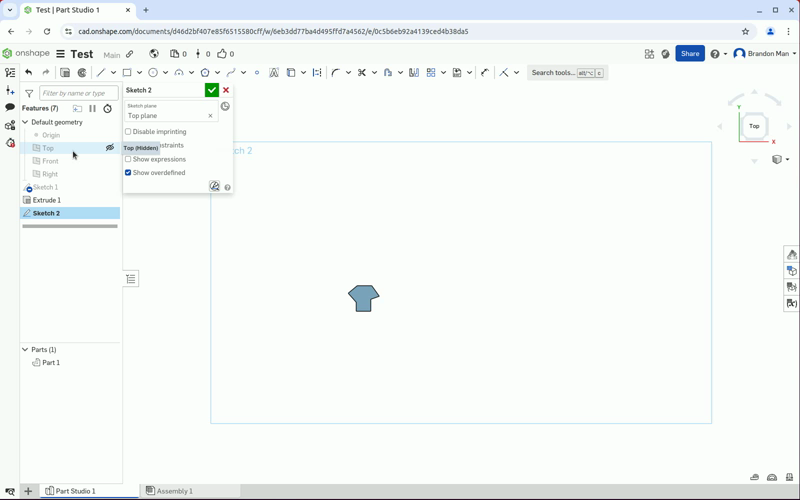
mouse_move(73, 352)
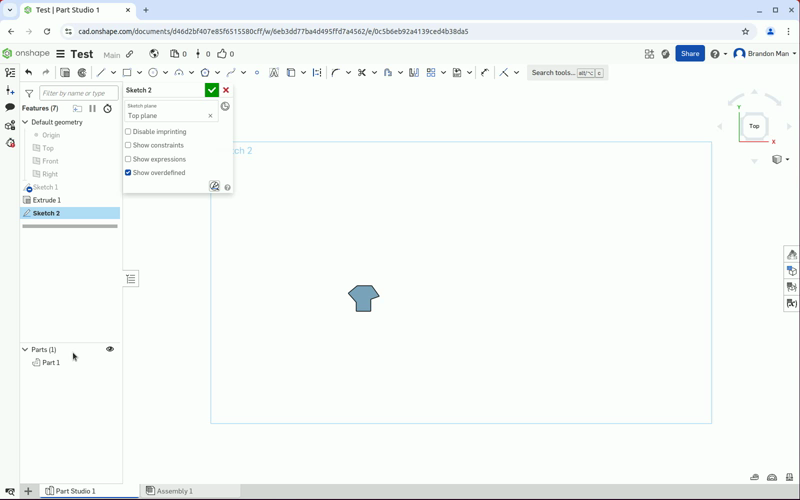
key(y)
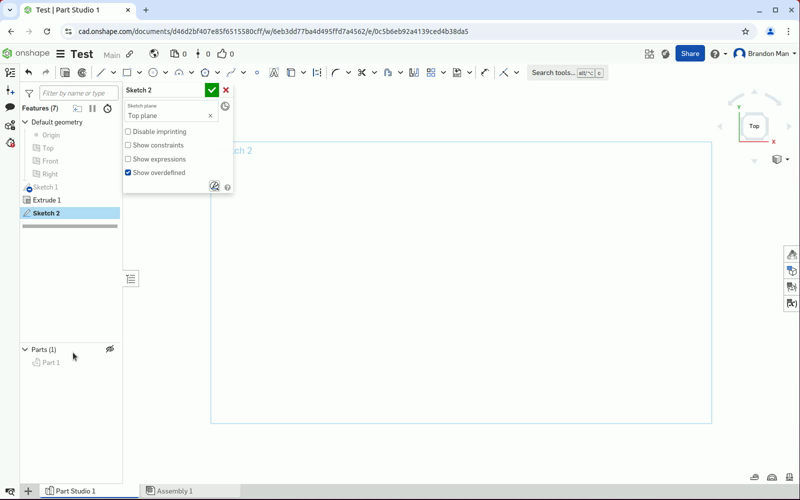
key(a)
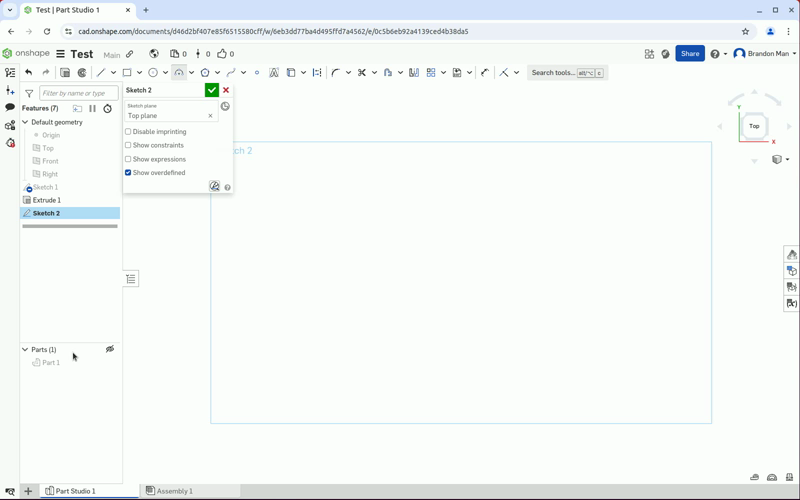
key_down(shift)
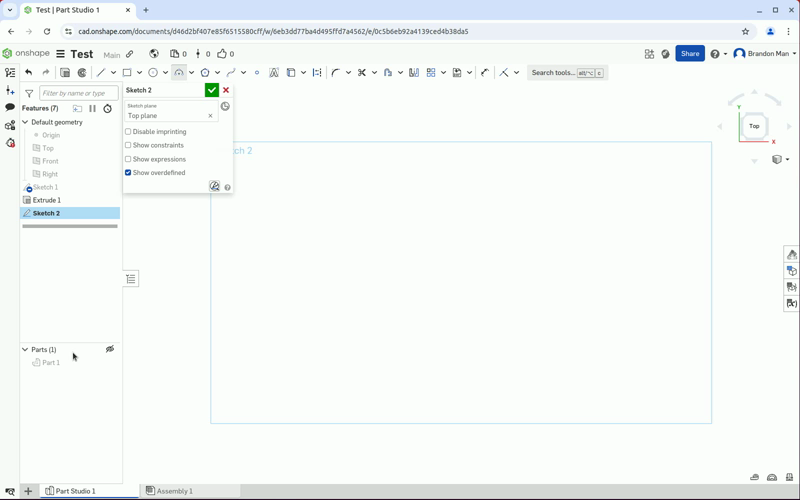
mouse_move(434, 288)
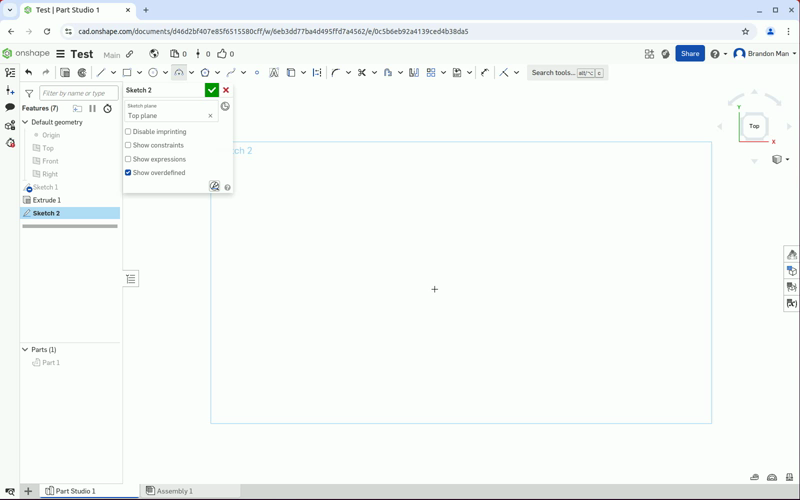
click(434, 288)
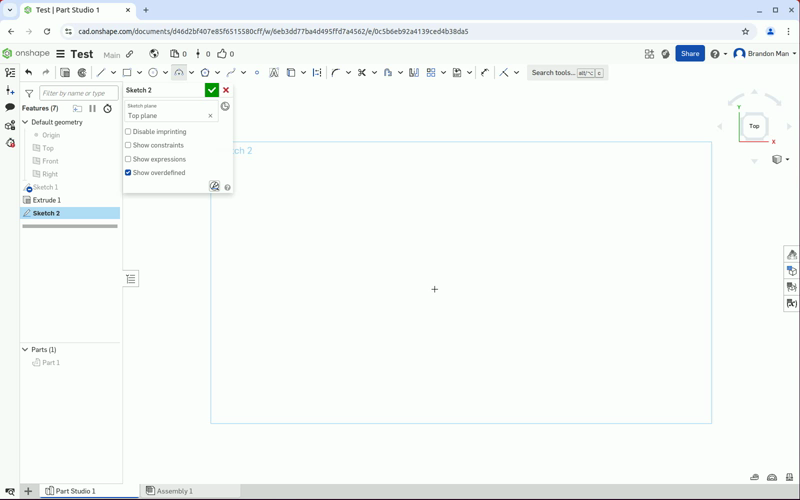
key_up(shift)
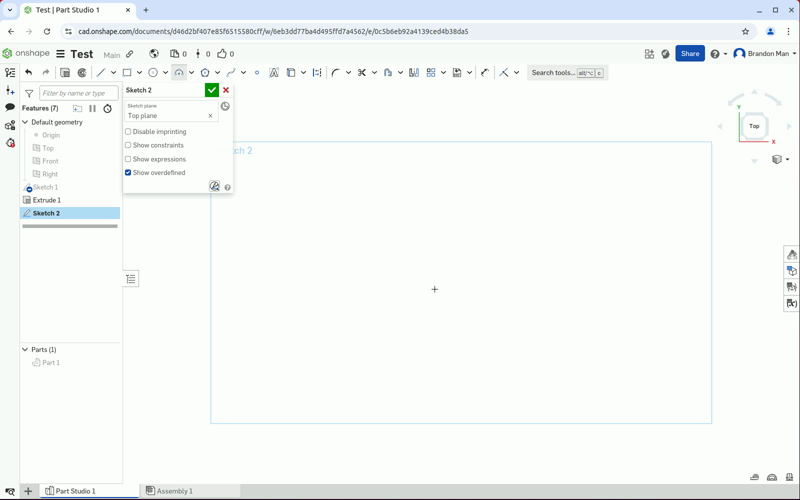
key_down(shift)
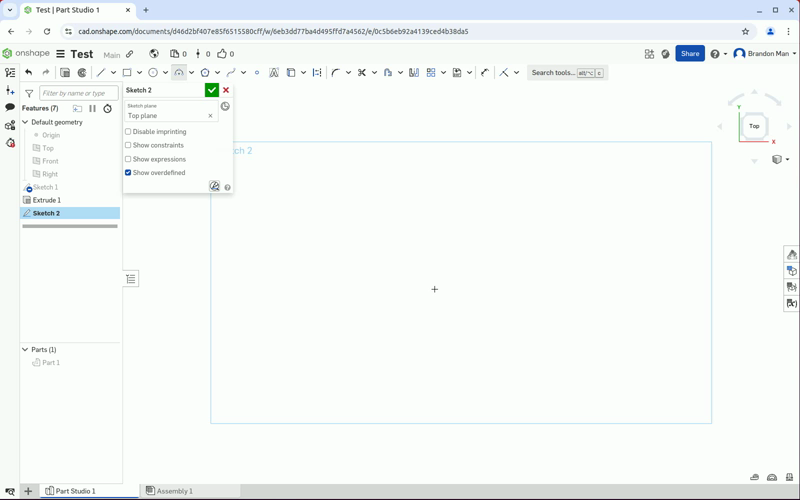
mouse_move(440, 294)
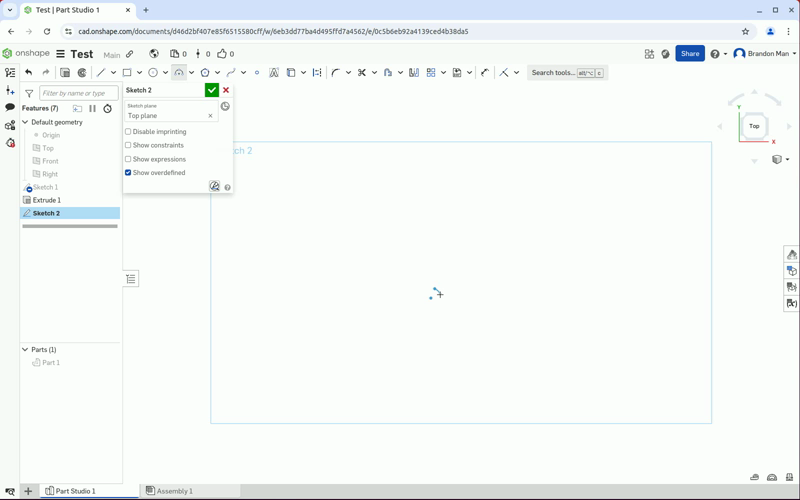
scroll(6)
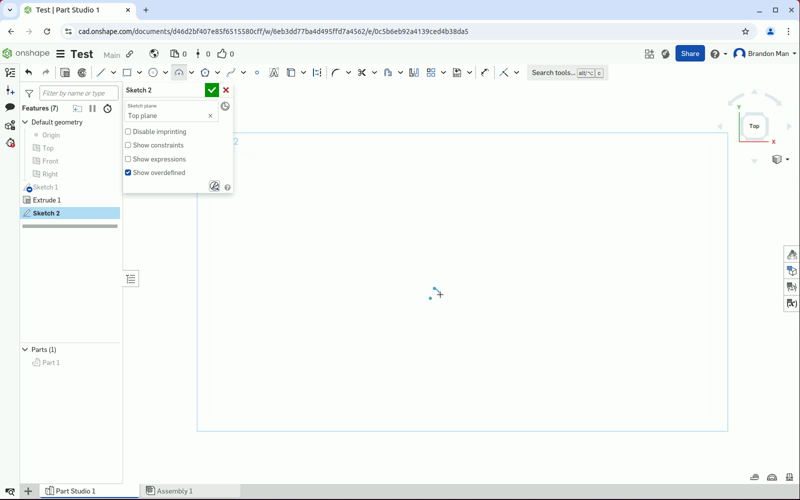
scroll(6)
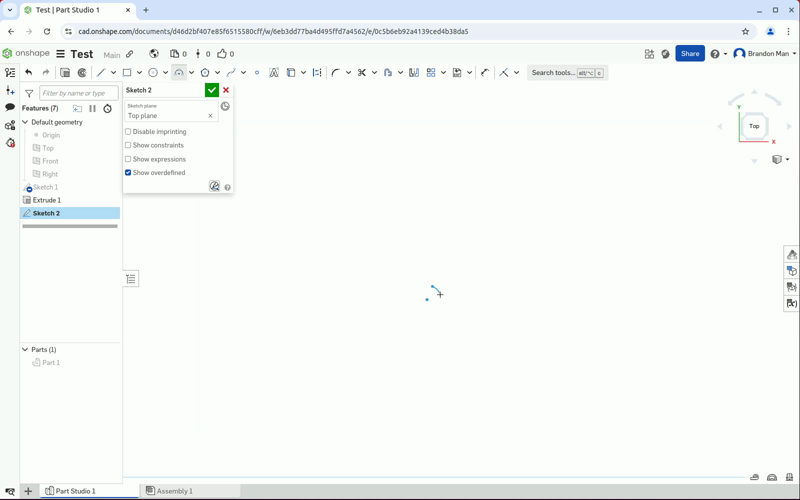
scroll(6)
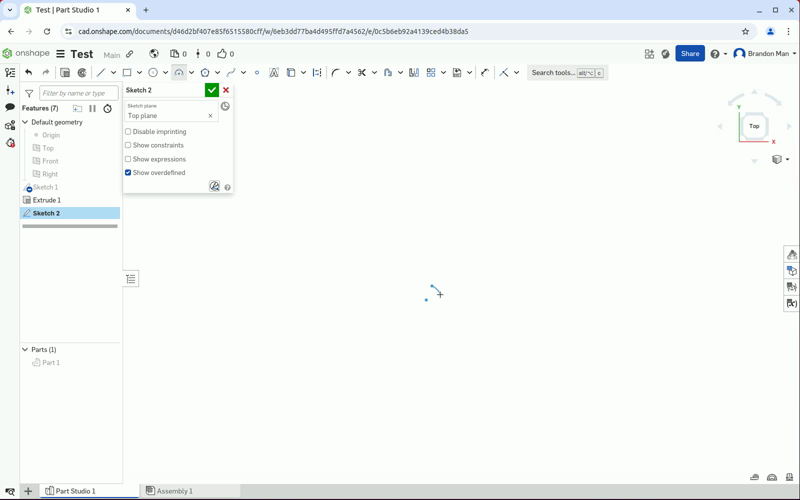
scroll(6)
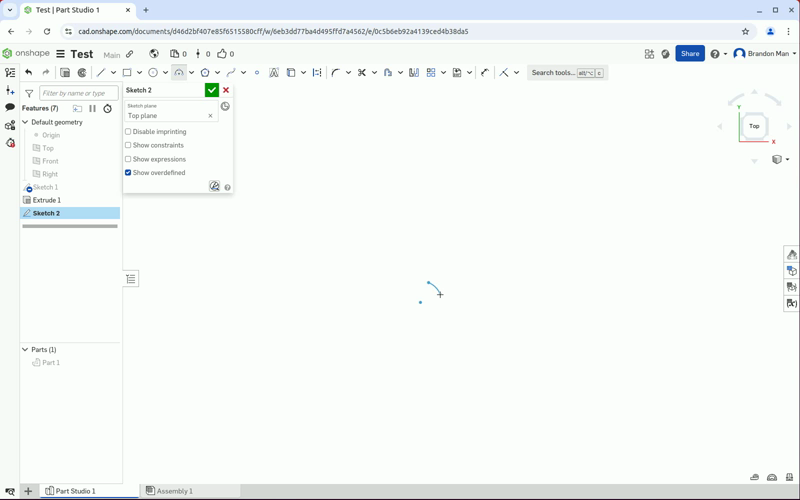
scroll(6)
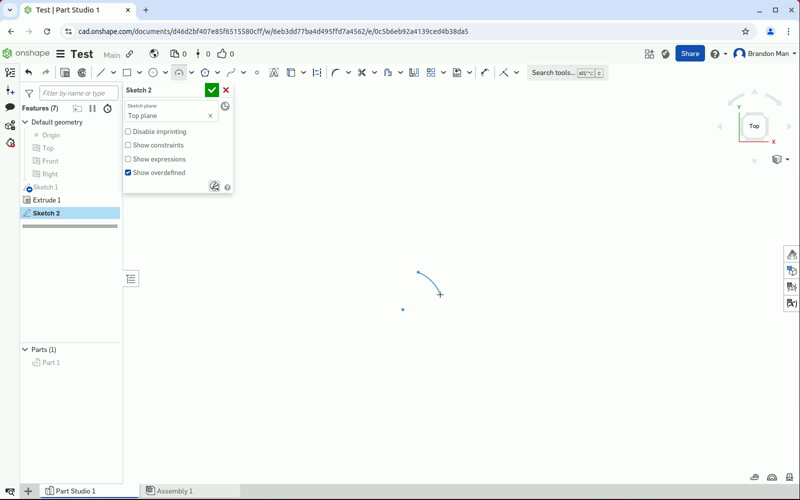
scroll(6)
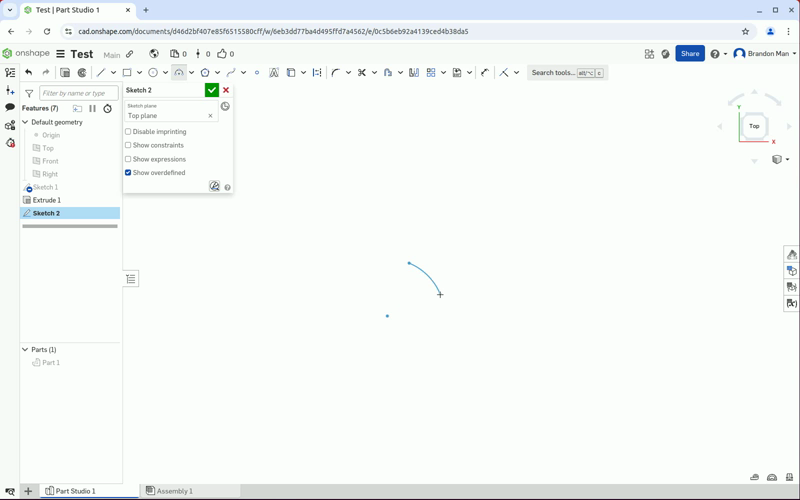
scroll(6)
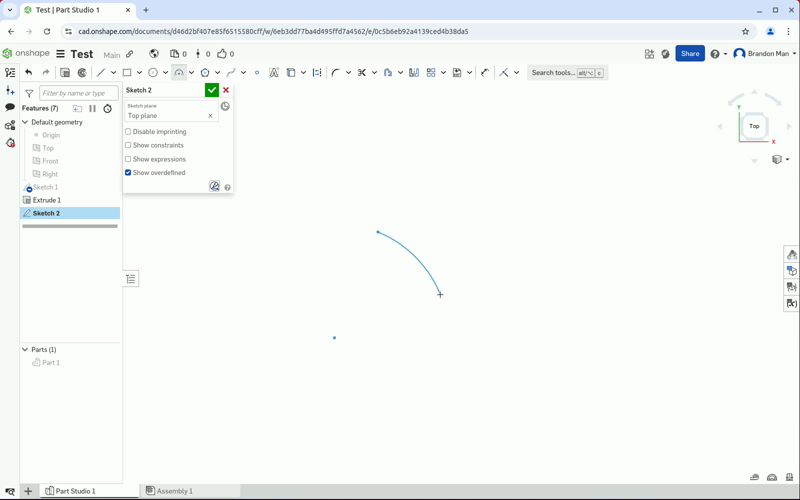
click(440, 294)
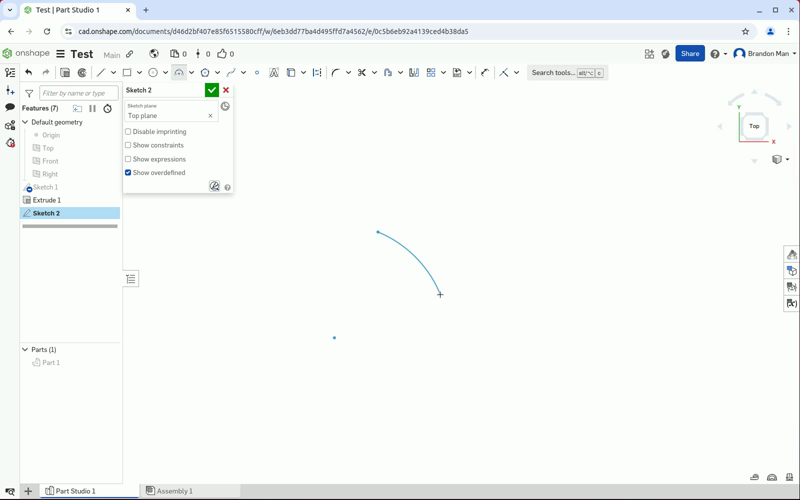
scroll(-6)
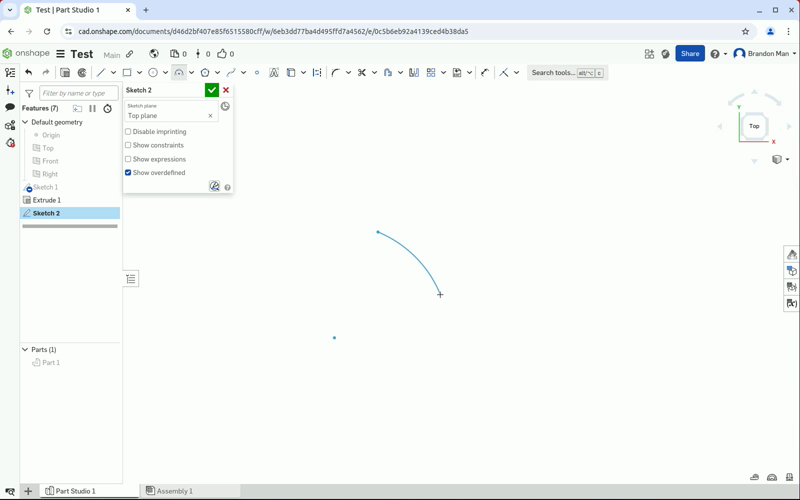
scroll(-6)
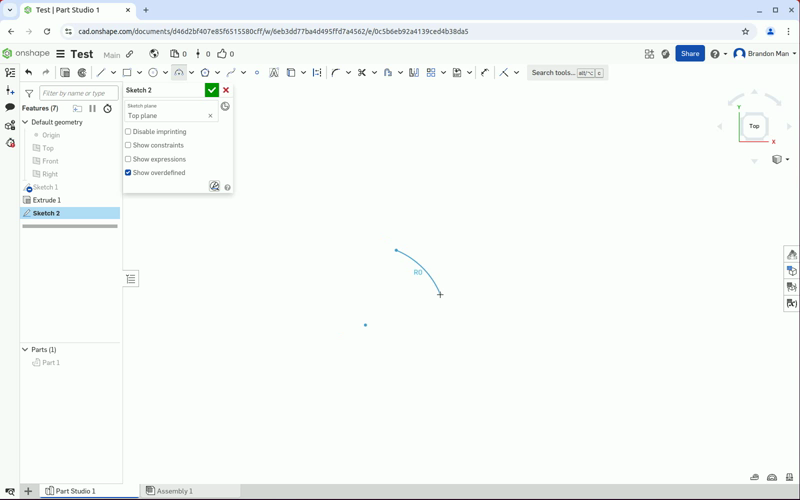
scroll(-6)
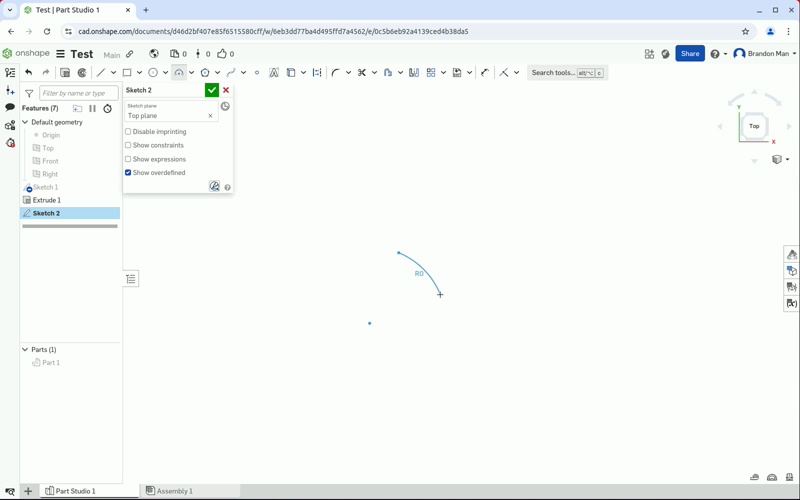
scroll(-6)
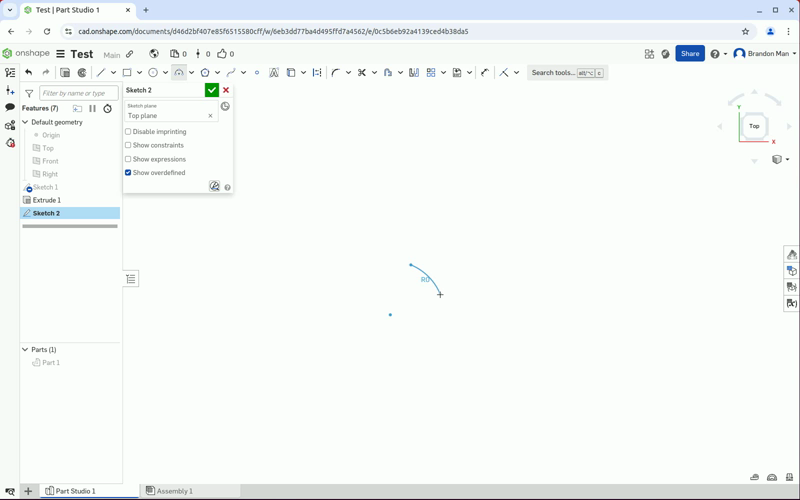
scroll(-6)
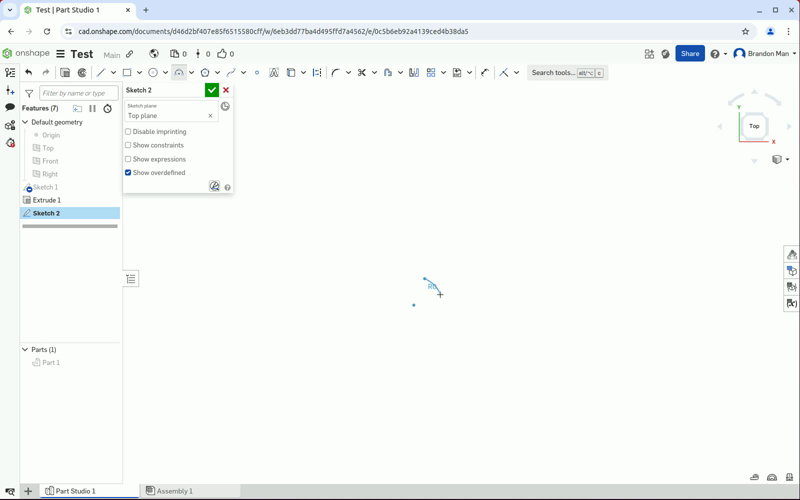
scroll(-6)
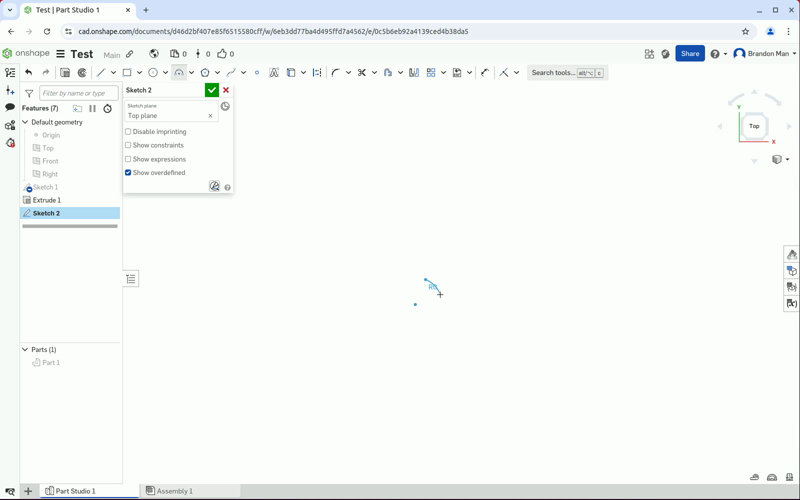
scroll(-6)
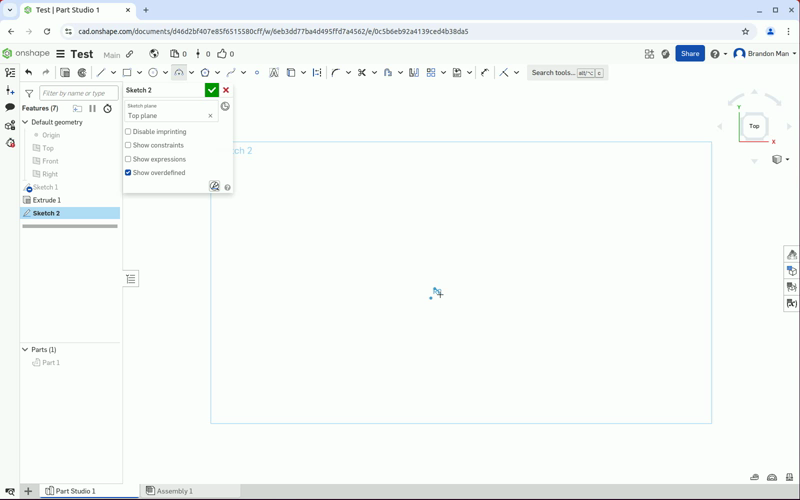
mouse_move(436, 292)
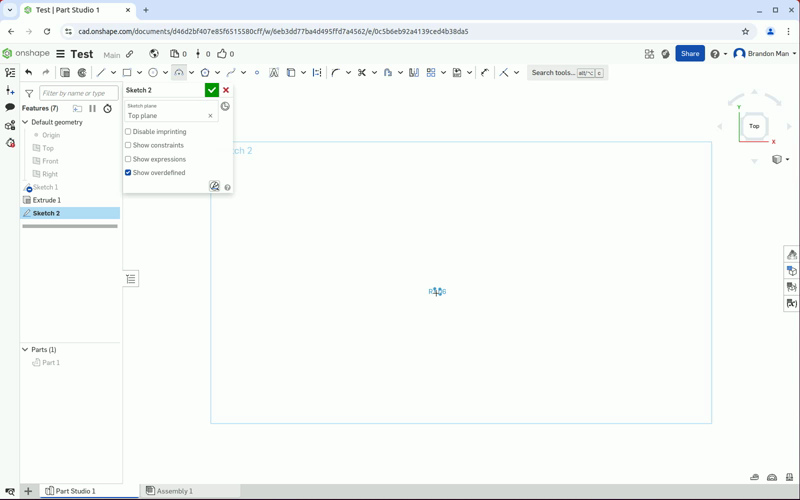
scroll(6)
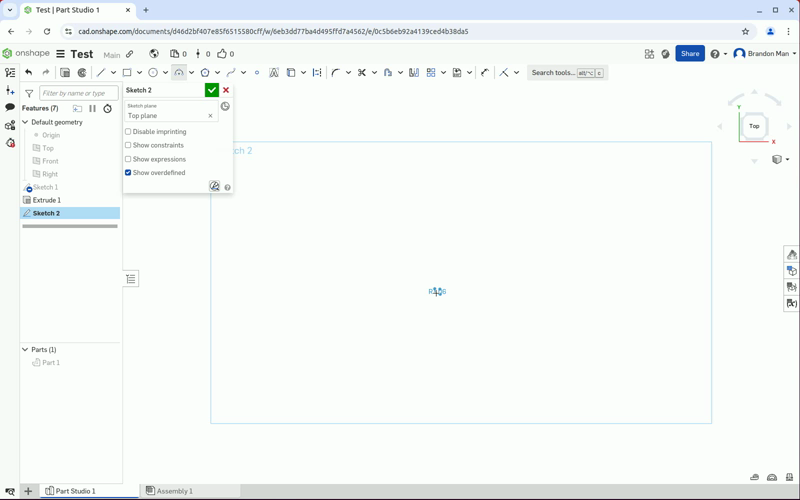
scroll(6)
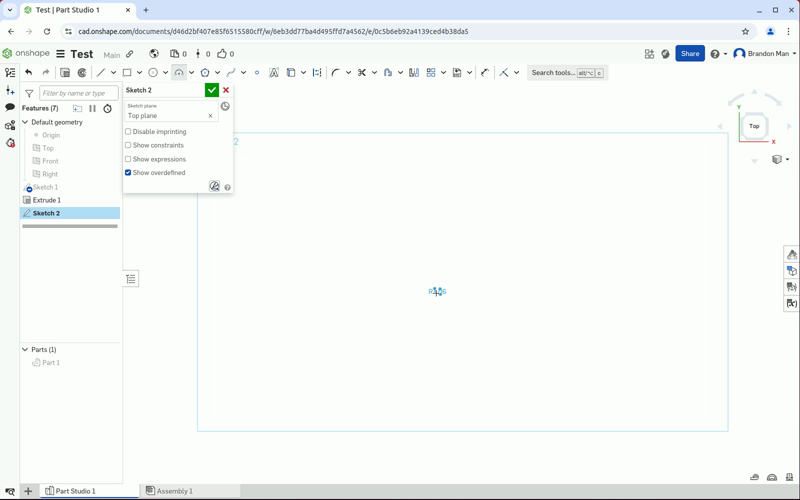
scroll(6)
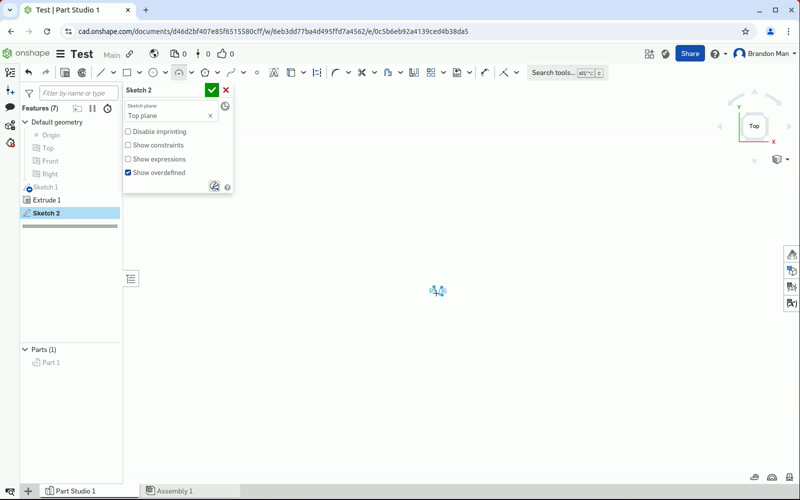
scroll(6)
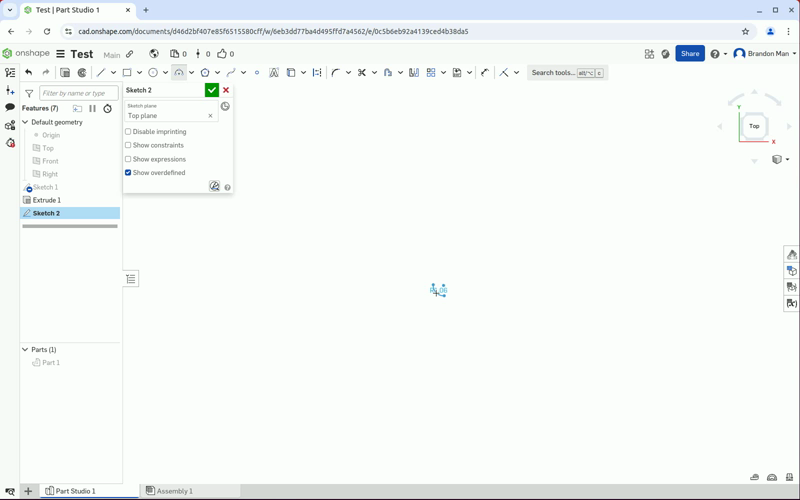
scroll(6)
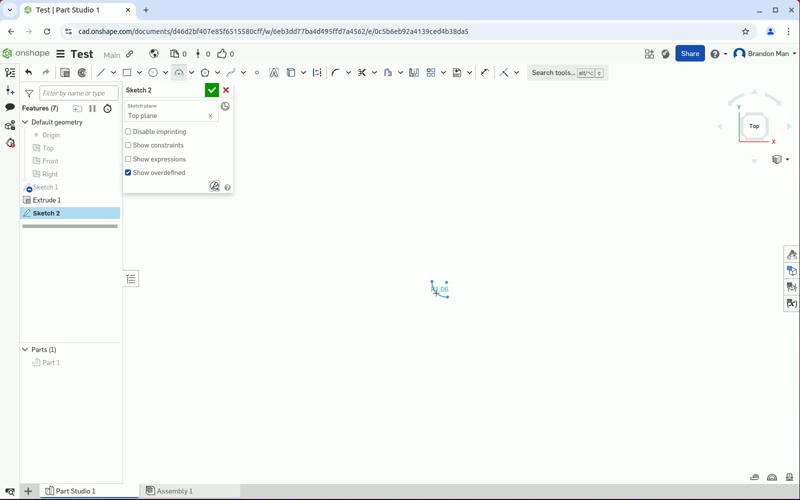
scroll(6)
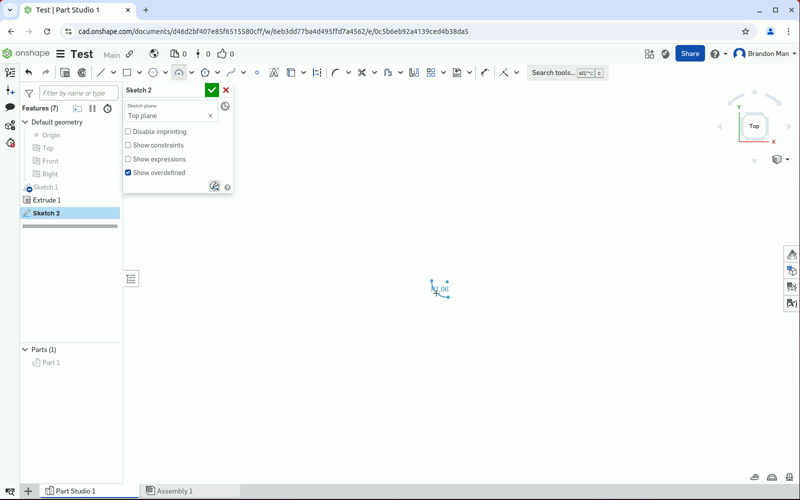
scroll(6)
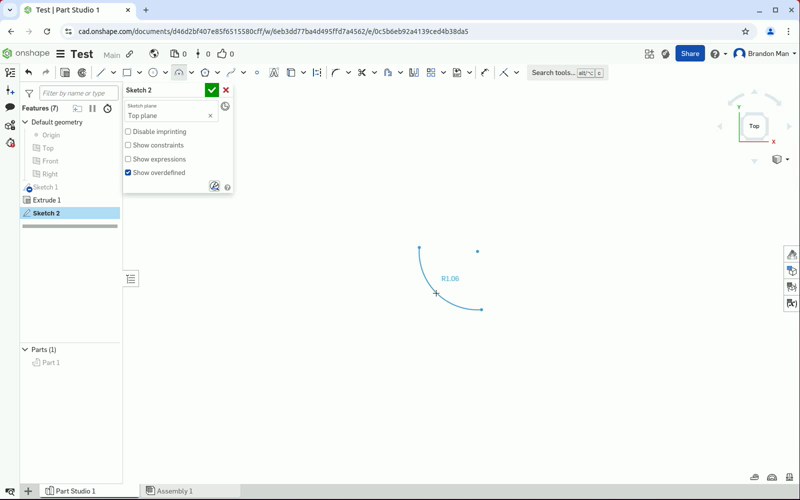
click(436, 292)
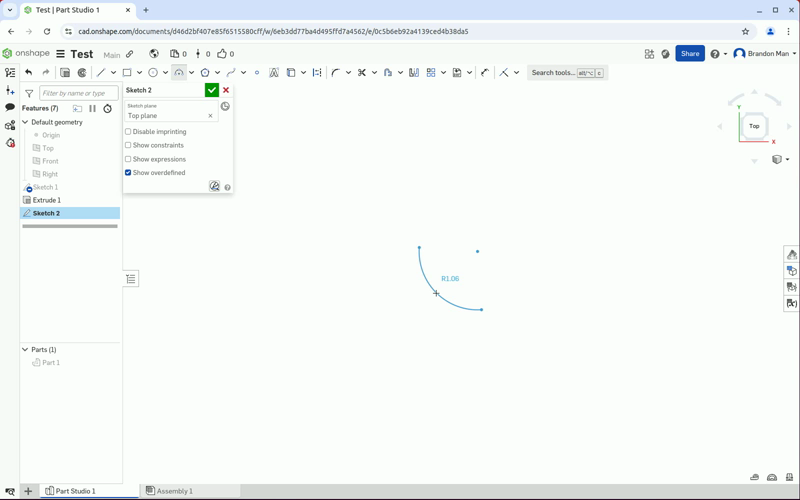
scroll(-6)
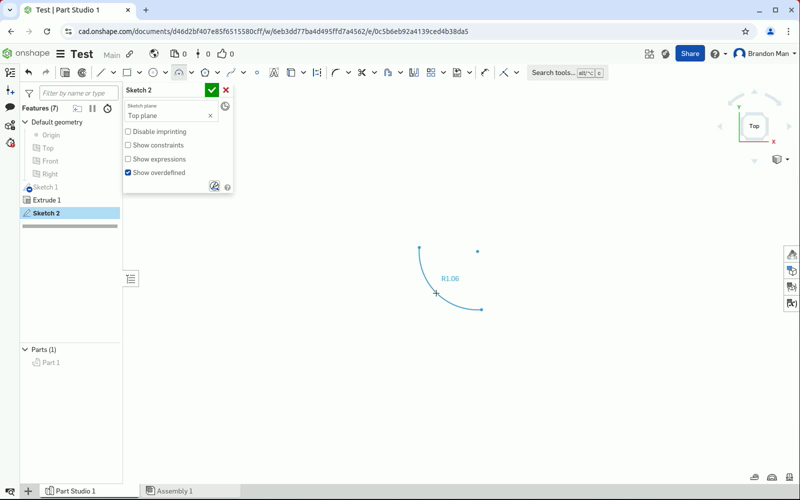
scroll(-6)
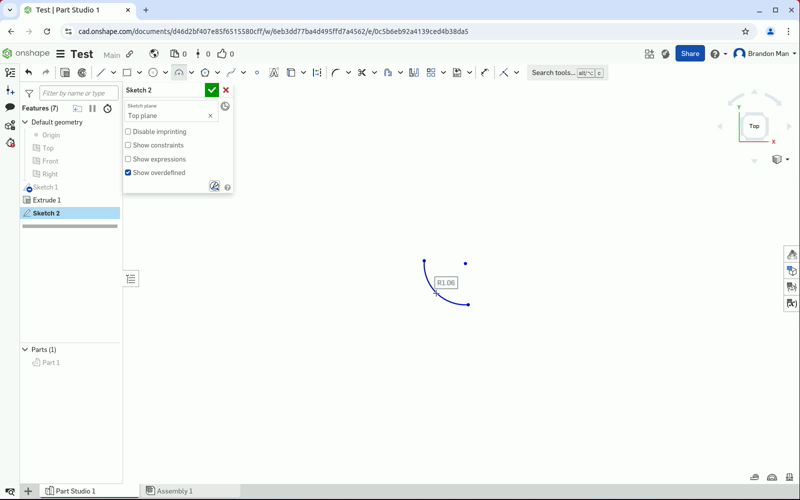
scroll(-6)
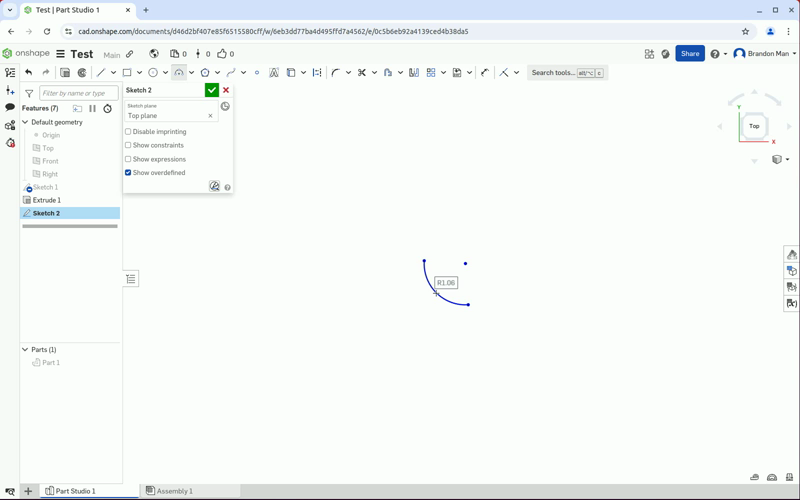
scroll(-6)
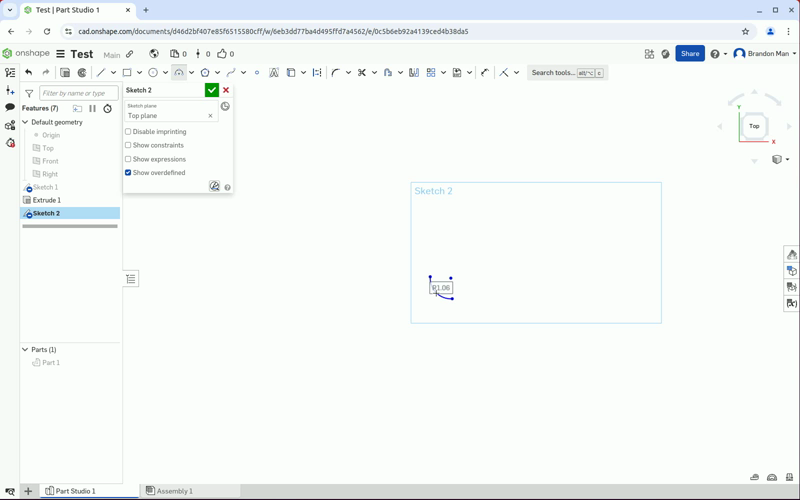
scroll(-6)
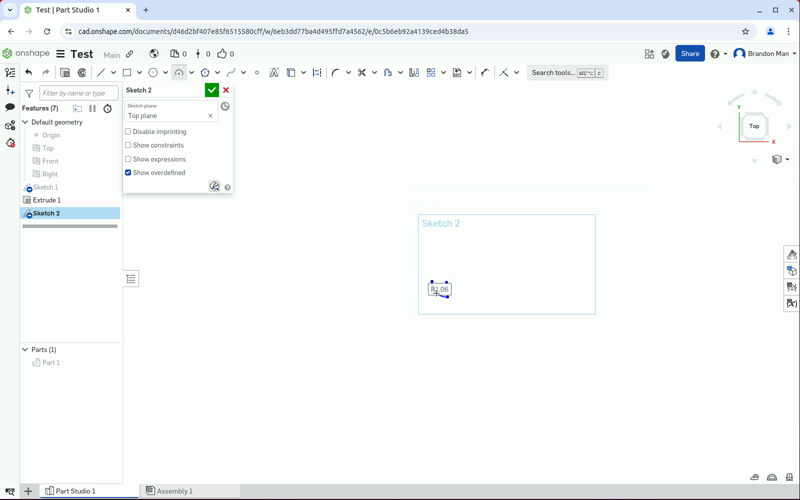
scroll(-6)
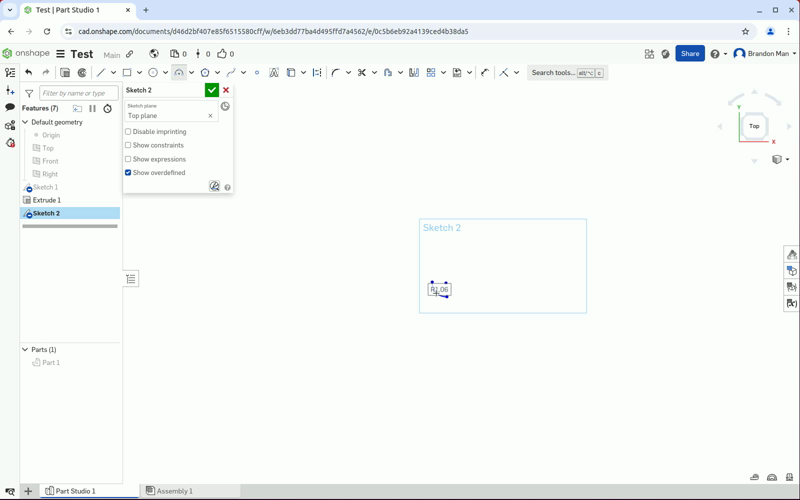
scroll(-6)
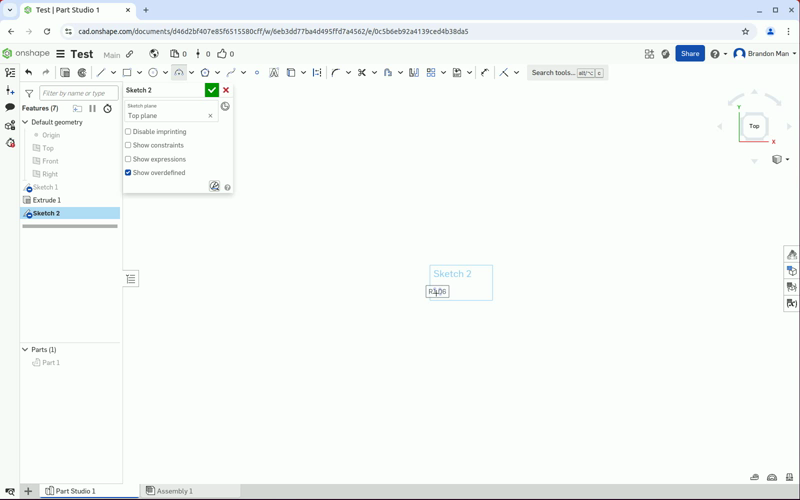
key_up(shift)
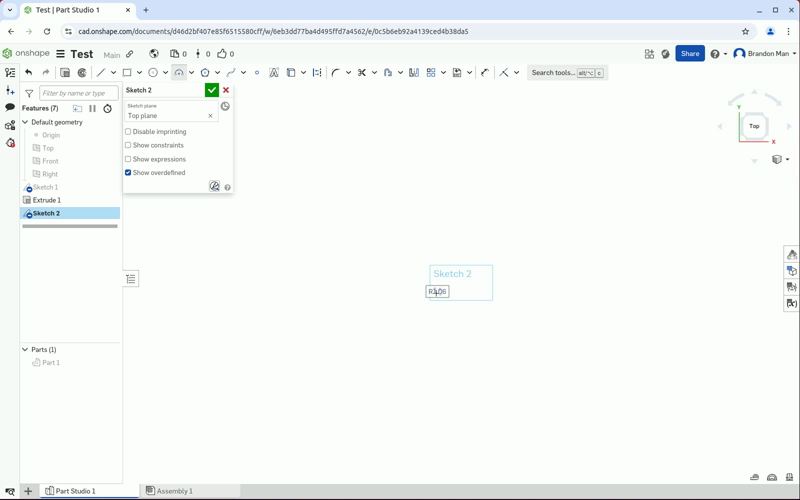
key(esc)
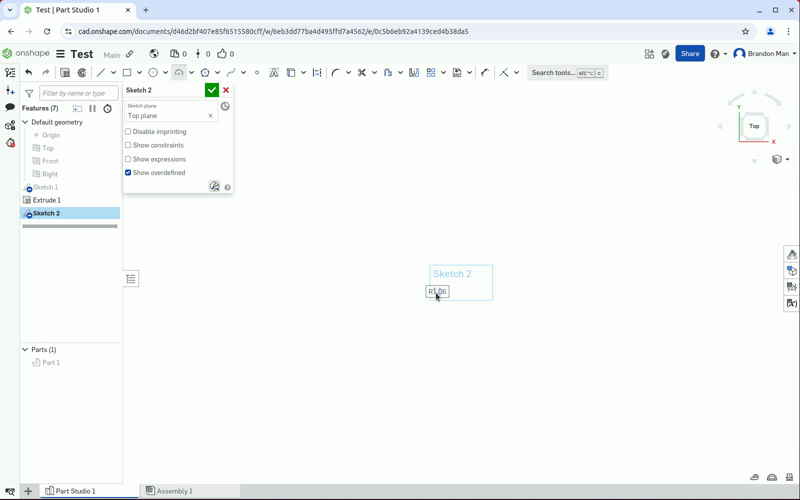
key(l)
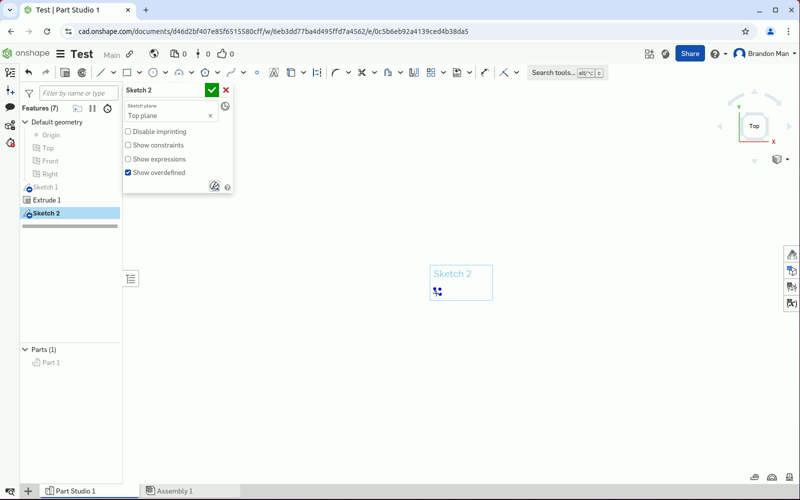
mouse_move(440, 294)
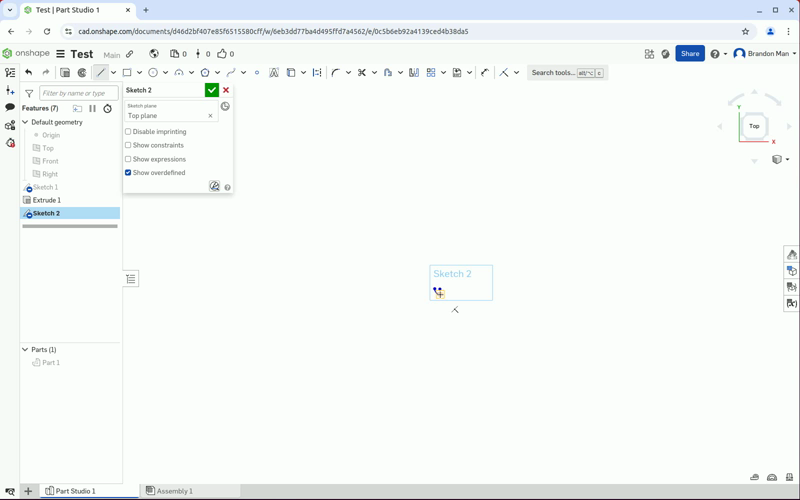
scroll(6)
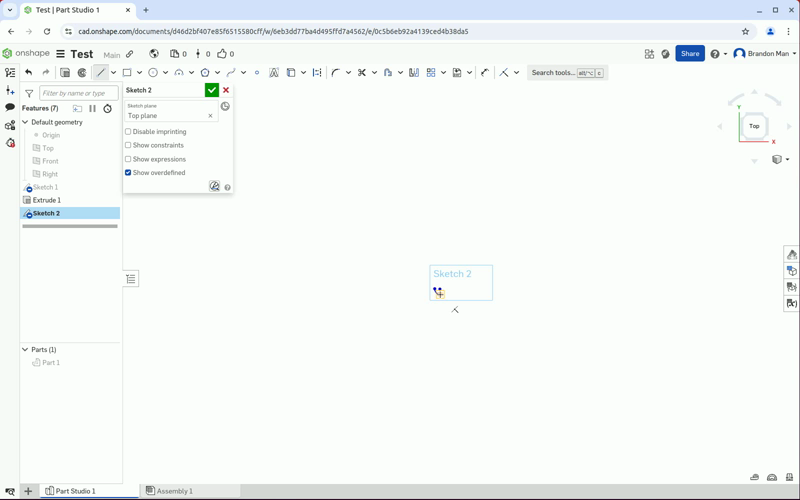
scroll(6)
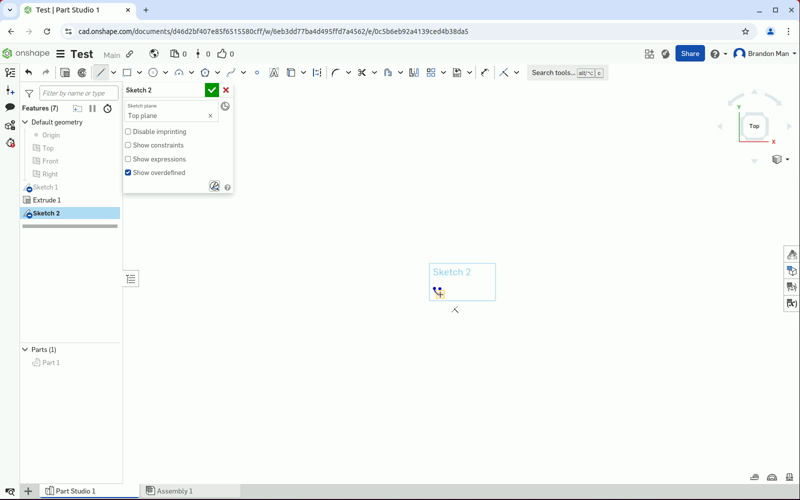
scroll(6)
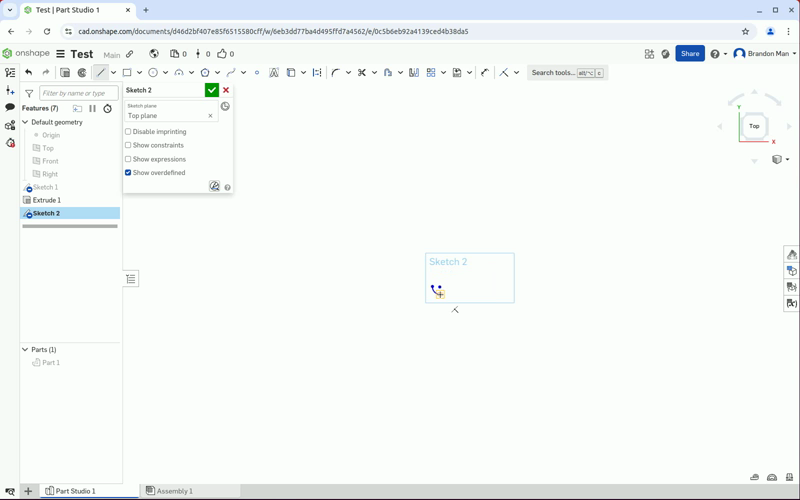
scroll(6)
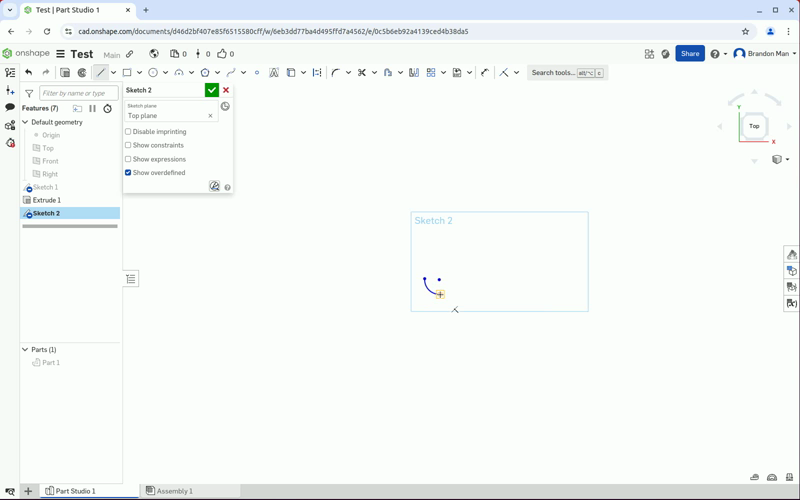
scroll(6)
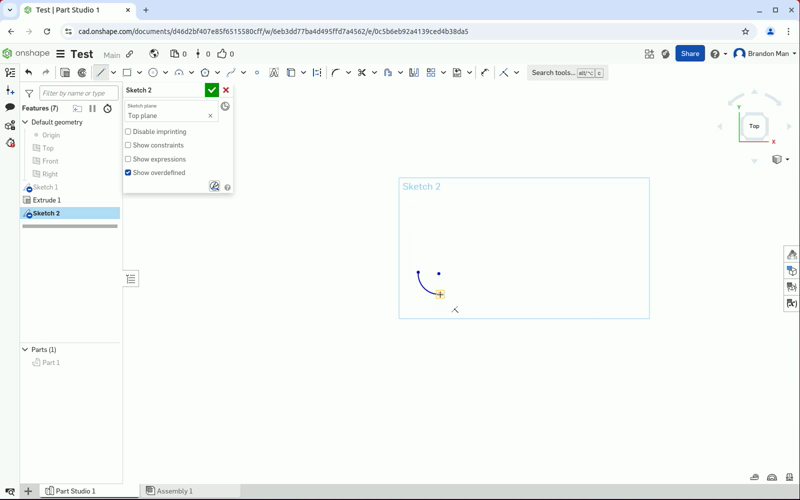
scroll(6)
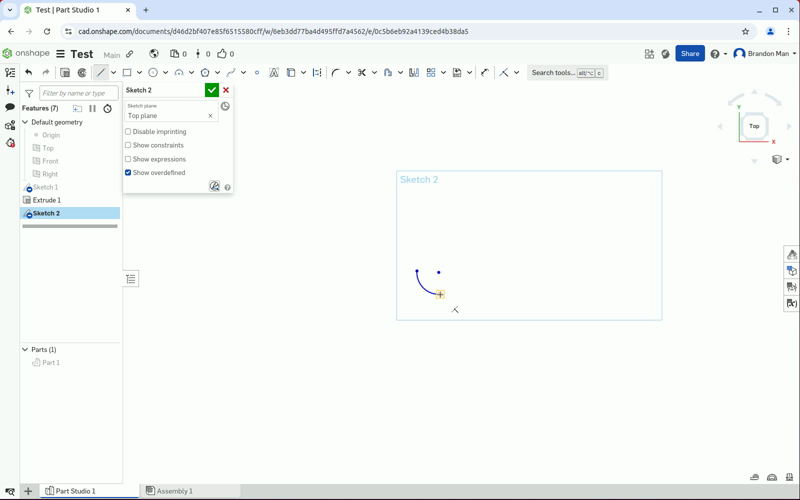
scroll(6)
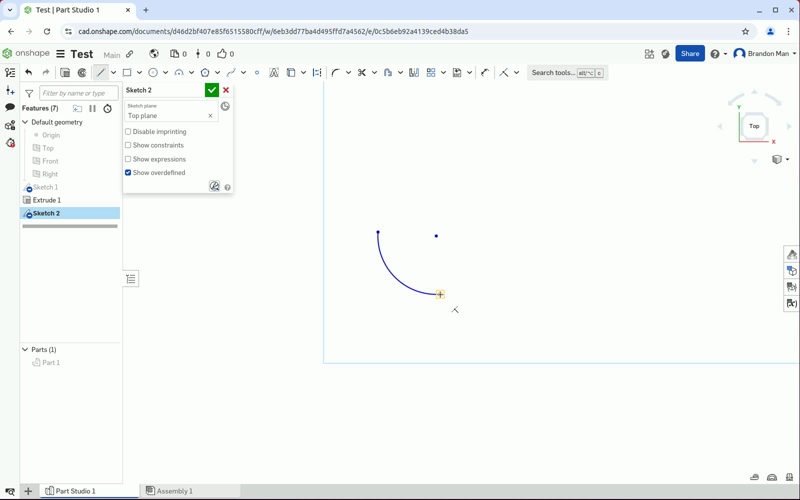
click(440, 294)
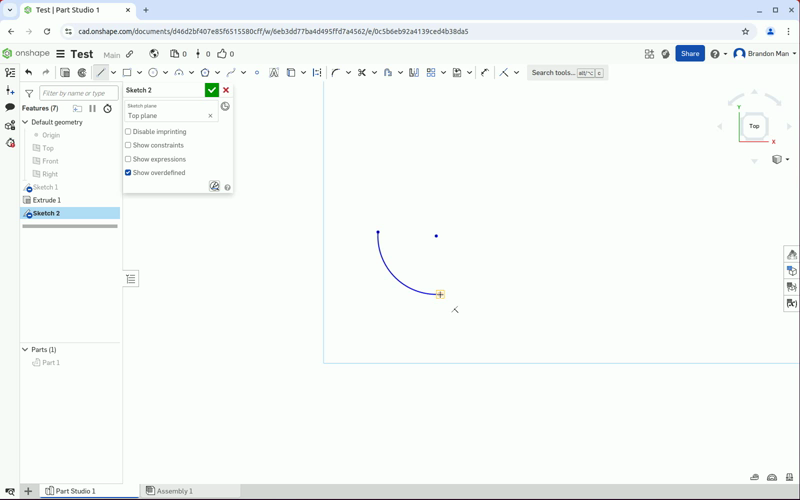
scroll(-6)
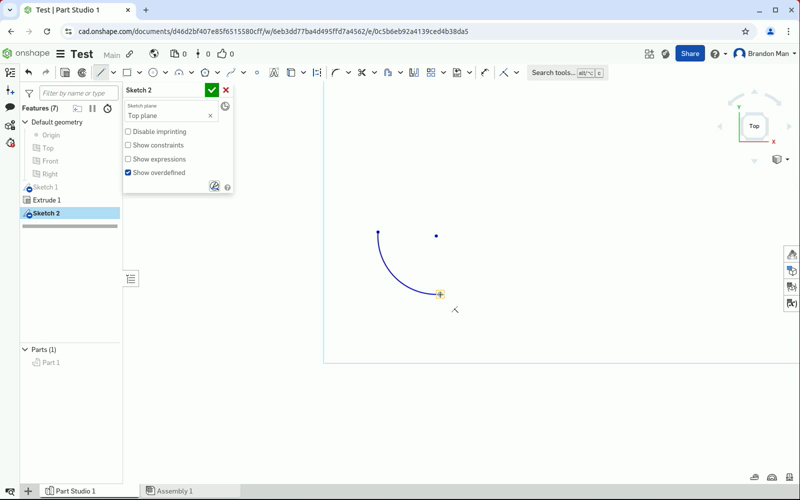
scroll(-6)
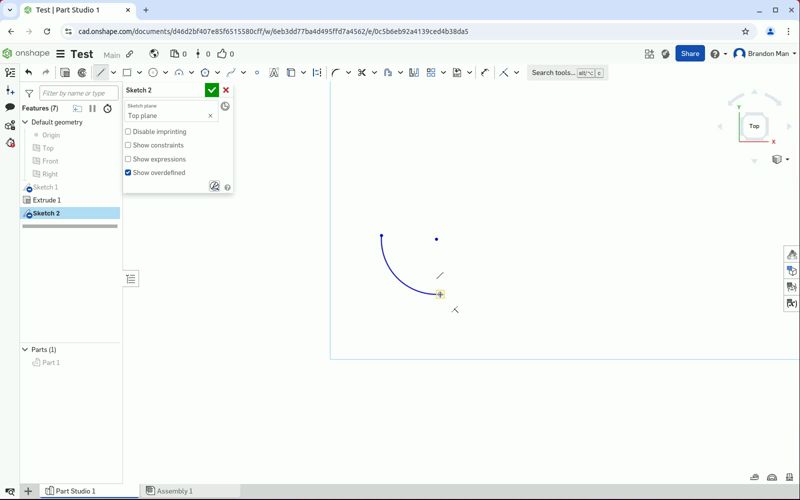
scroll(-6)
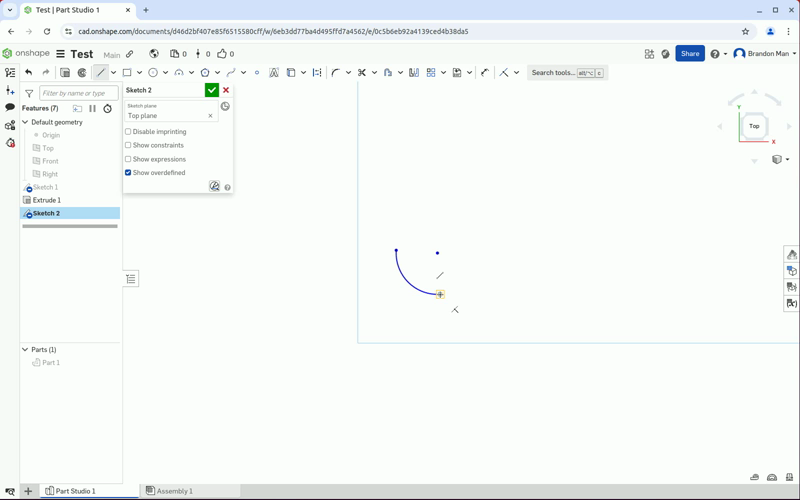
scroll(-6)
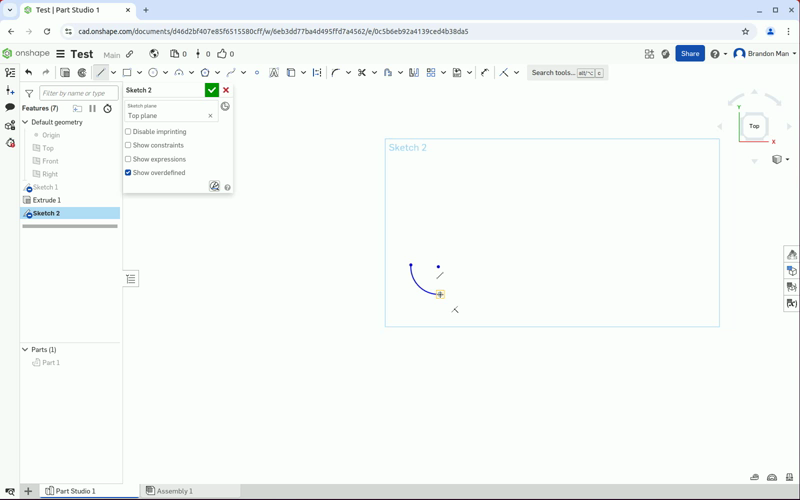
scroll(-6)
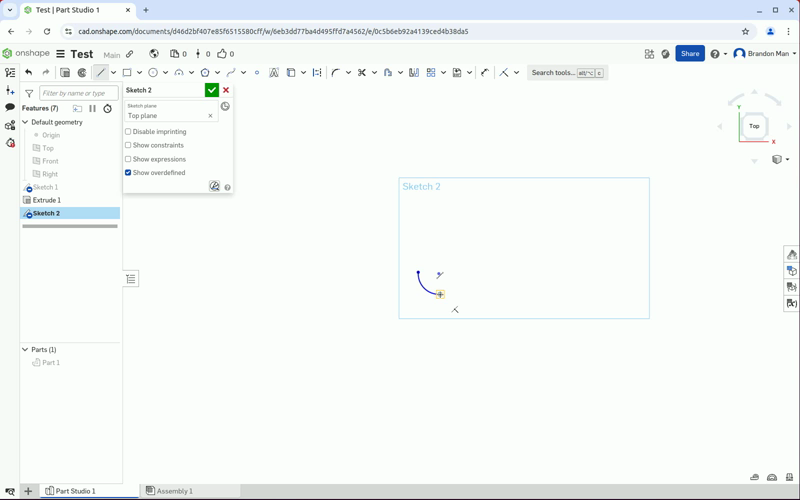
scroll(-6)
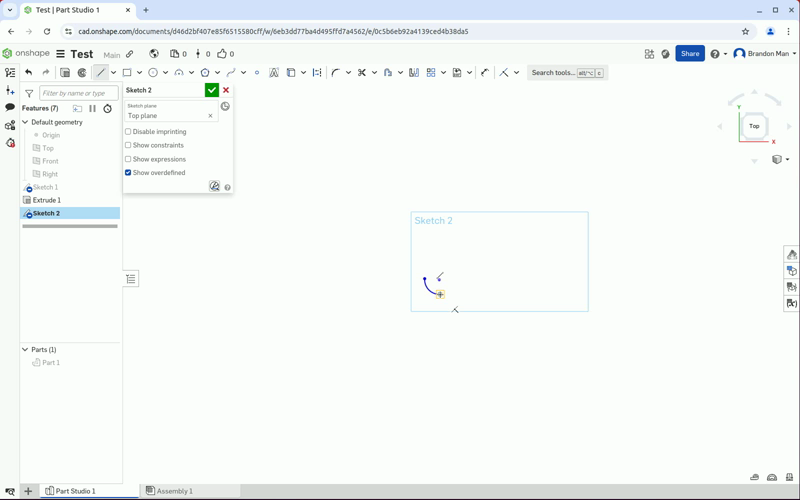
scroll(-6)
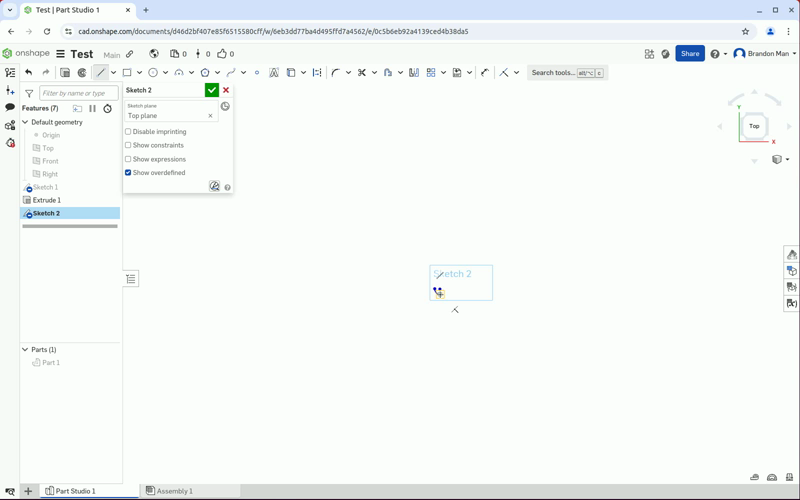
key_down(shift)
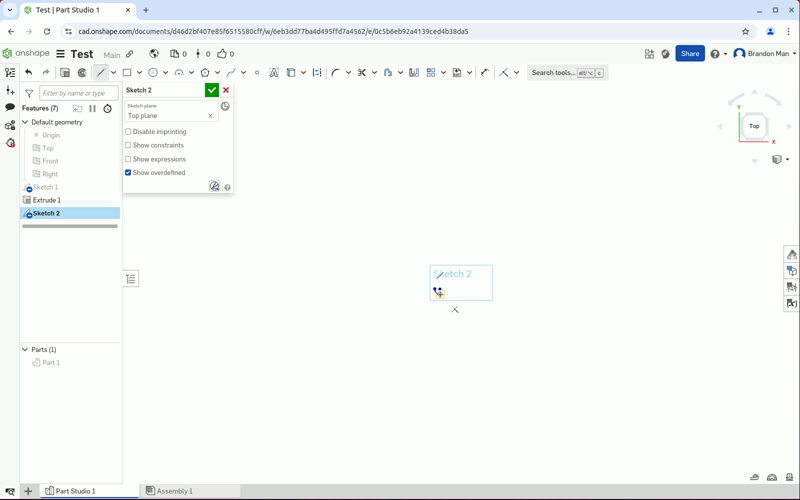
mouse_move(470, 294)
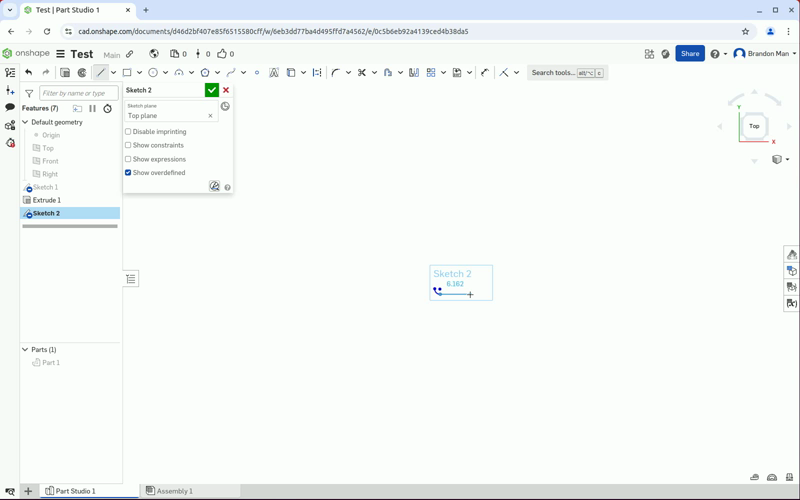
mouse_move(464, 288)
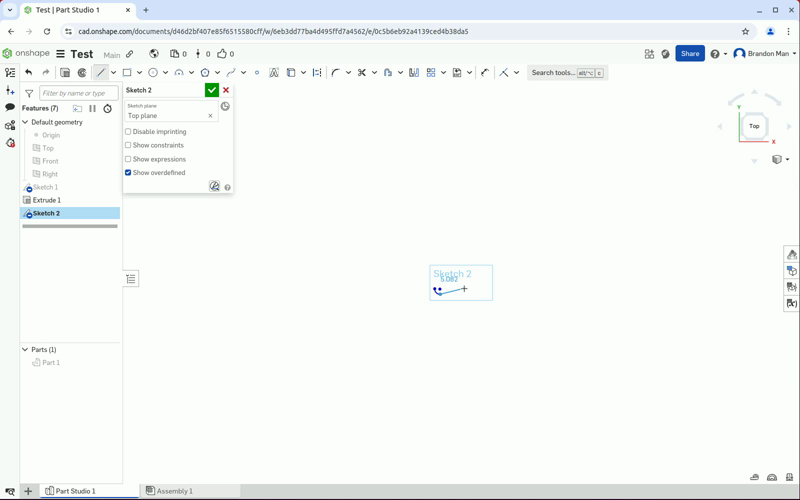
click(464, 288)
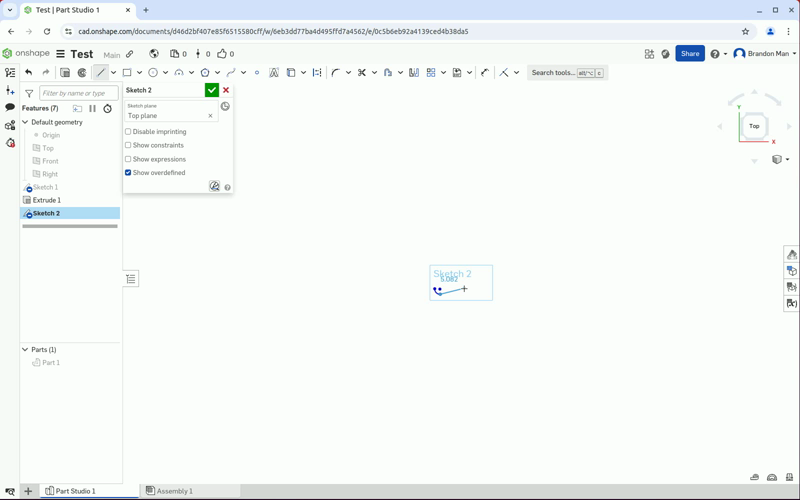
key_up(shift)
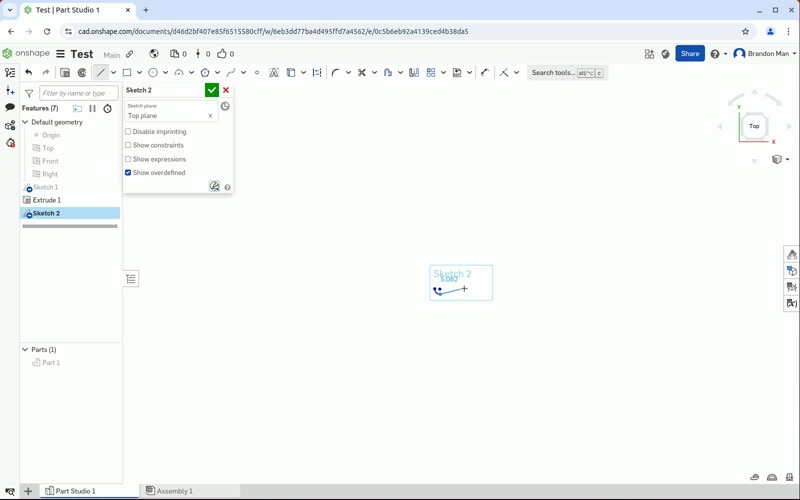
key_down(shift)
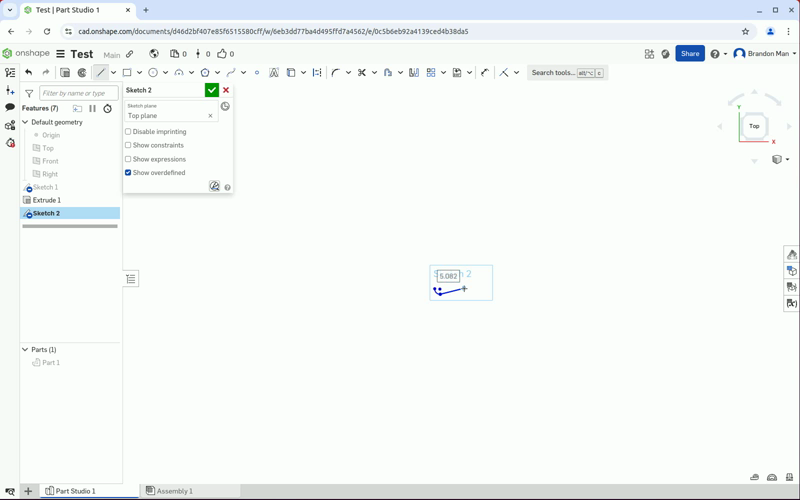
mouse_move(494, 288)
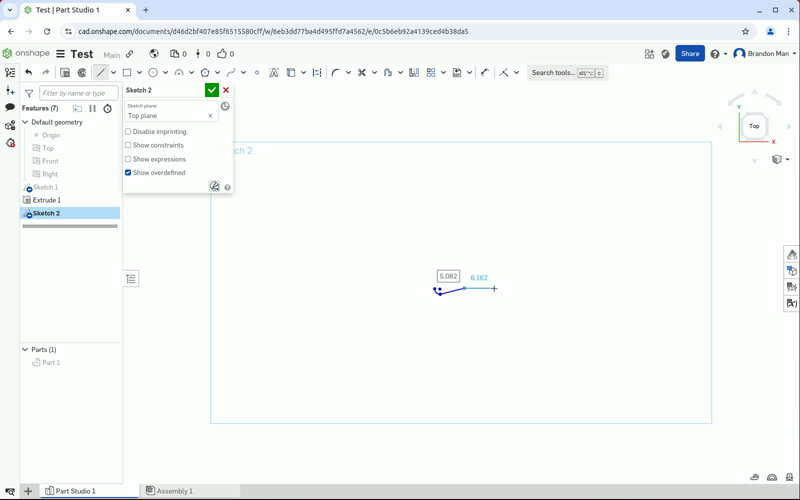
mouse_move(464, 271)
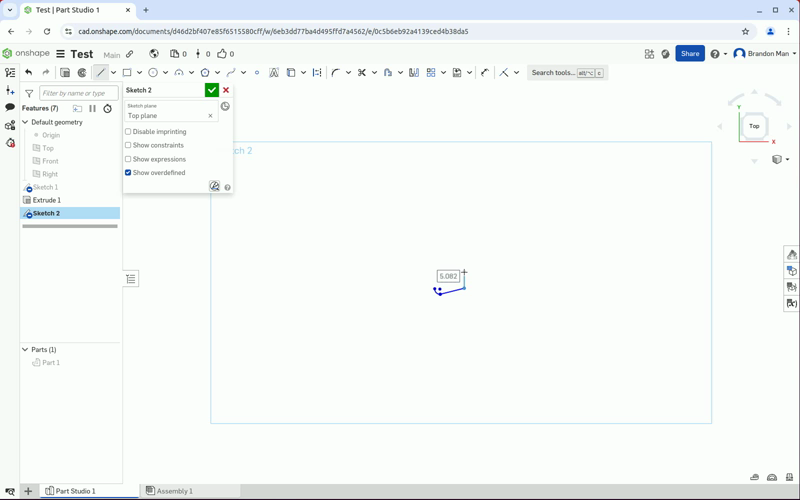
click(464, 271)
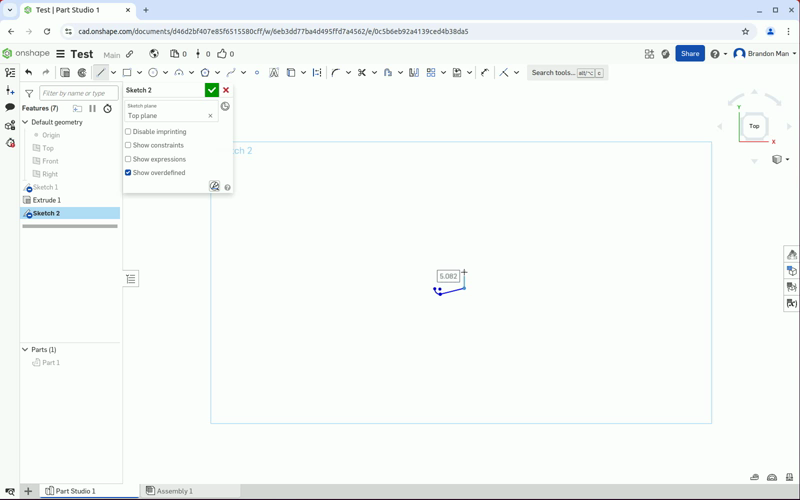
key_up(shift)
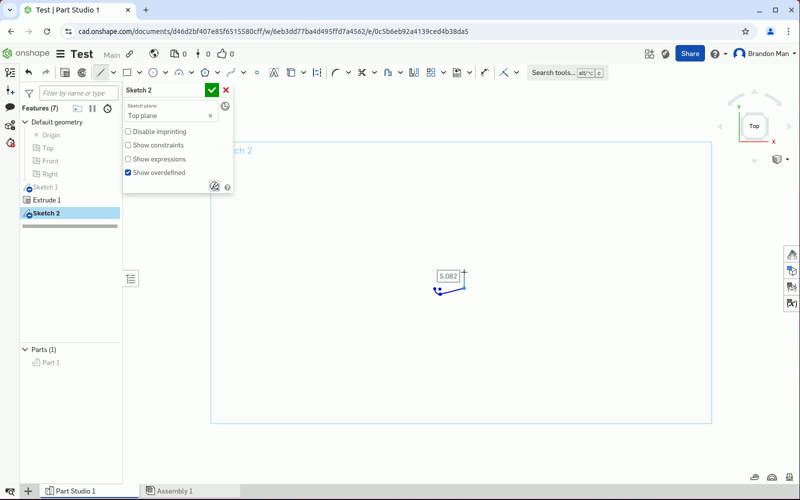
key_down(shift)
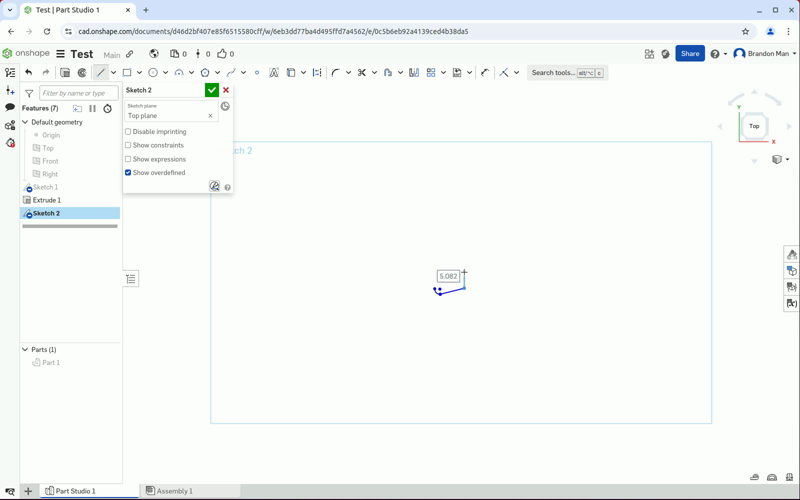
mouse_move(494, 271)
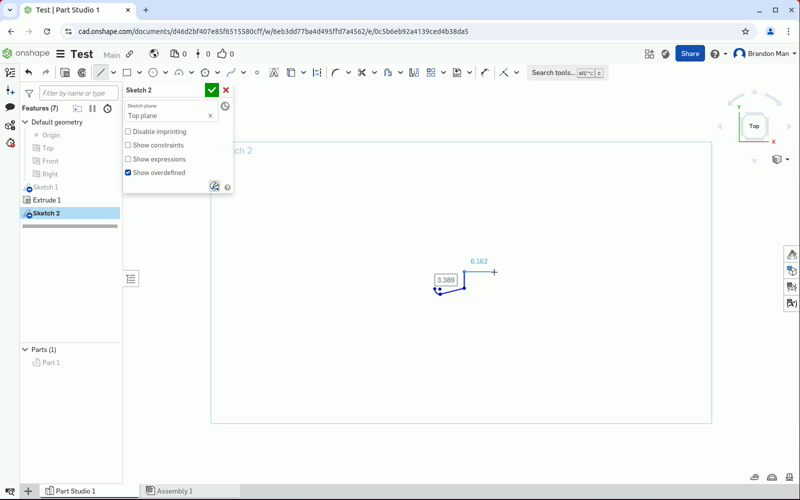
mouse_move(453, 266)
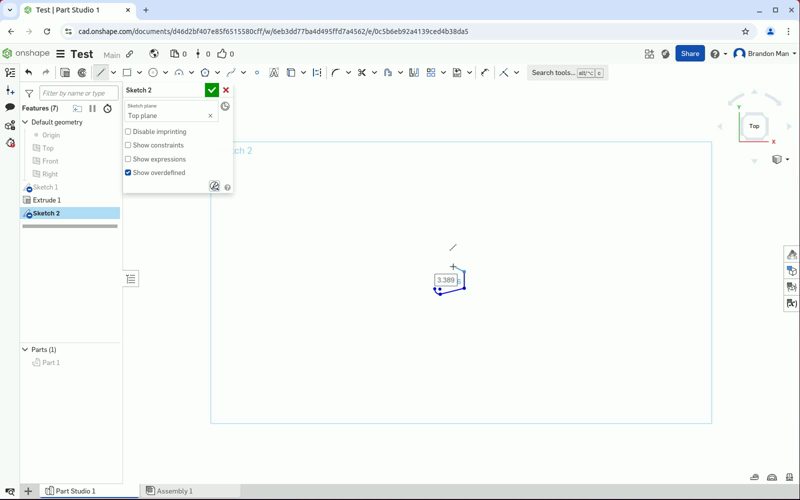
click(453, 266)
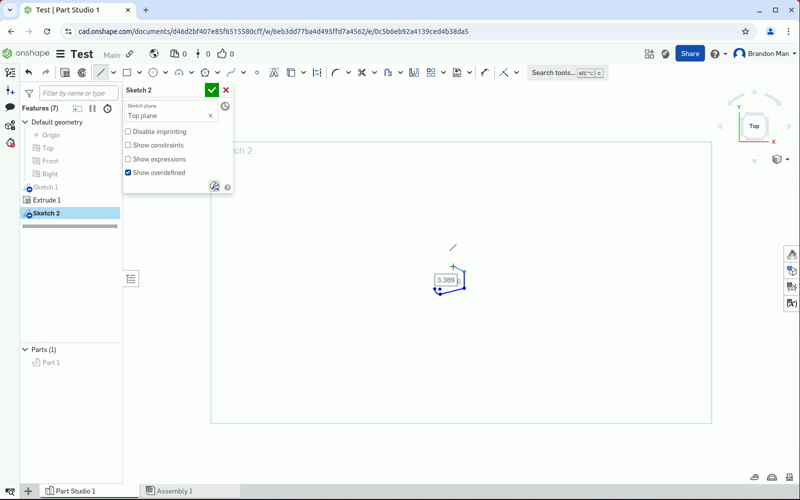
key_up(shift)
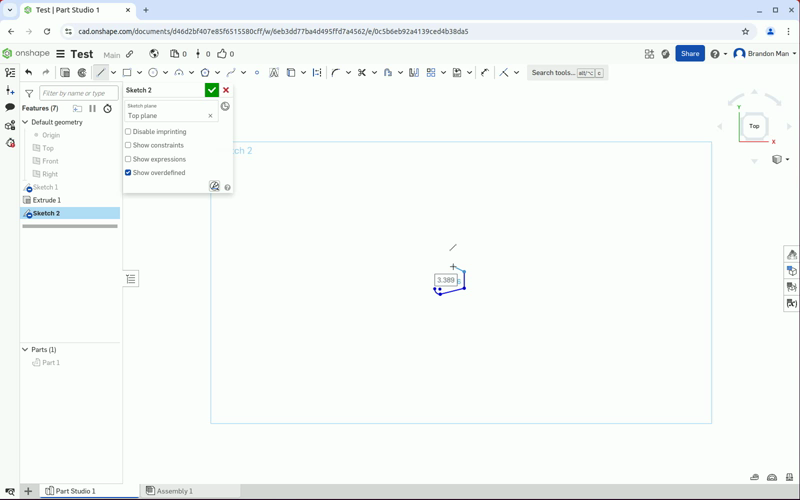
key_down(shift)
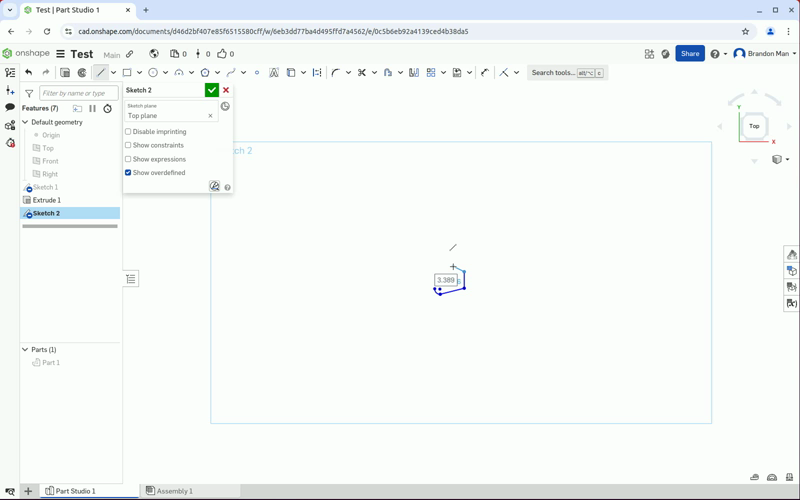
mouse_move(483, 266)
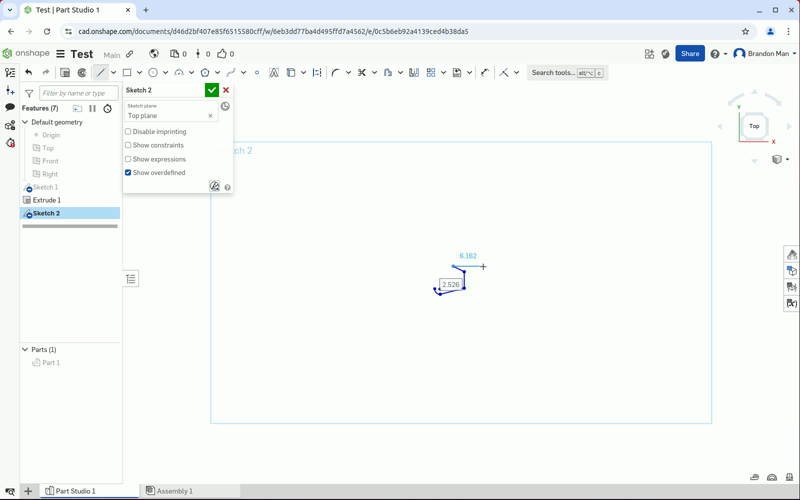
mouse_move(434, 273)
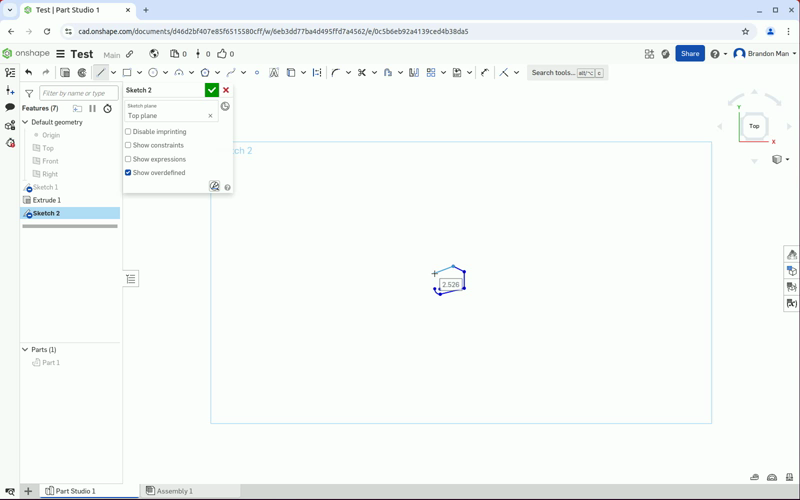
click(434, 273)
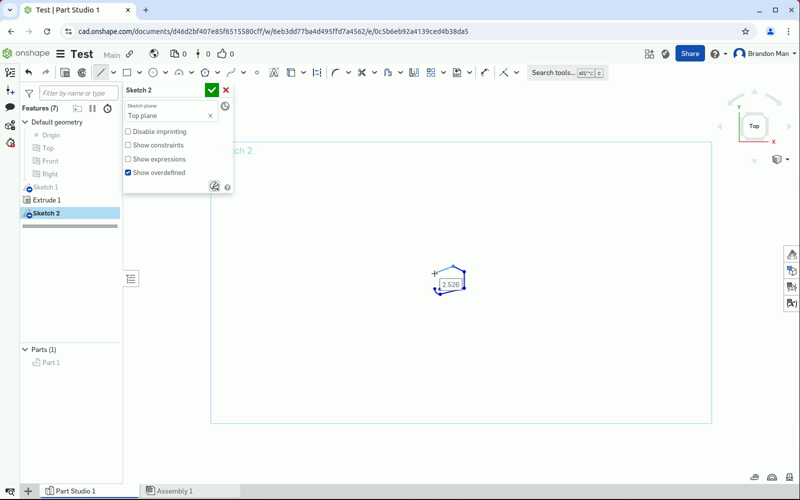
key_up(shift)
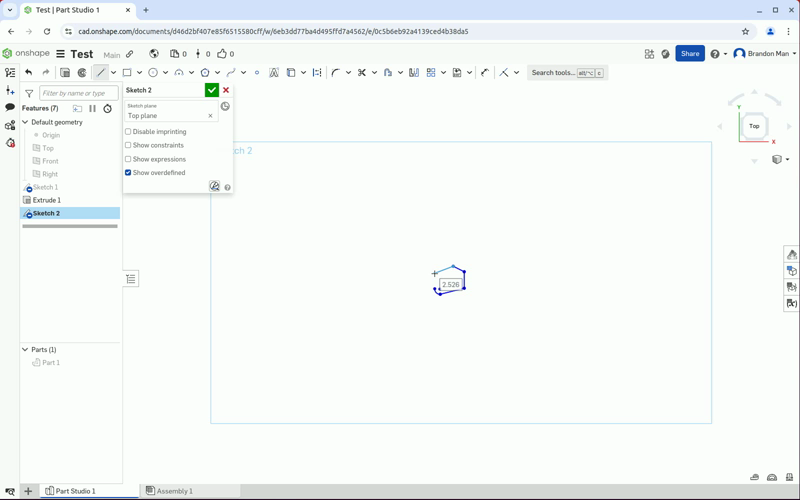
mouse_move(464, 273)
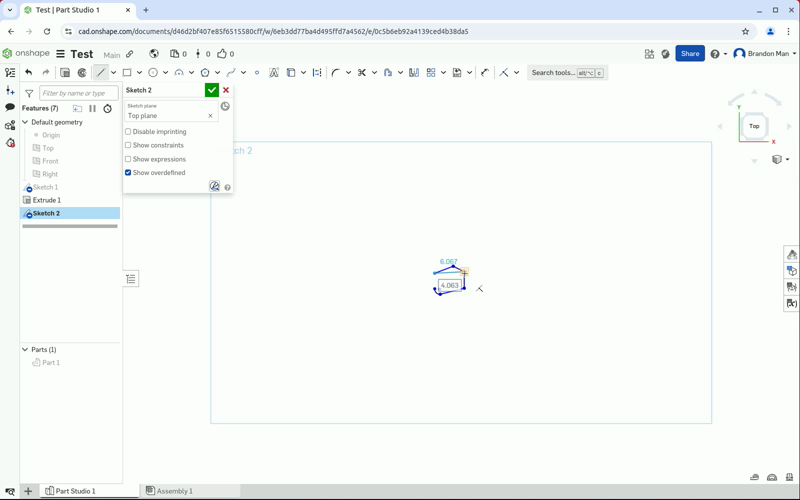
key_down(shift)
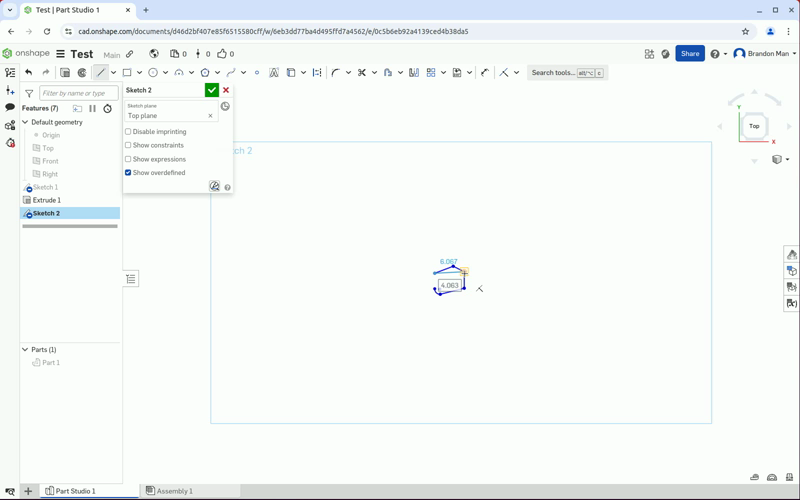
mouse_move(434, 288)
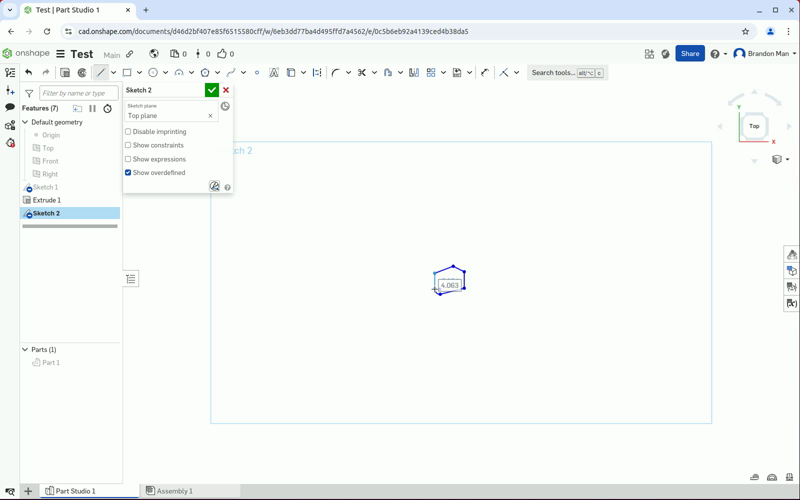
scroll(6)
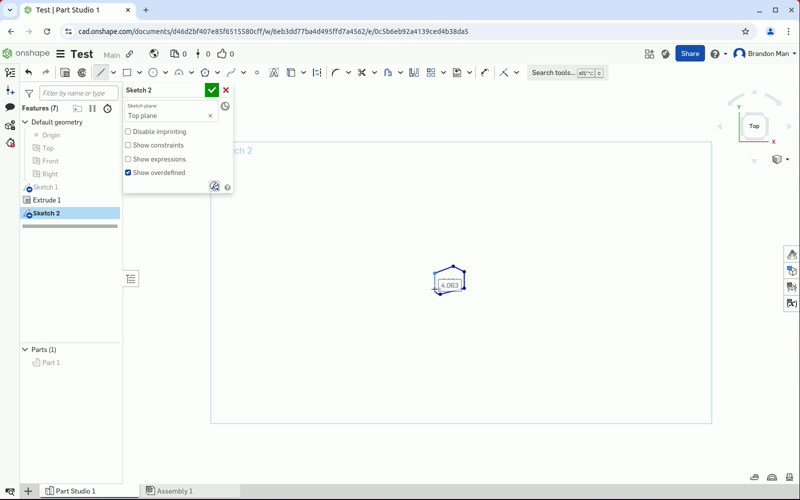
scroll(6)
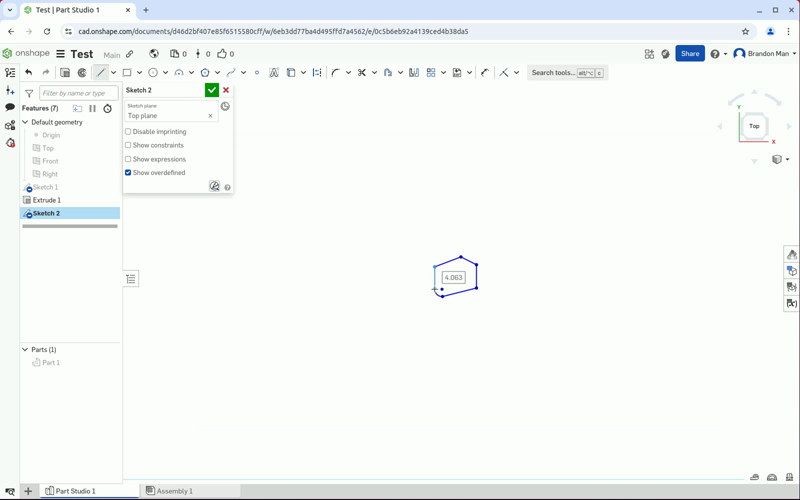
scroll(6)
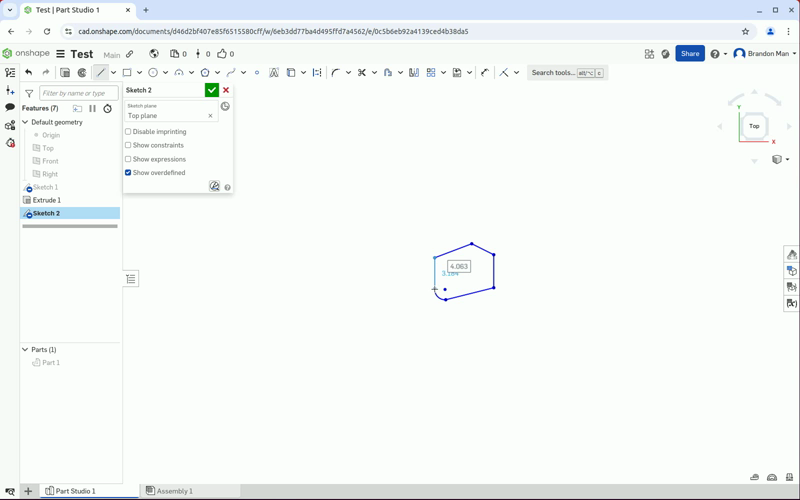
scroll(6)
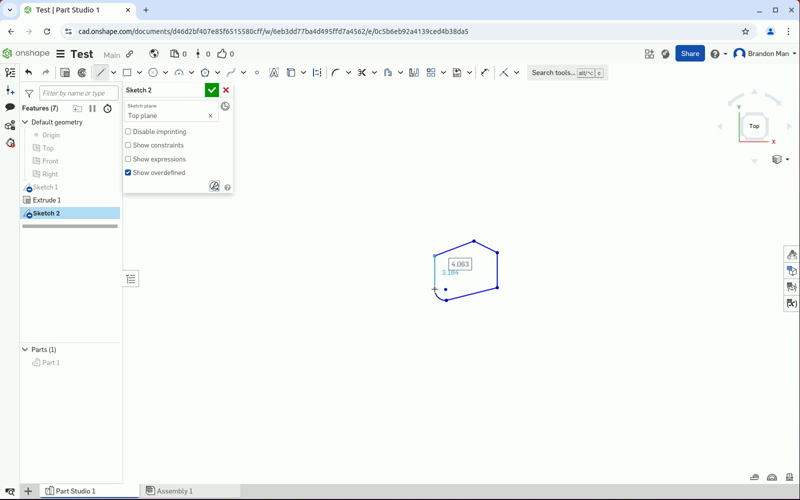
scroll(6)
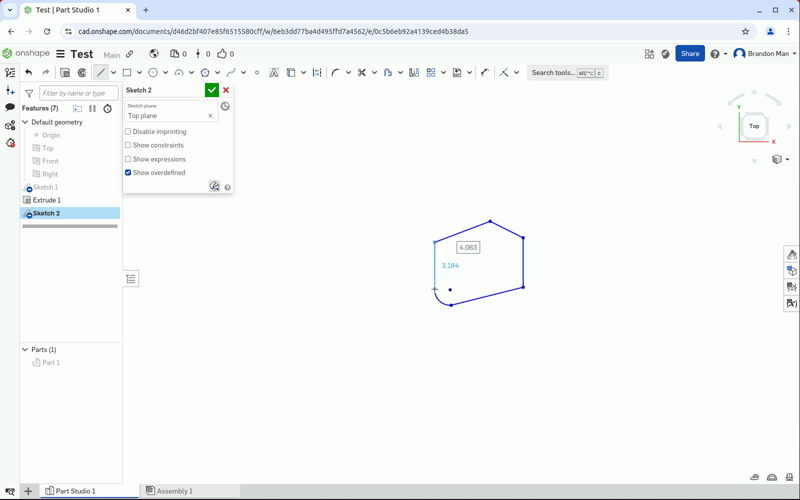
scroll(6)
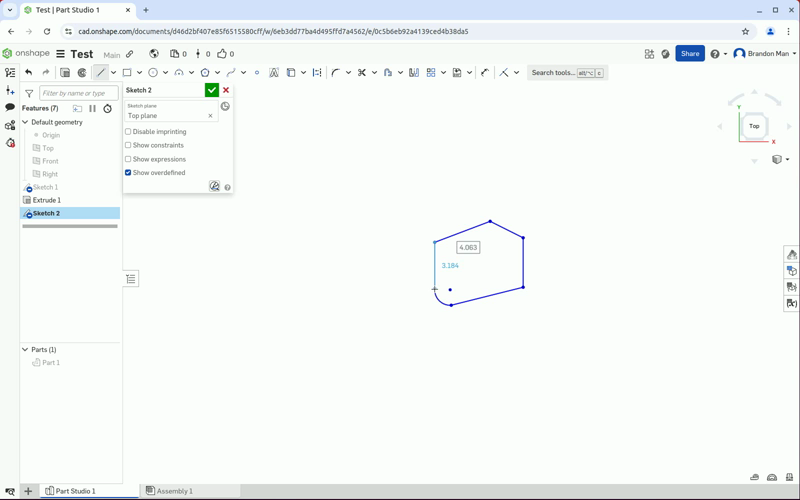
scroll(6)
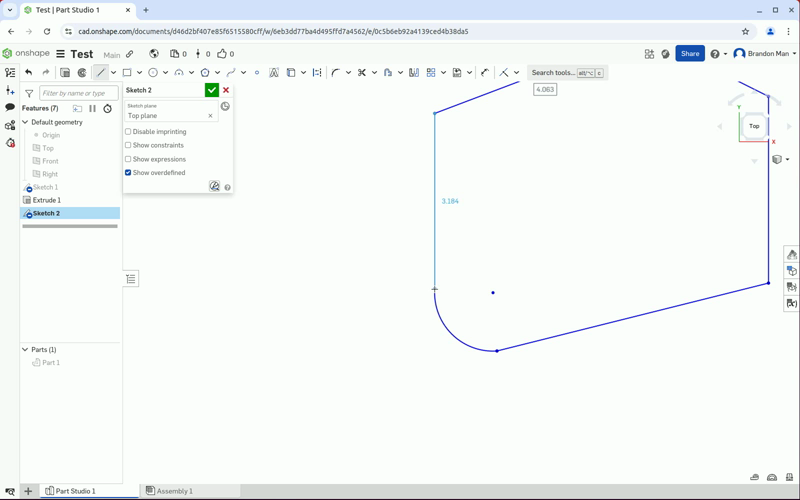
key_up(shift)
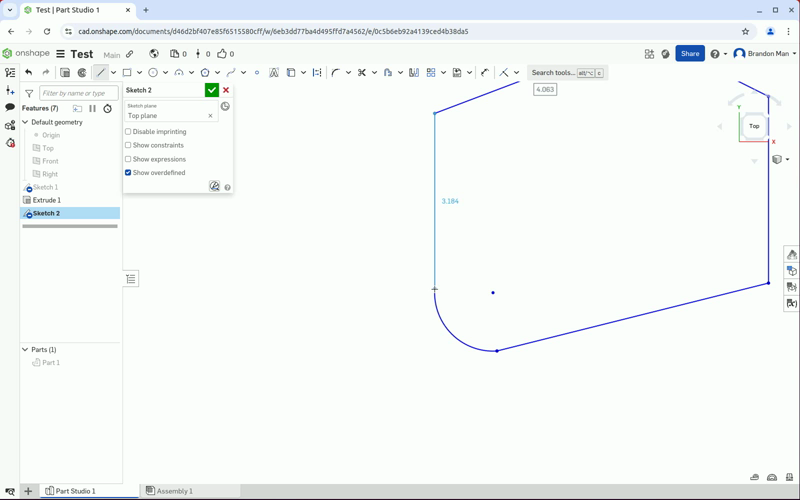
click(434, 288)
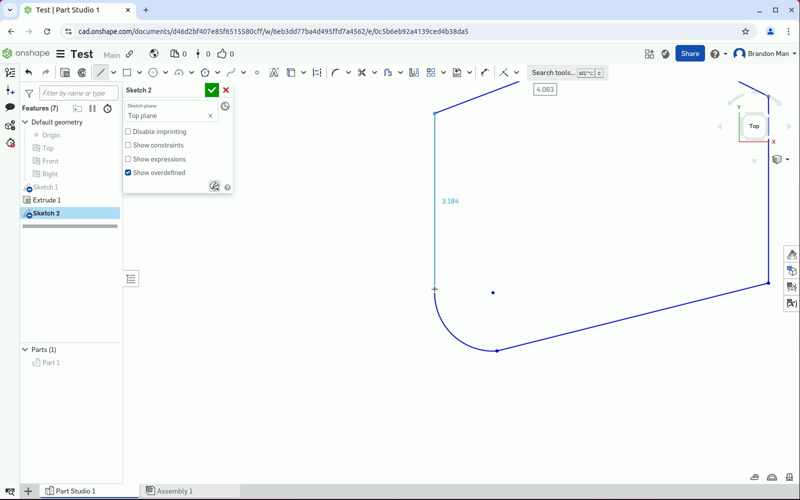
scroll(-6)
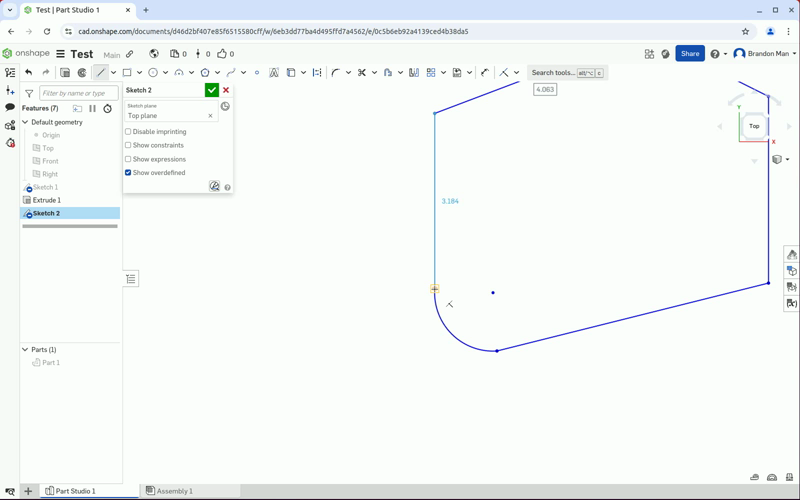
scroll(-6)
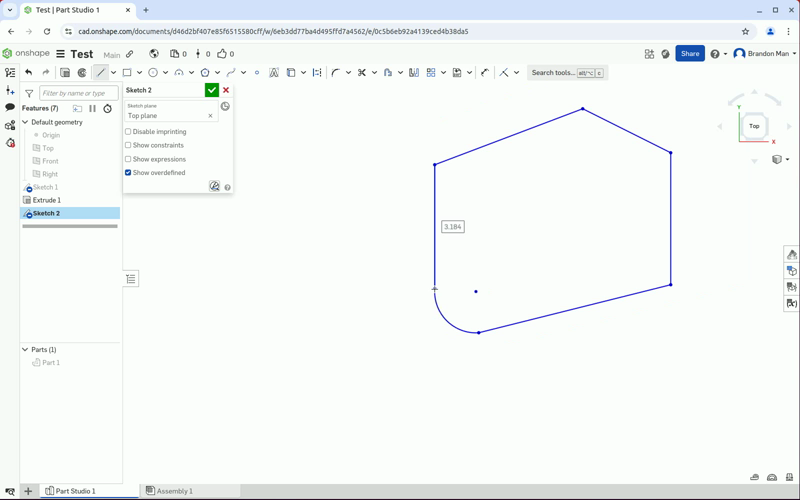
scroll(-6)
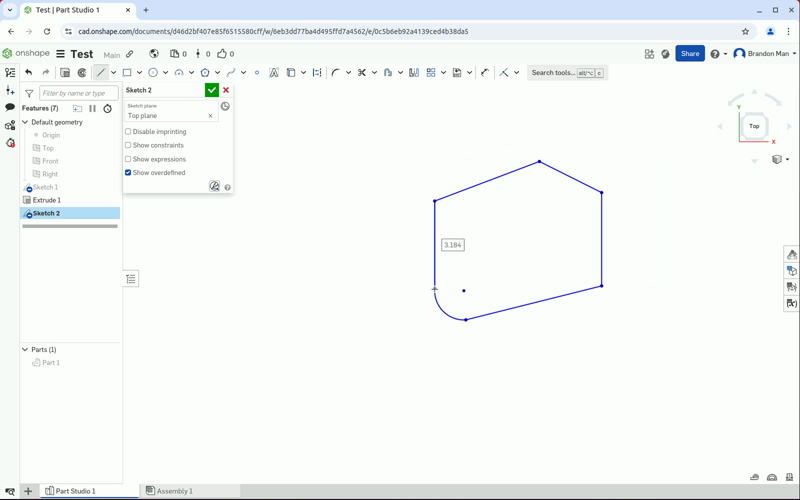
scroll(-6)
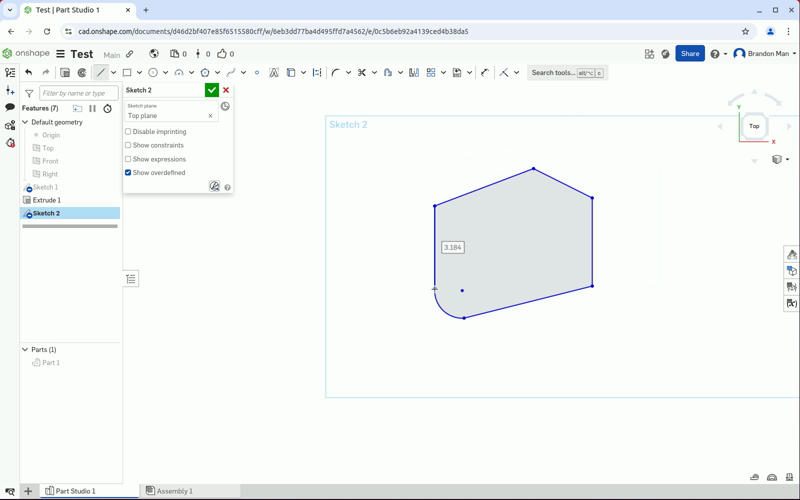
scroll(-6)
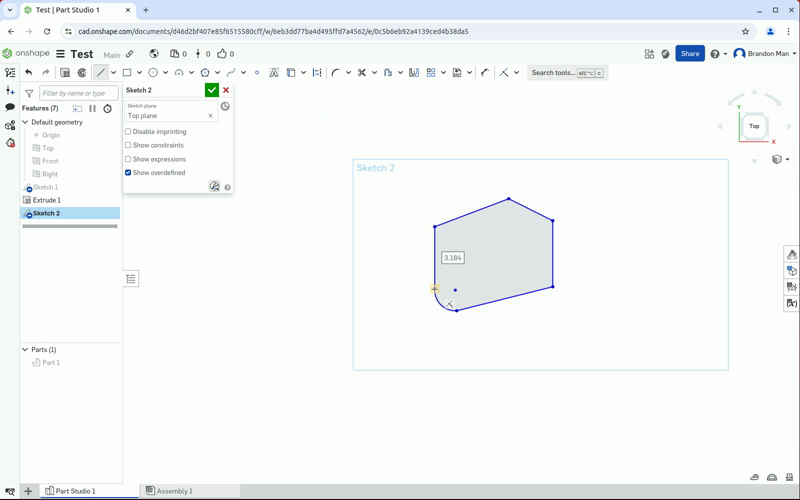
scroll(-6)
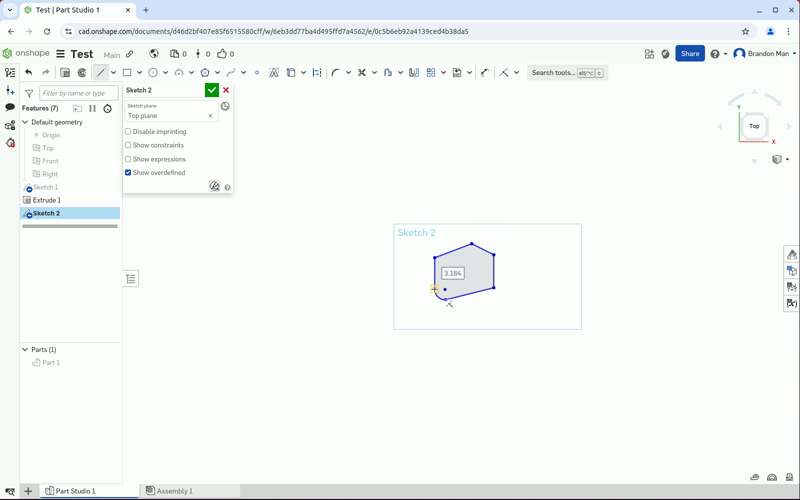
scroll(-6)
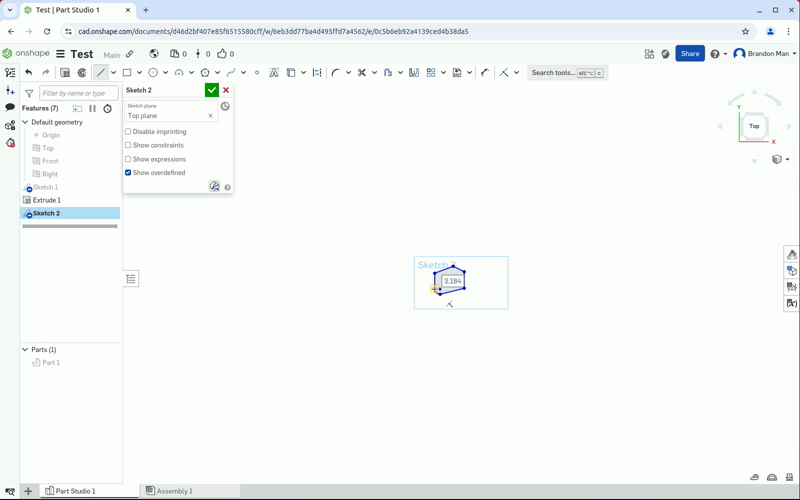
key(esc)
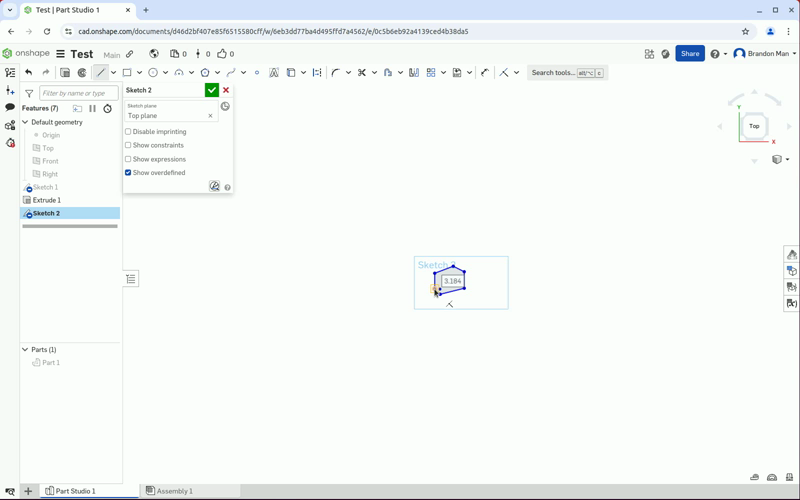
mouse_move(450, 283)
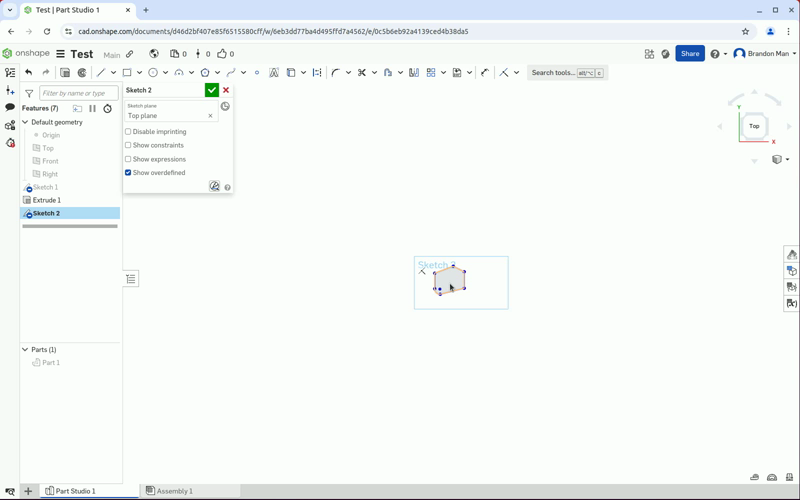
scroll(6)
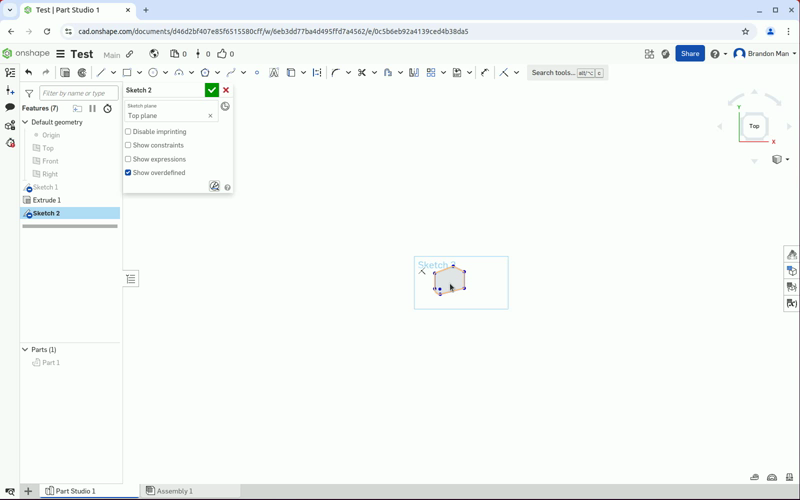
scroll(6)
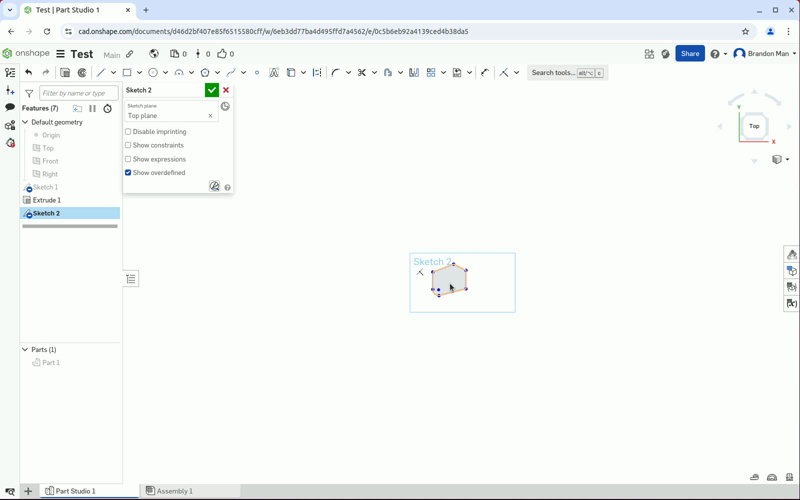
scroll(6)
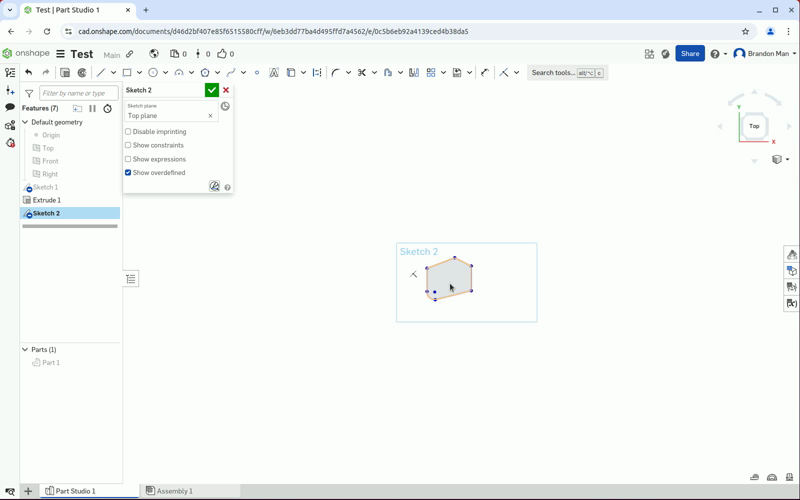
scroll(6)
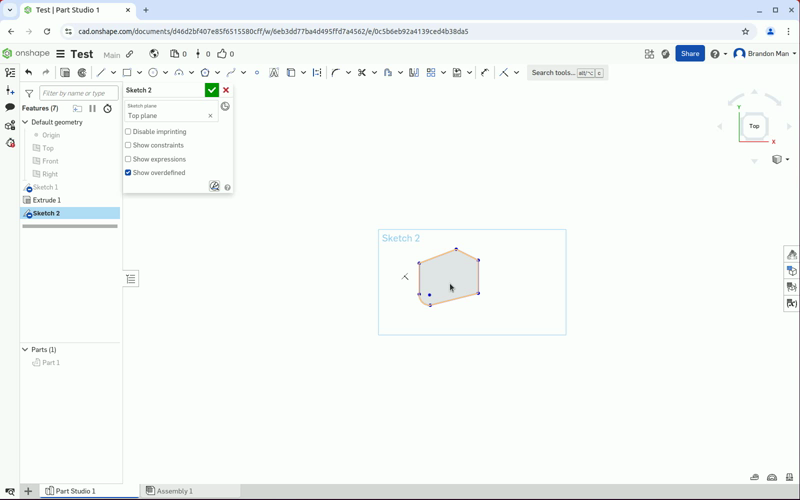
scroll(6)
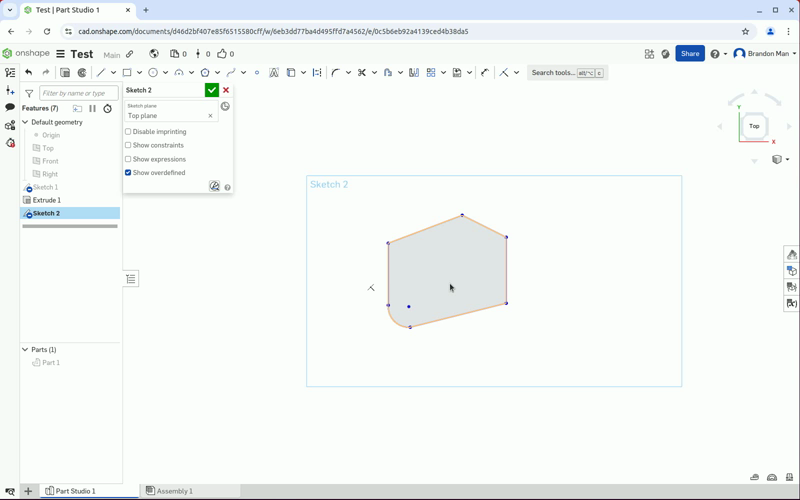
scroll(6)
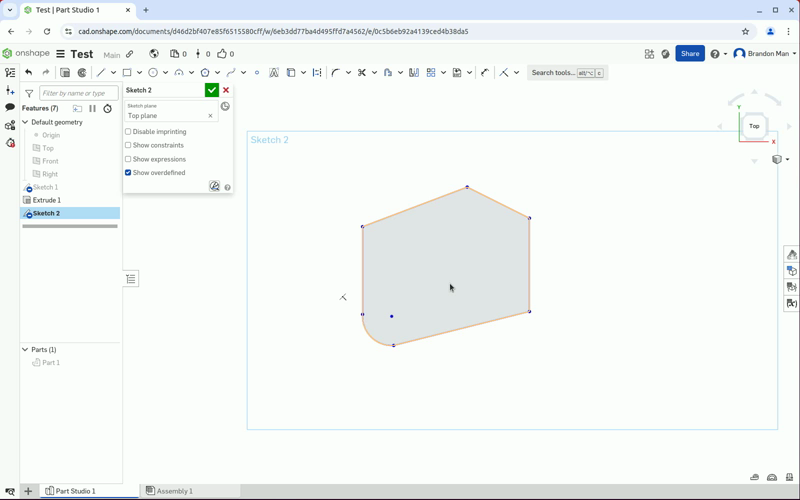
scroll(6)
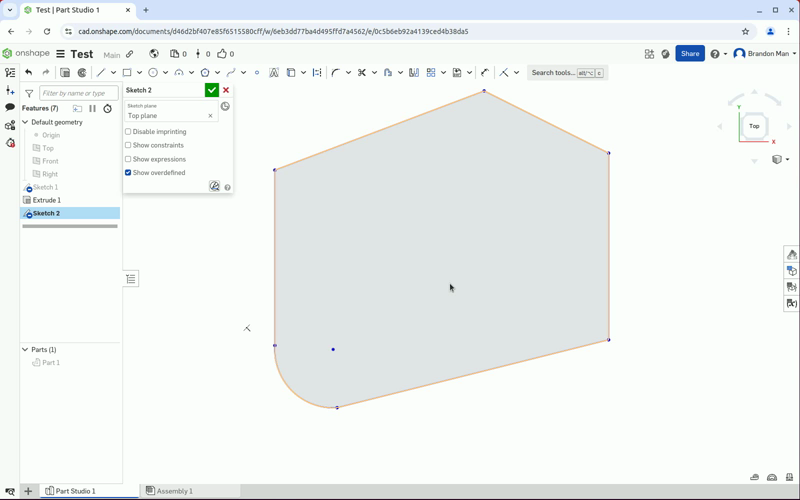
click(450, 283)
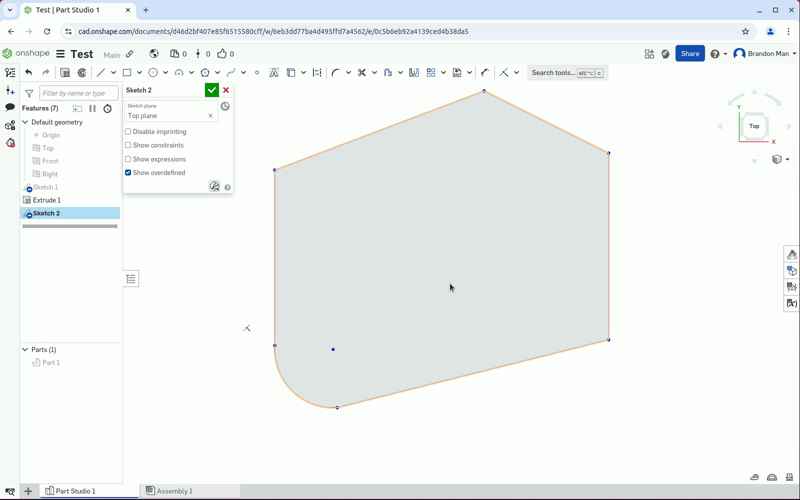
scroll(-6)
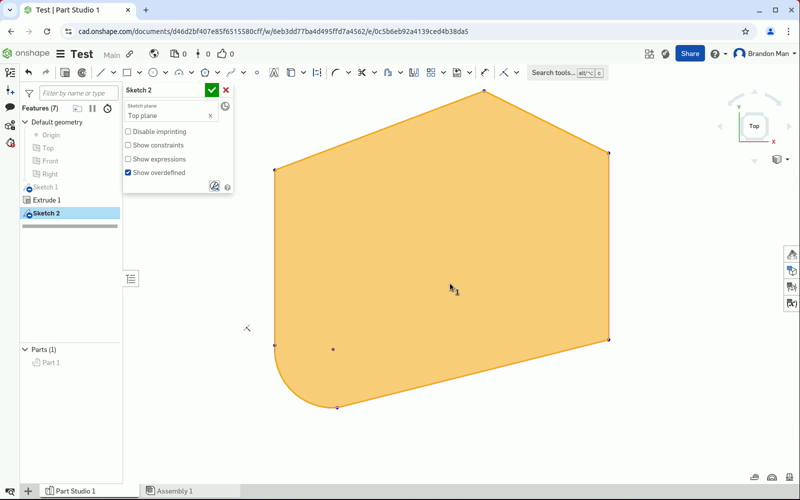
scroll(-6)
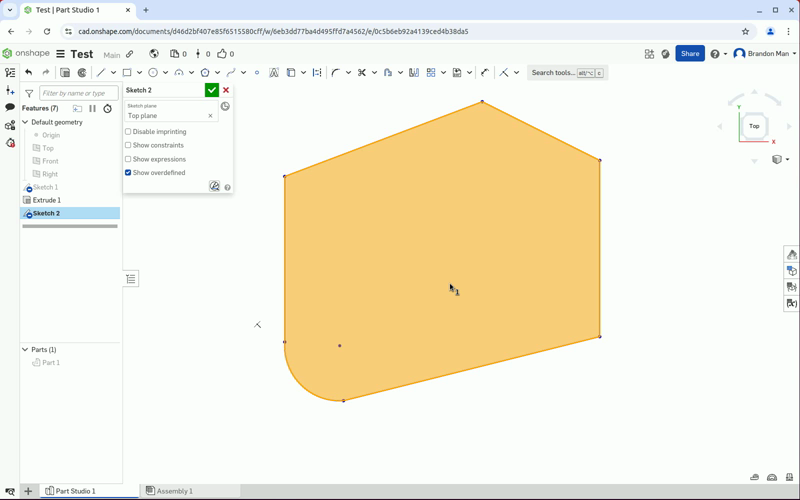
scroll(-6)
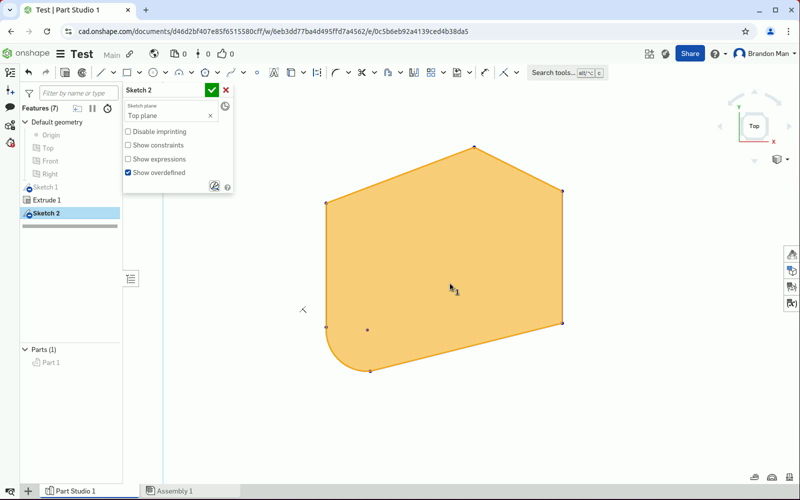
scroll(-6)
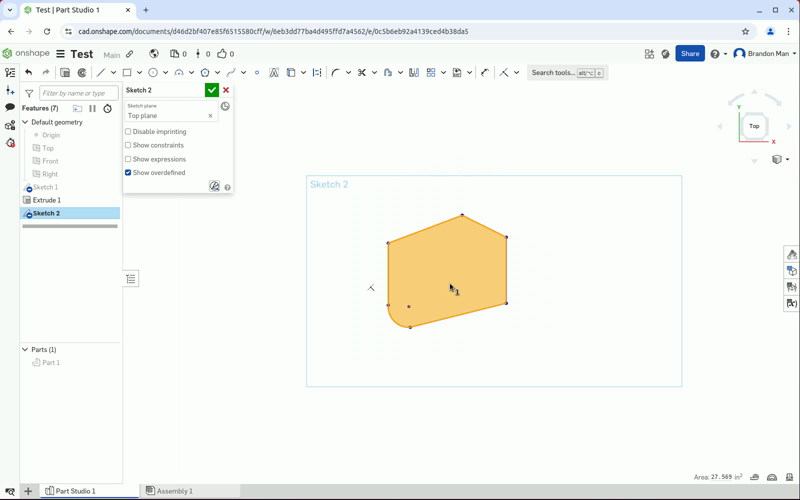
scroll(-6)
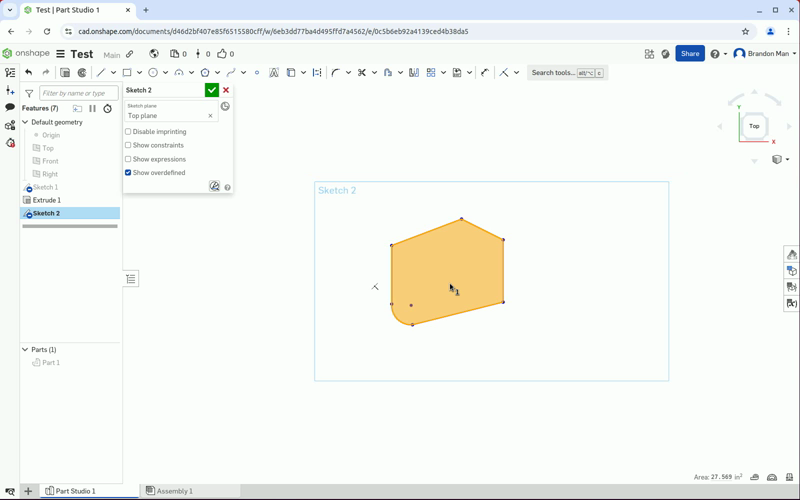
scroll(-6)
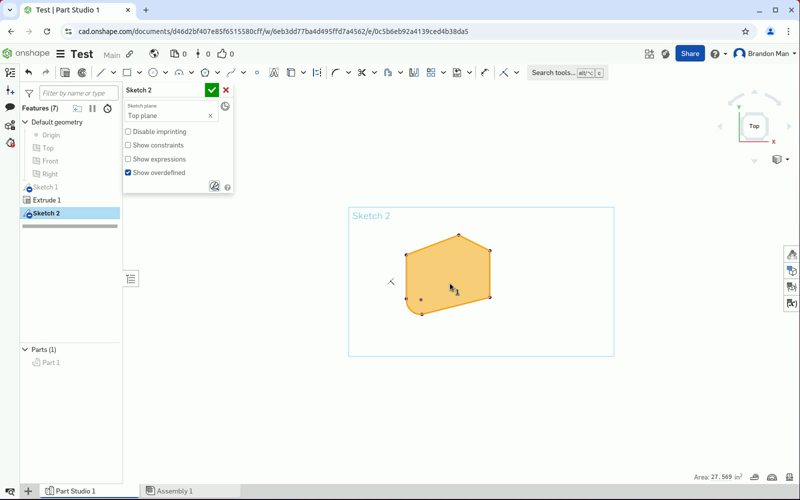
scroll(-6)
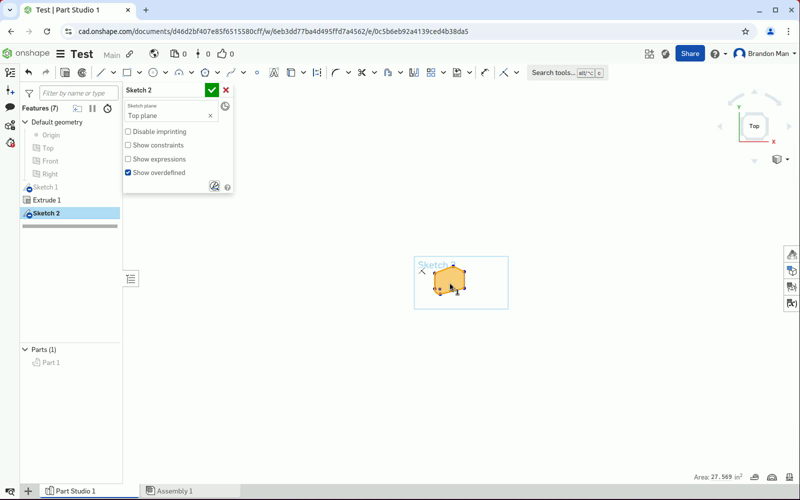
mouse_move(73, 352)
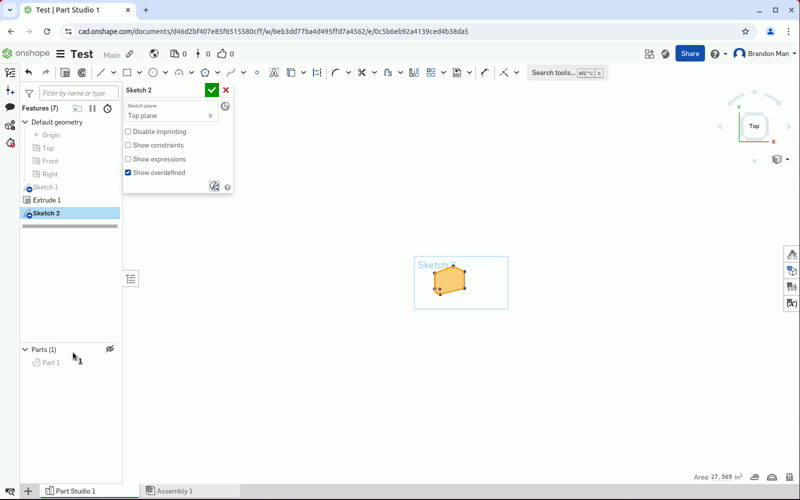
key(shift+y)
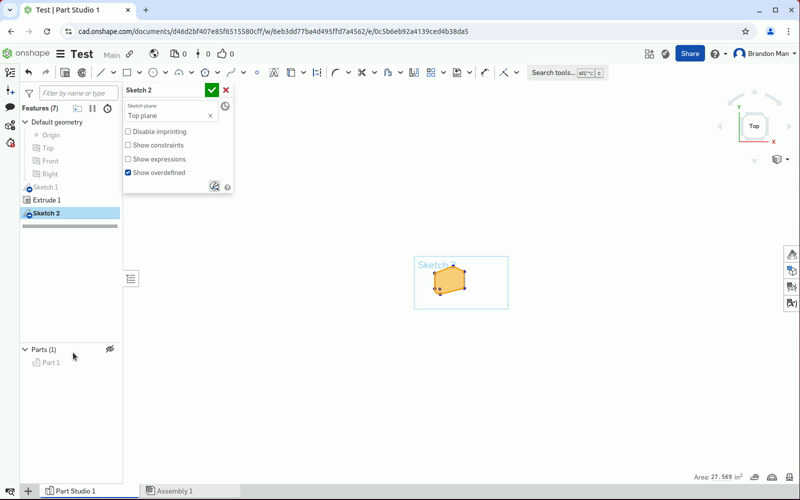
key(shift+e)
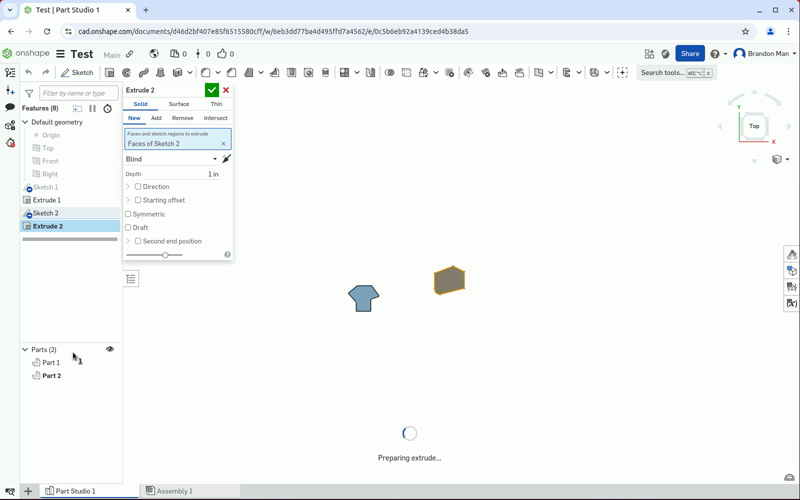
mouse_move(143, 106)
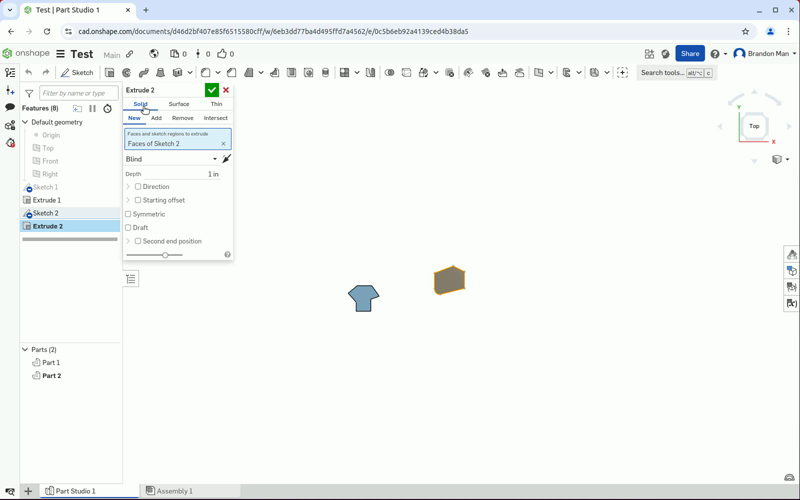
click(143, 106)
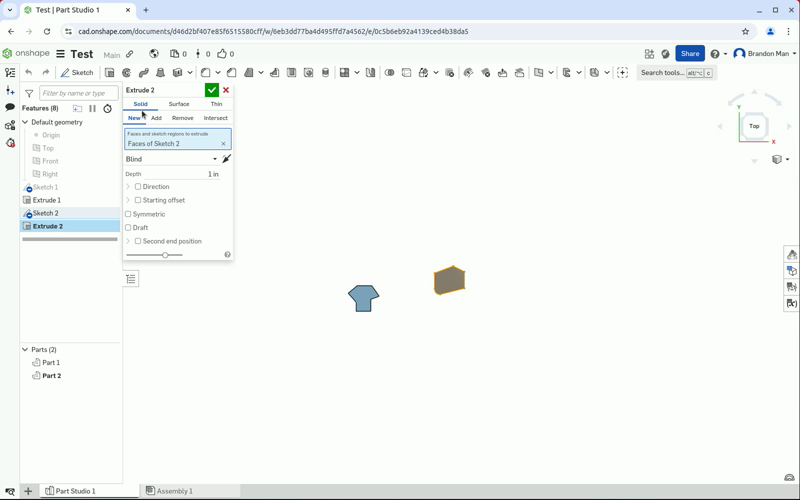
mouse_move(137, 120)
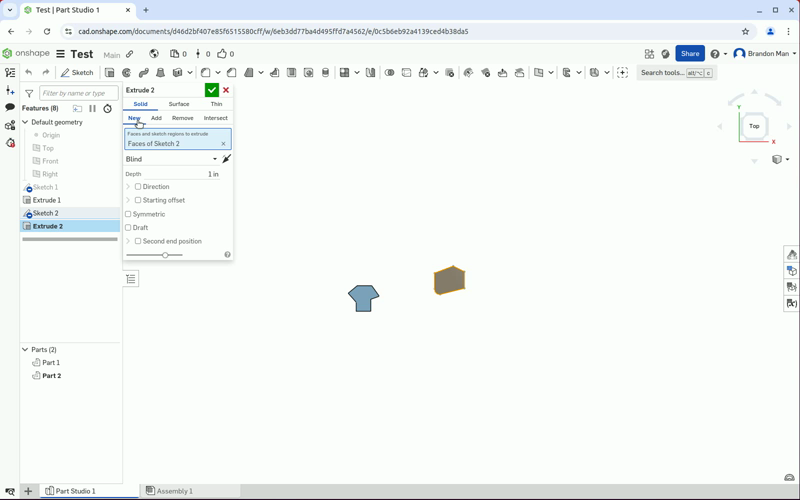
click(137, 120)
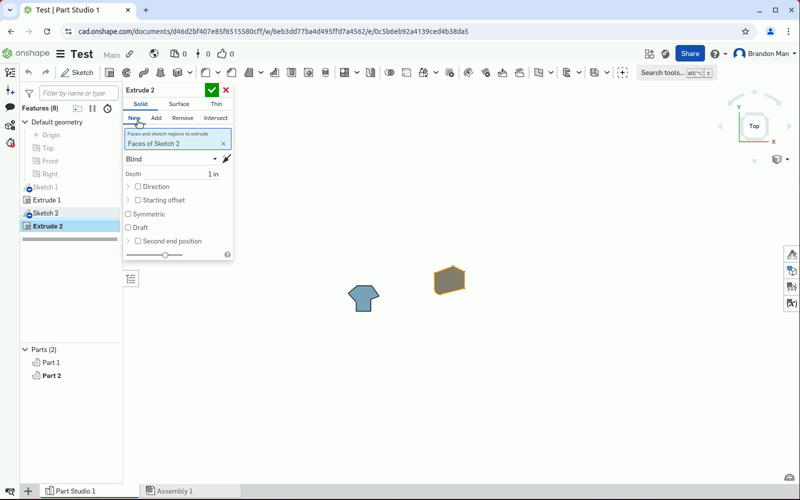
key(tab, 4)
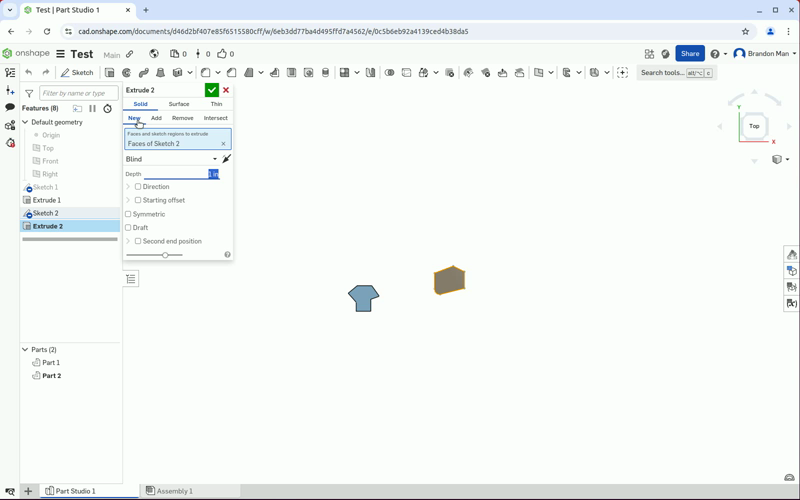
text(1.204)
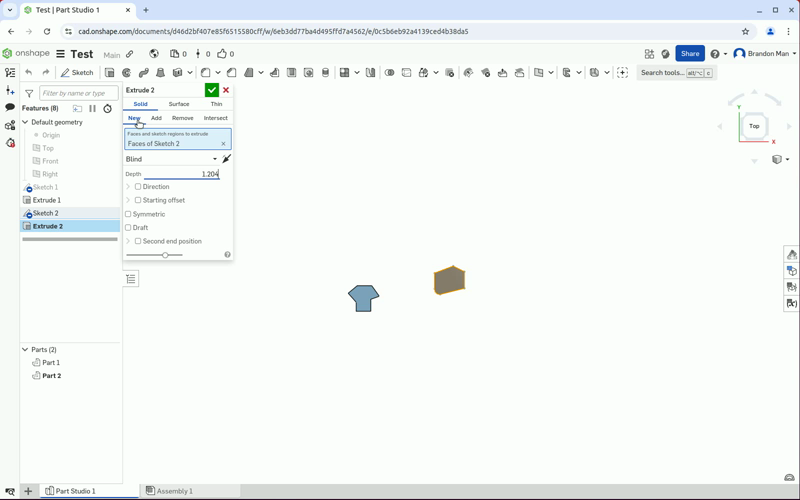
key(enter)
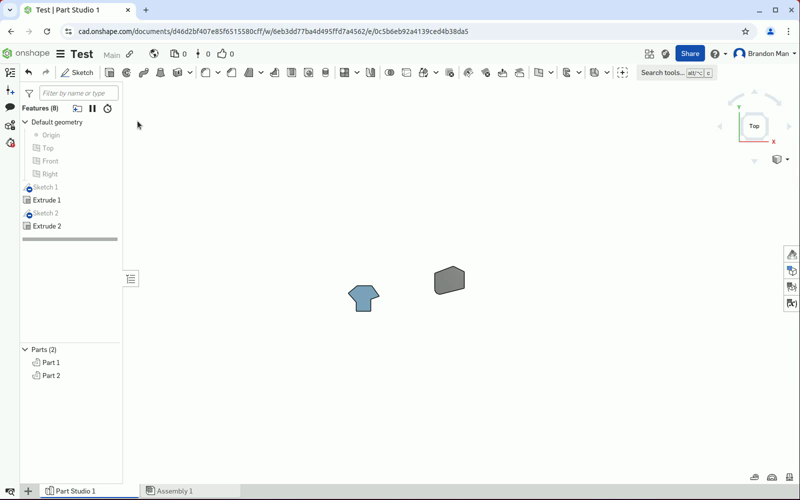
key(shift+h)
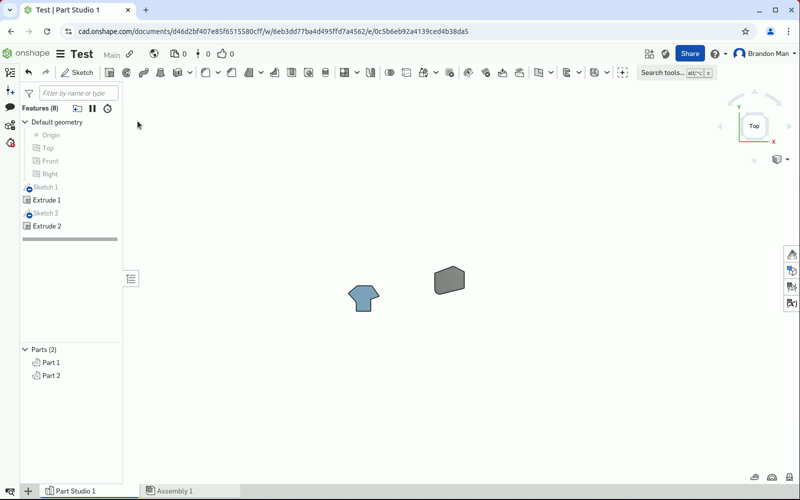
key(shift+h)
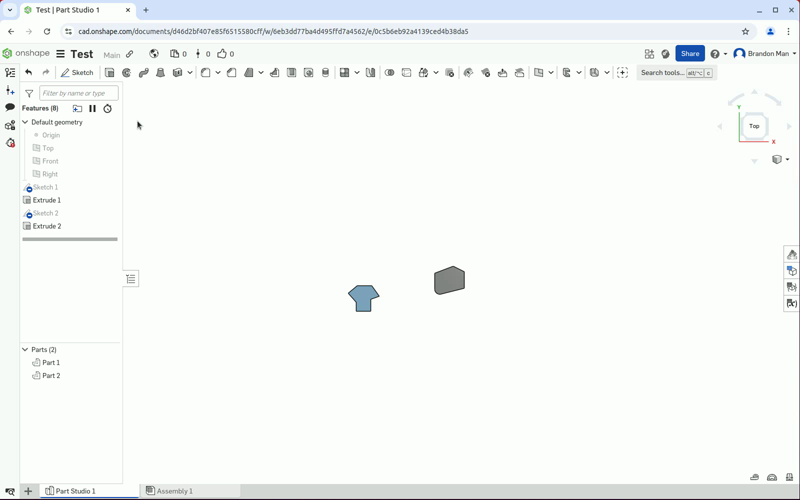
key(shift+7)
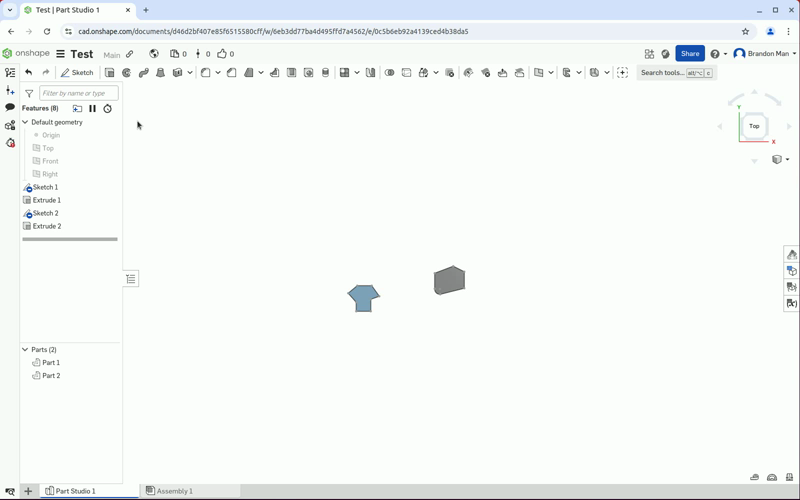
key(up, 3)
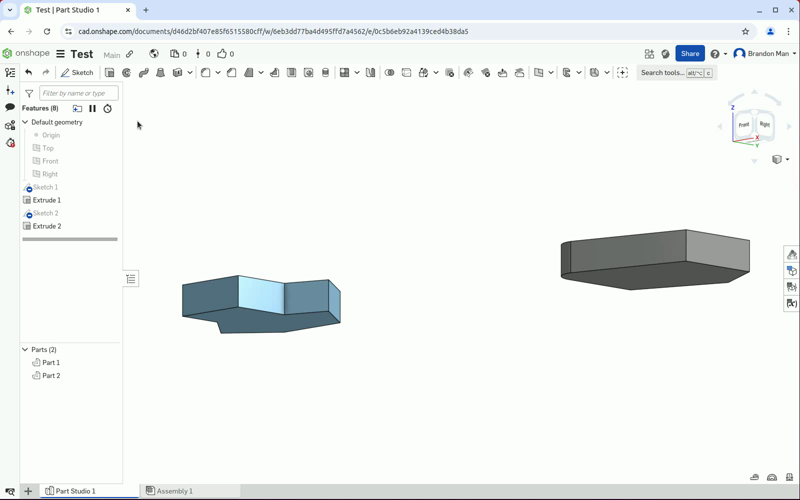
key(left, 3)
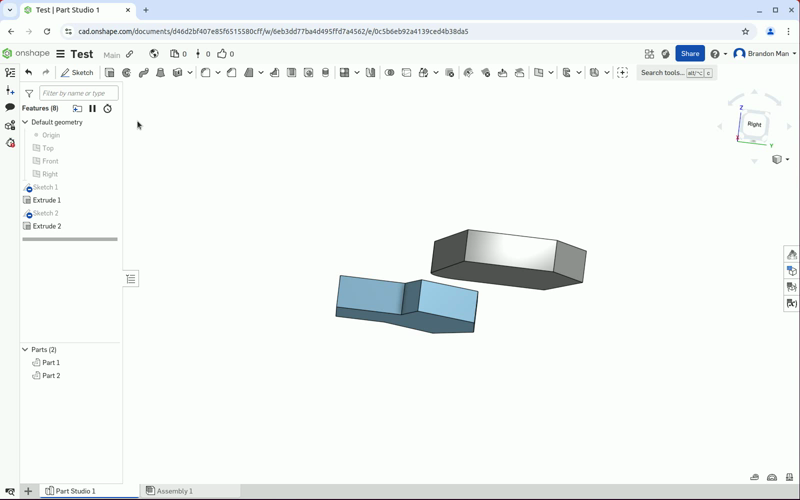
key(right, 3)
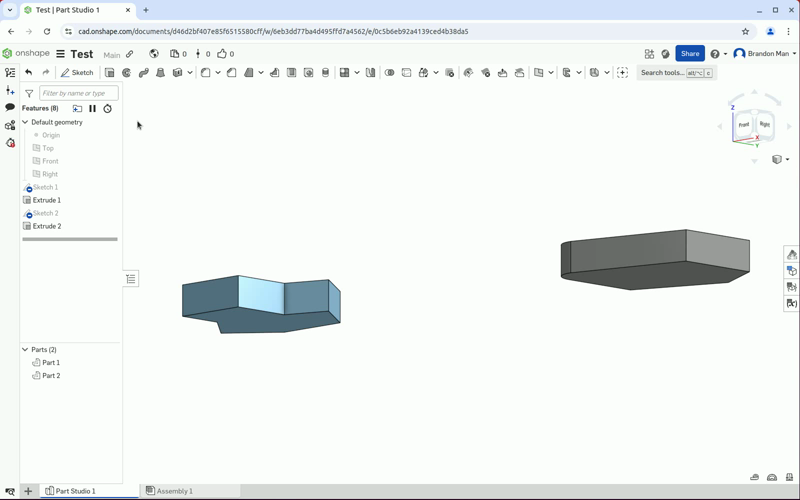
key(down, 3)
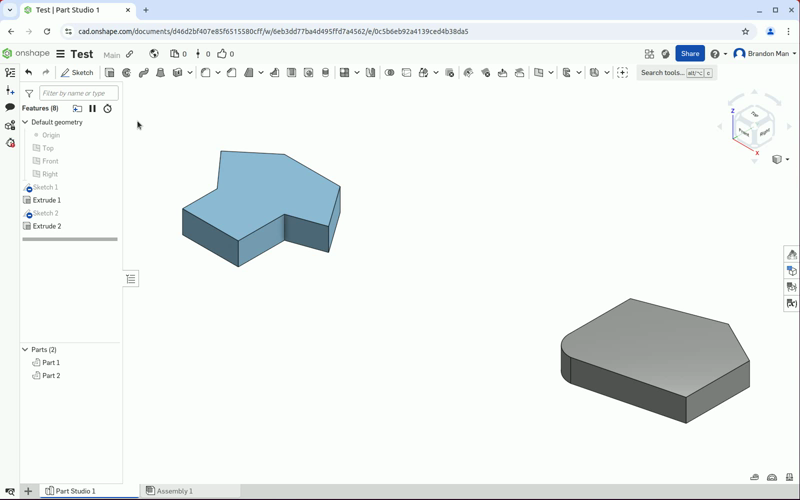
mouse_move(73, 189)
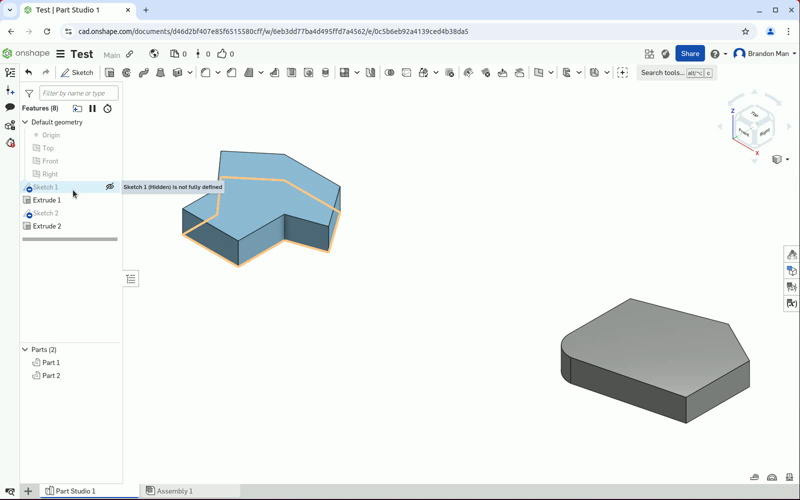
click(73, 189)